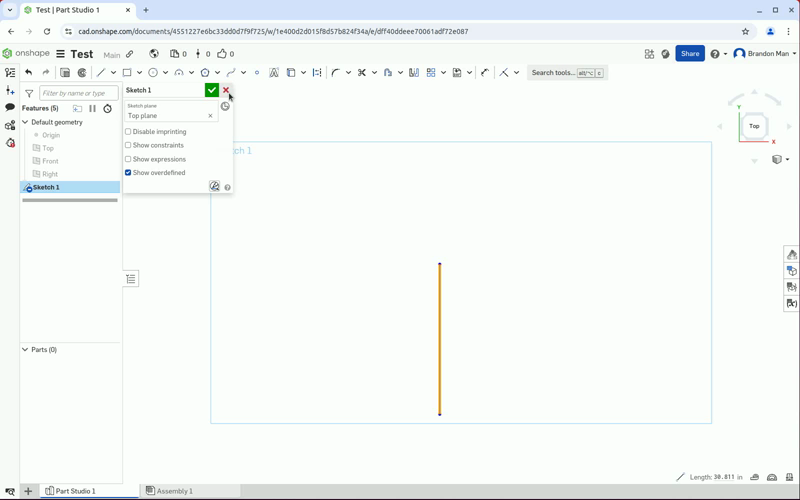
key(shift+h)
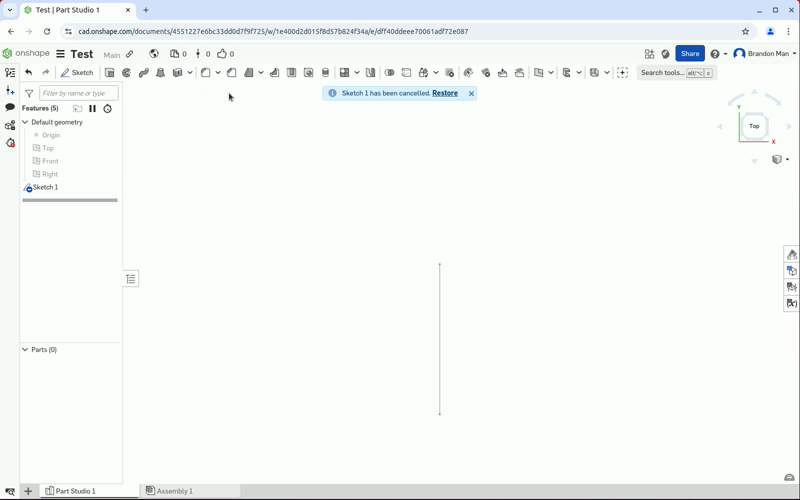
key(shift+s)
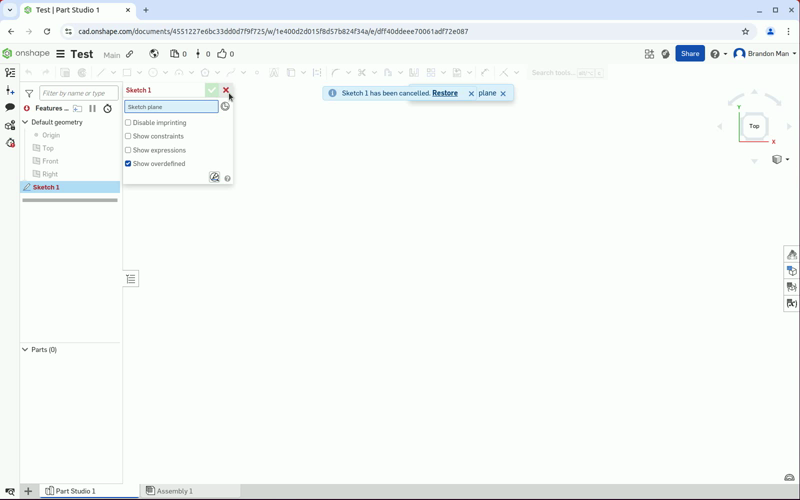
mouse_move(73, 150)
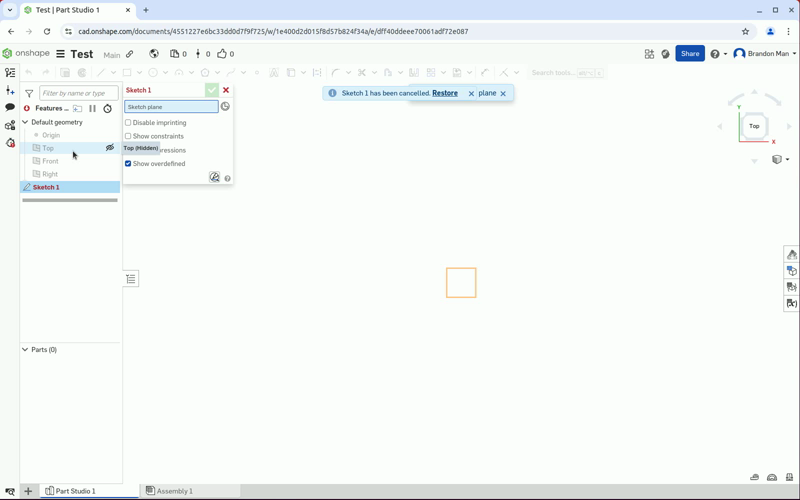
click(73, 150)
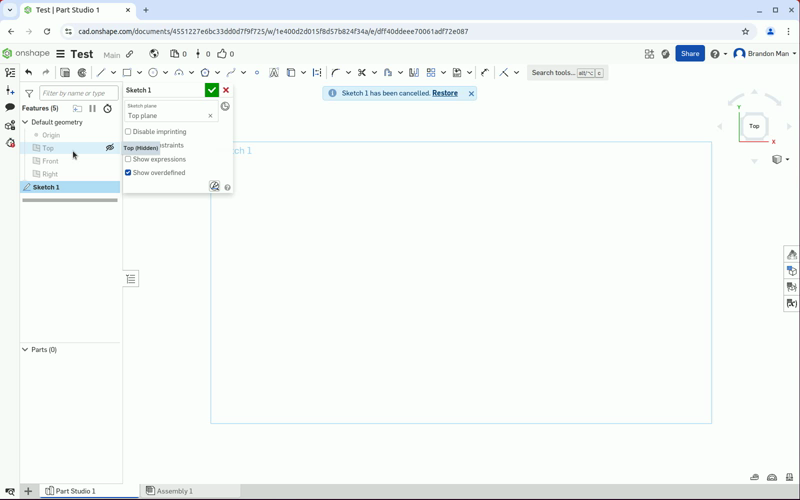
mouse_move(73, 352)
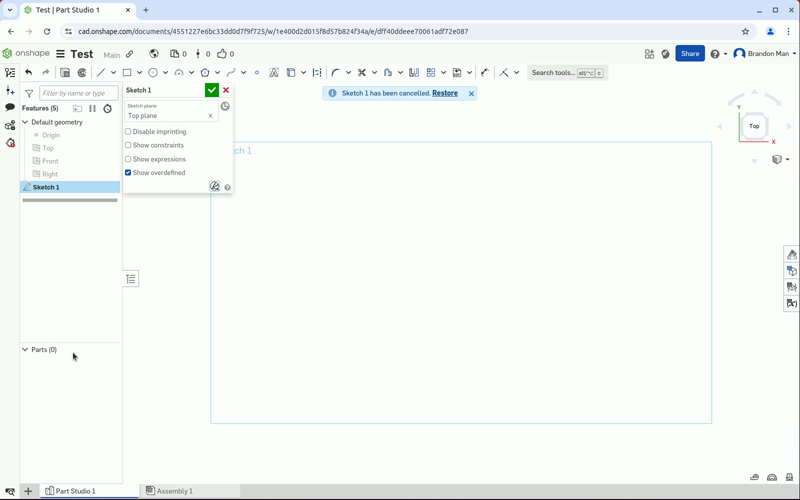
key(y)
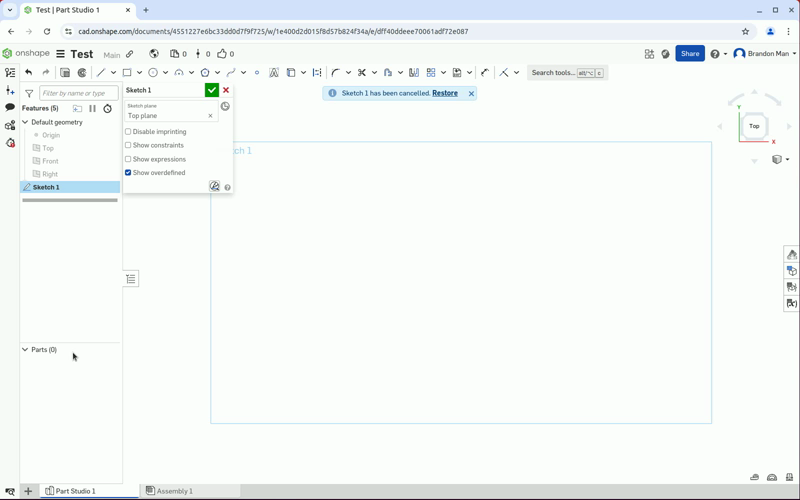
key(c)
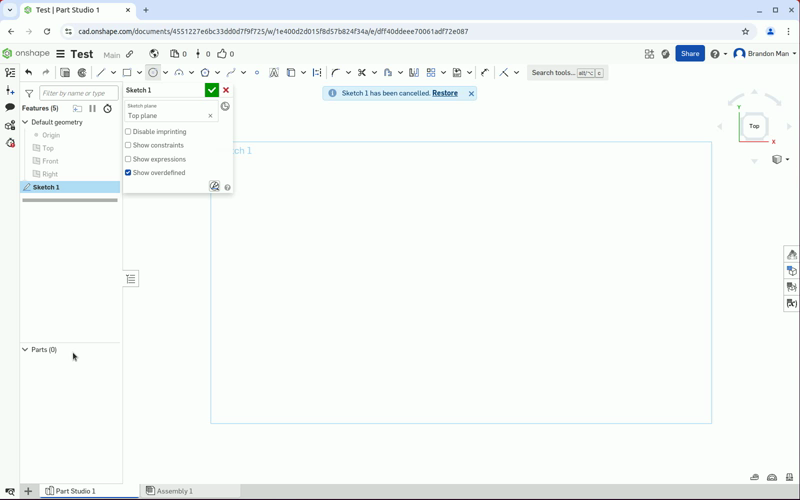
key_down(shift)
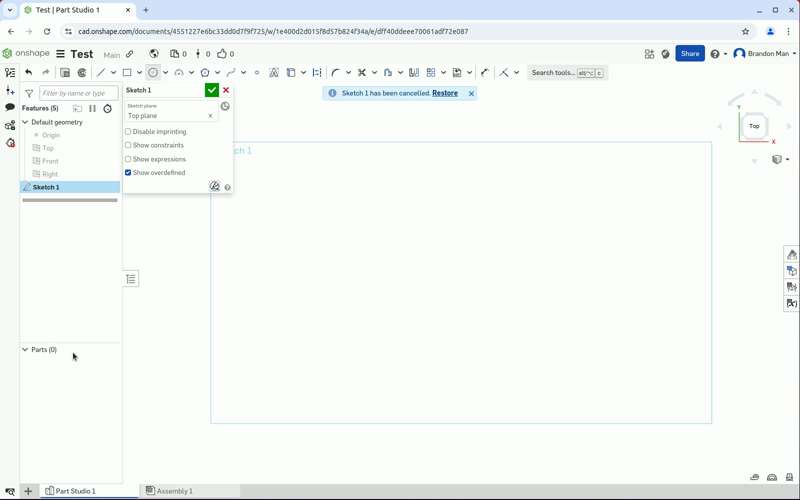
mouse_move(419, 282)
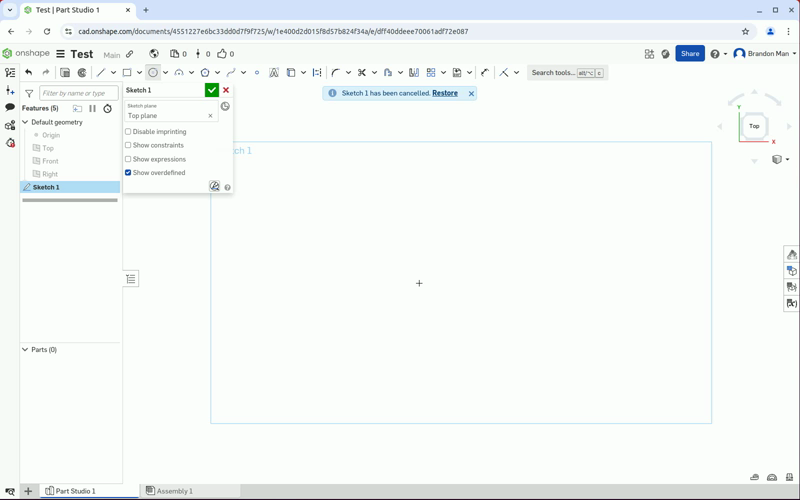
click(419, 282)
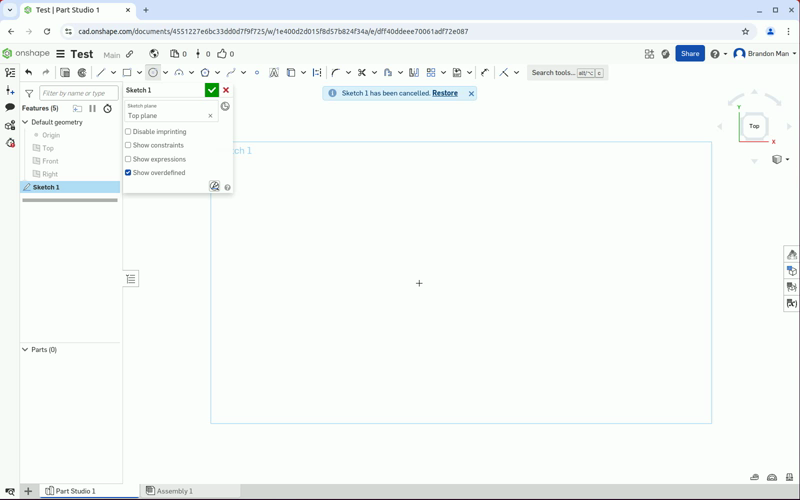
key_up(shift)
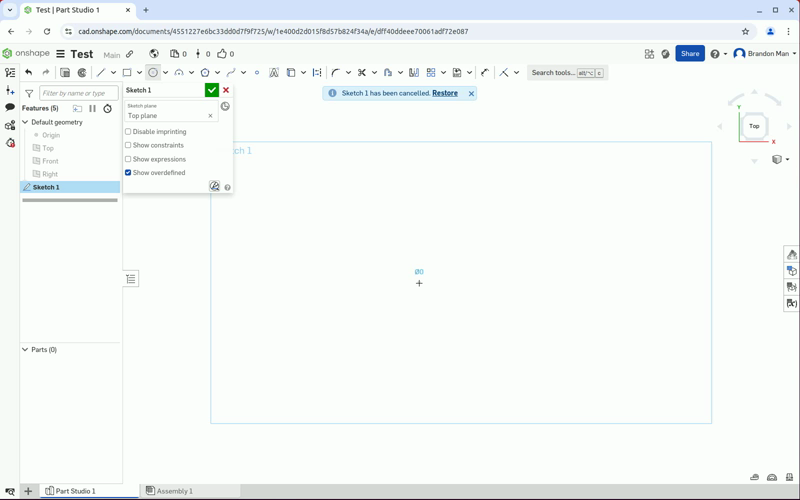
mouse_move(447, 282)
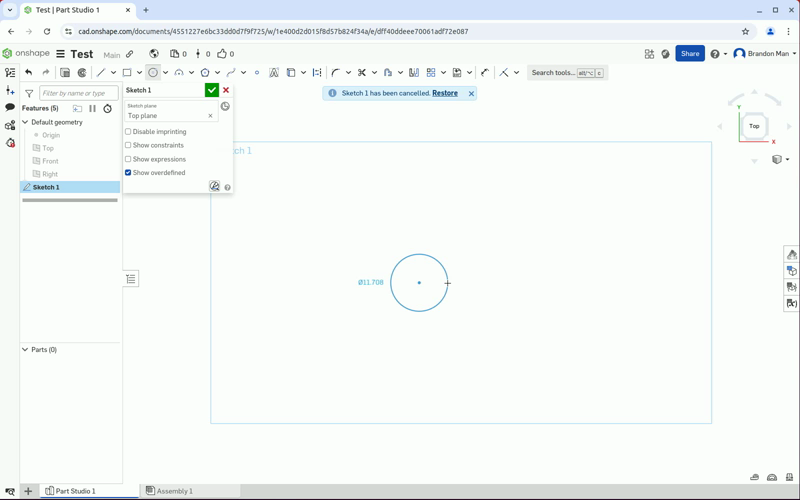
click(447, 282)
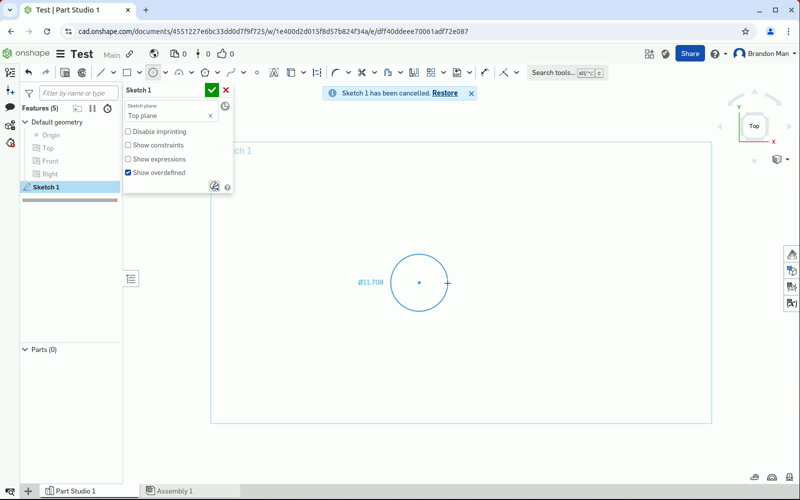
key(esc)
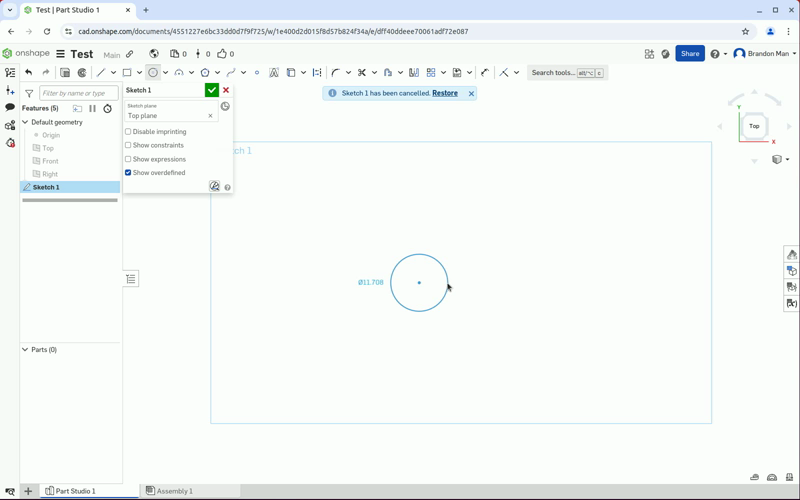
key(c)
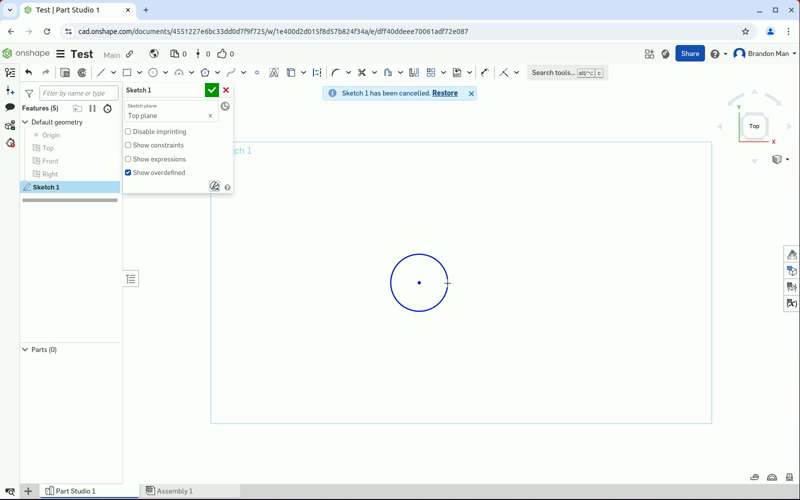
key_down(shift)
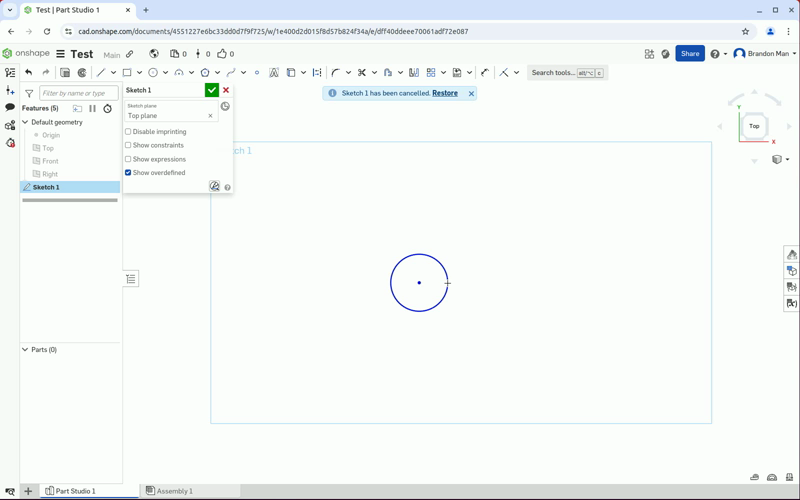
mouse_move(419, 282)
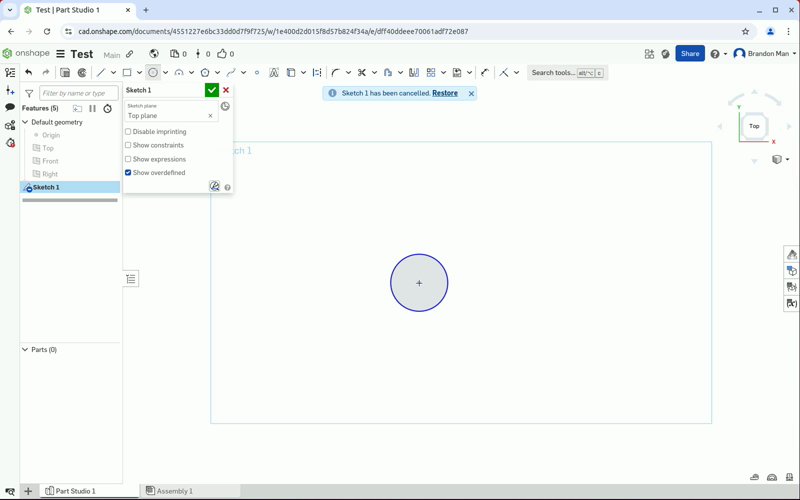
click(419, 282)
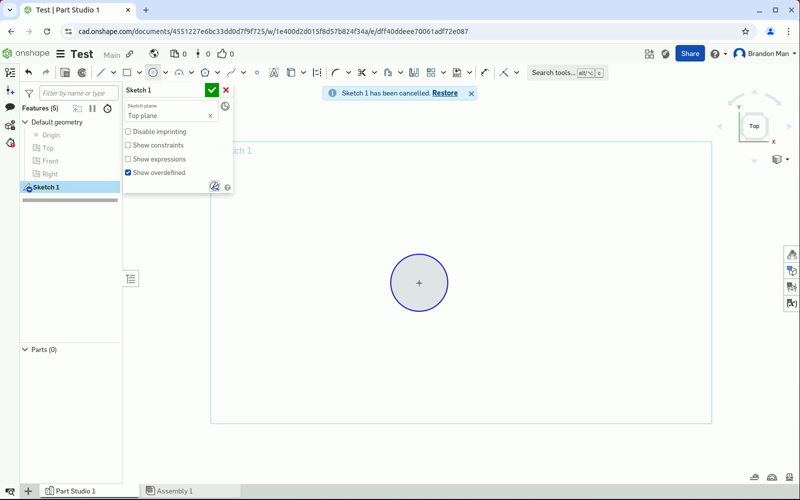
key_up(shift)
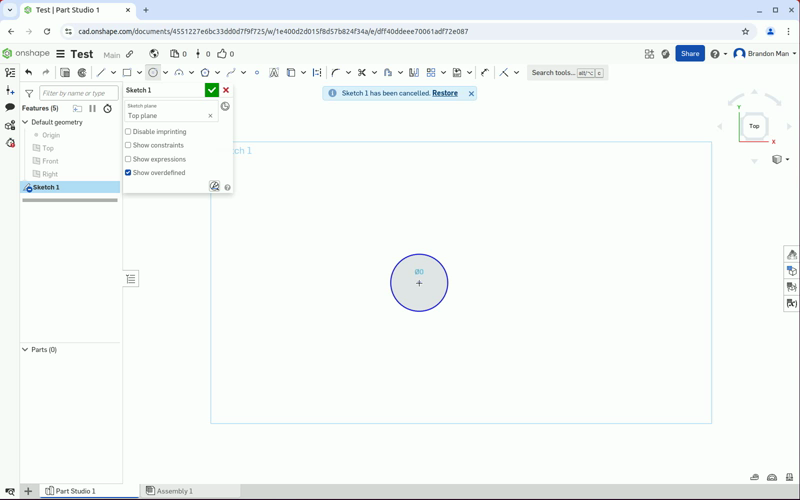
mouse_move(440, 282)
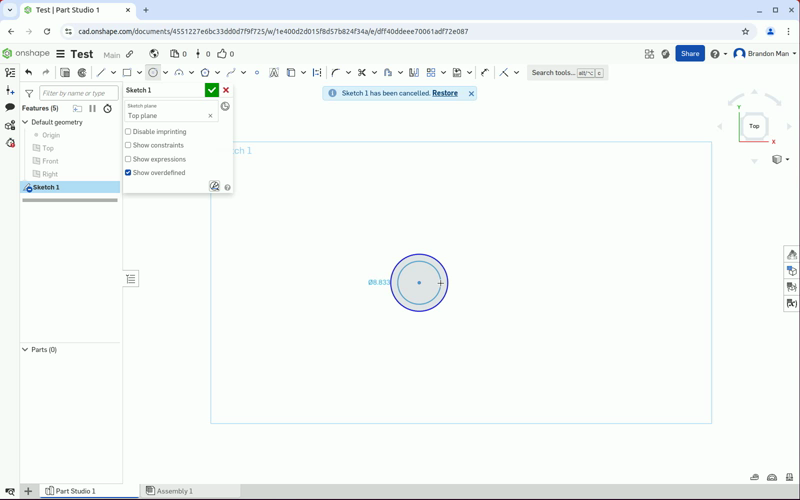
click(440, 282)
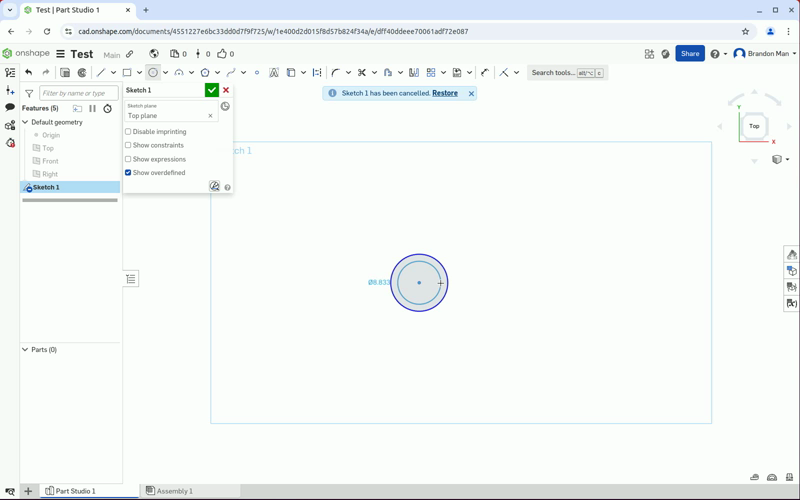
key(esc)
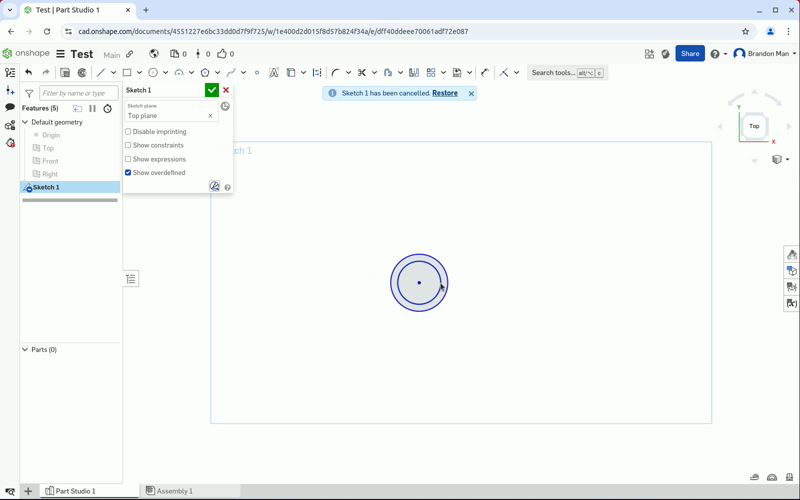
mouse_move(443, 272)
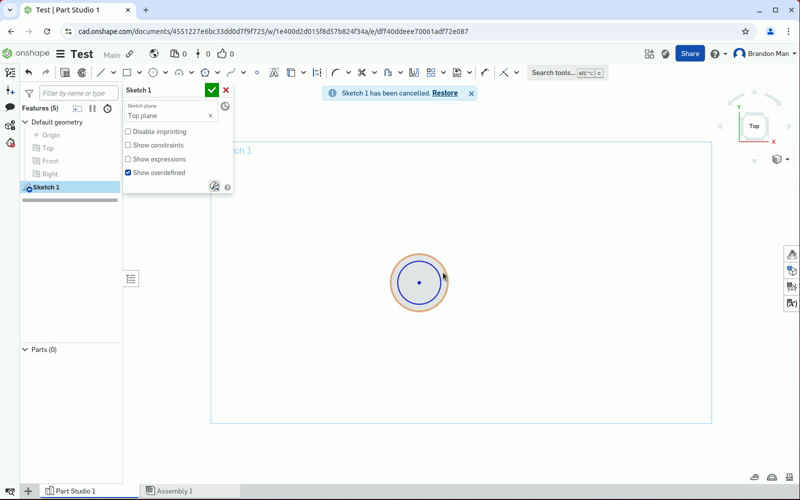
scroll(6)
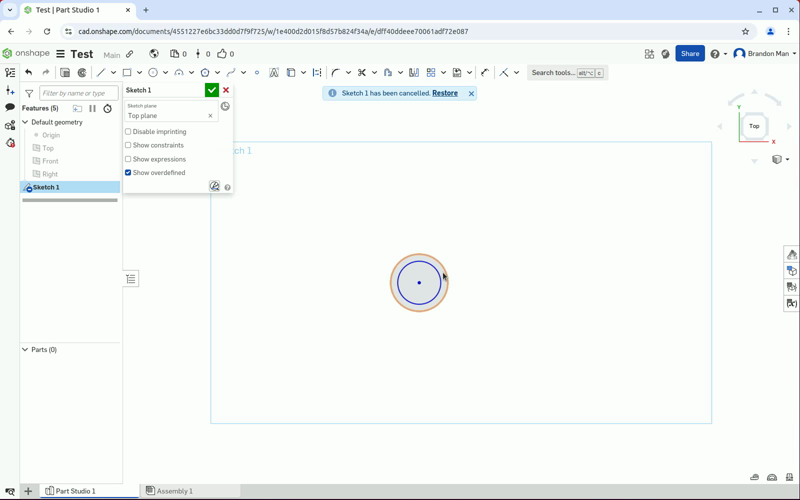
scroll(6)
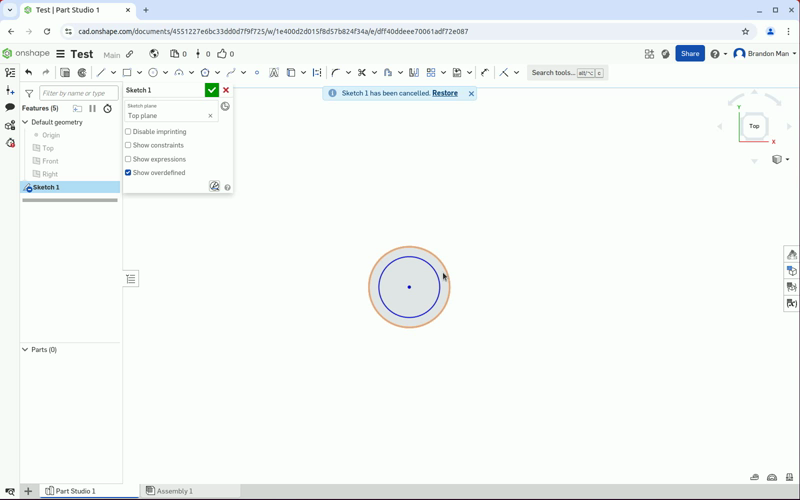
scroll(6)
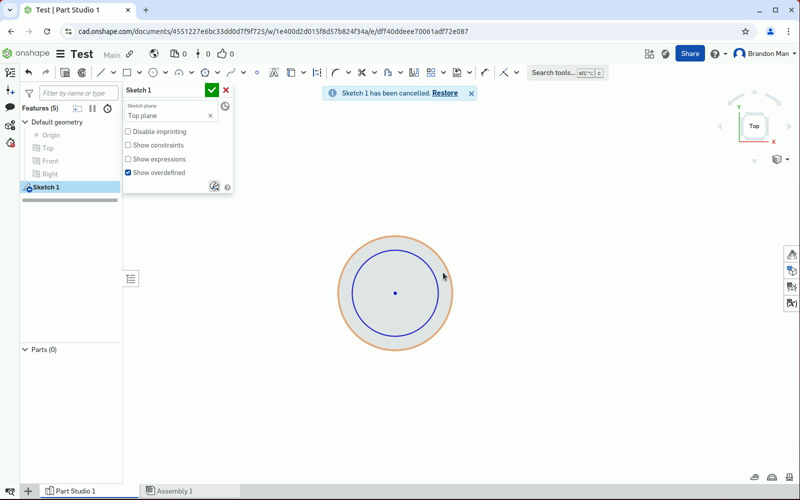
scroll(6)
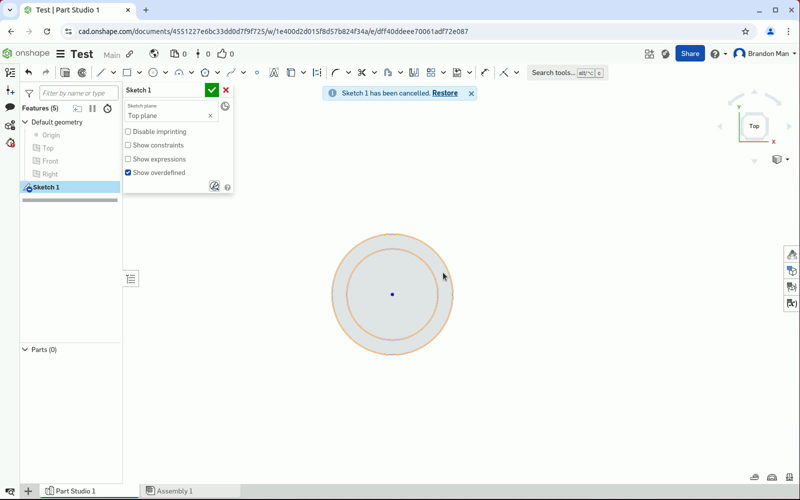
scroll(6)
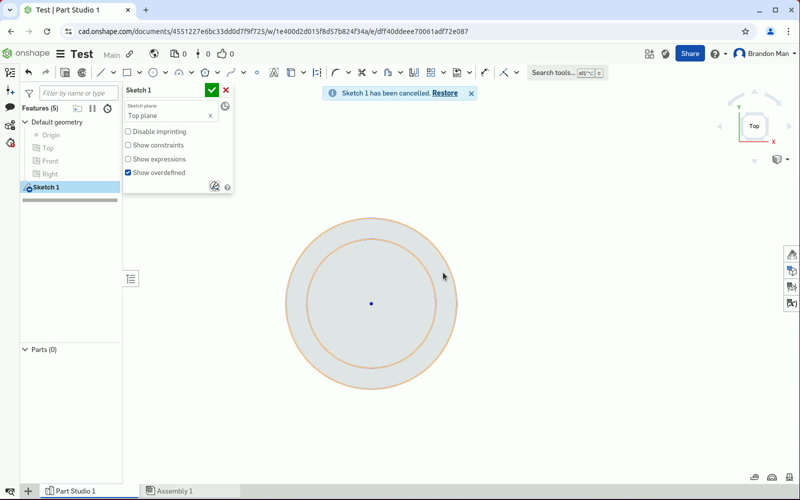
scroll(6)
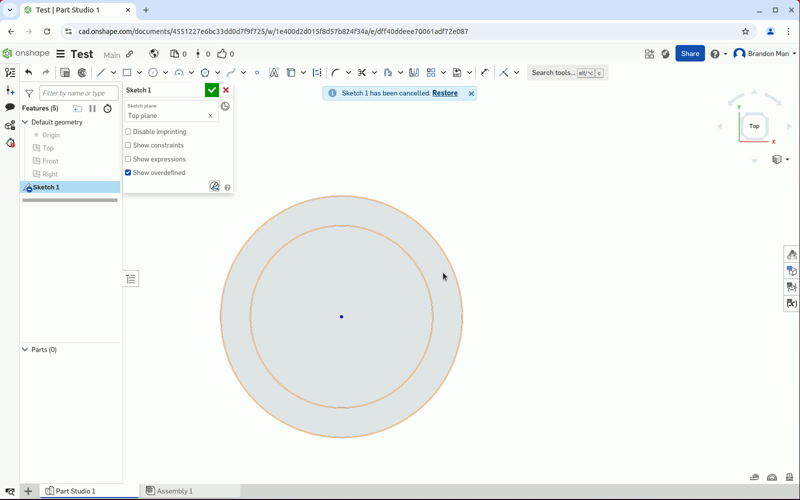
scroll(6)
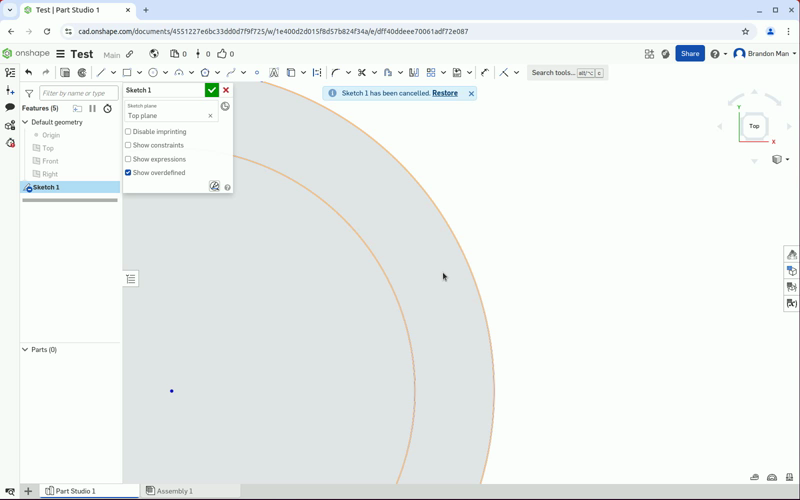
click(443, 272)
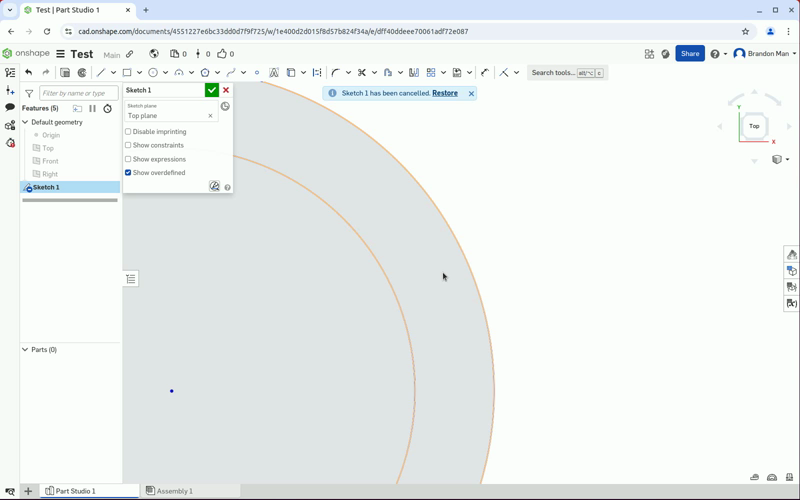
scroll(-6)
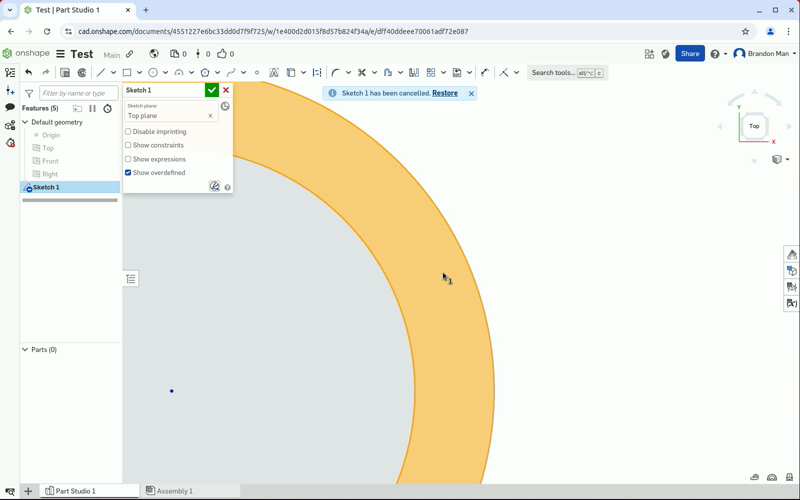
scroll(-6)
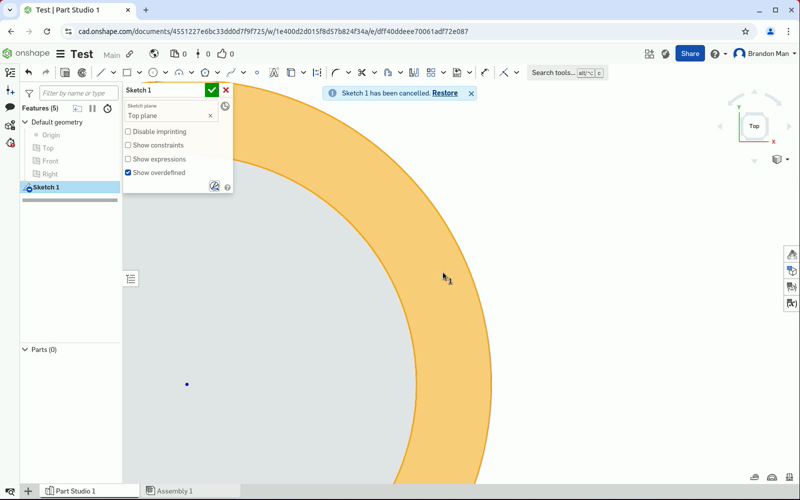
scroll(-6)
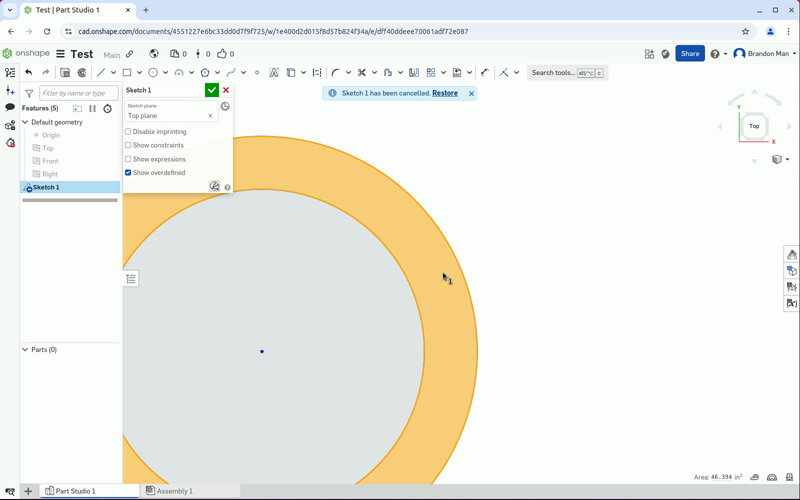
scroll(-6)
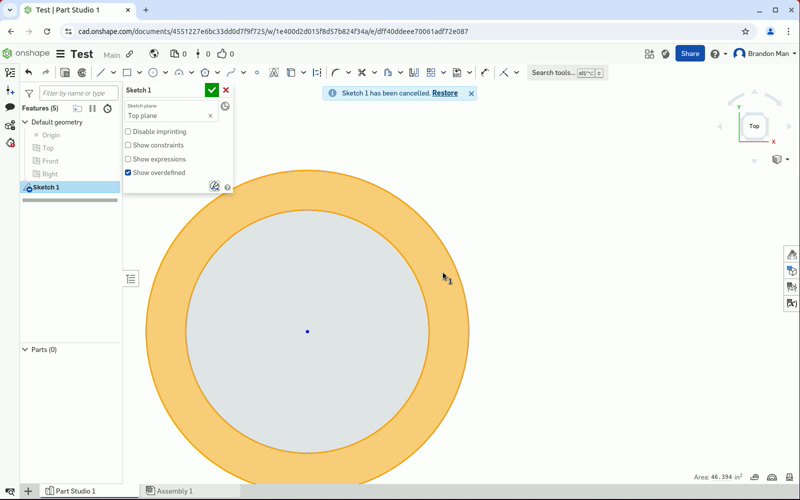
scroll(-6)
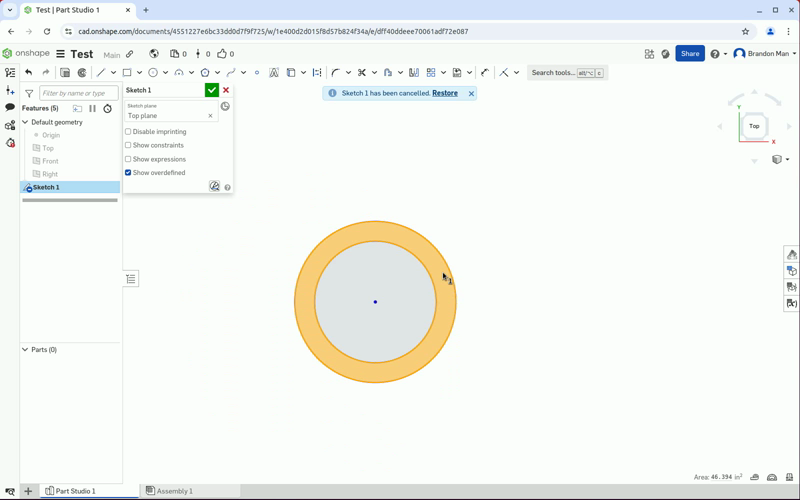
scroll(-6)
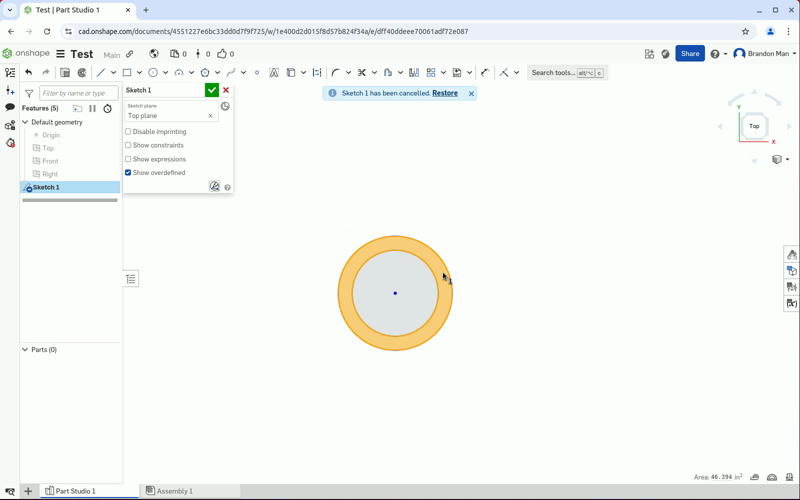
scroll(-6)
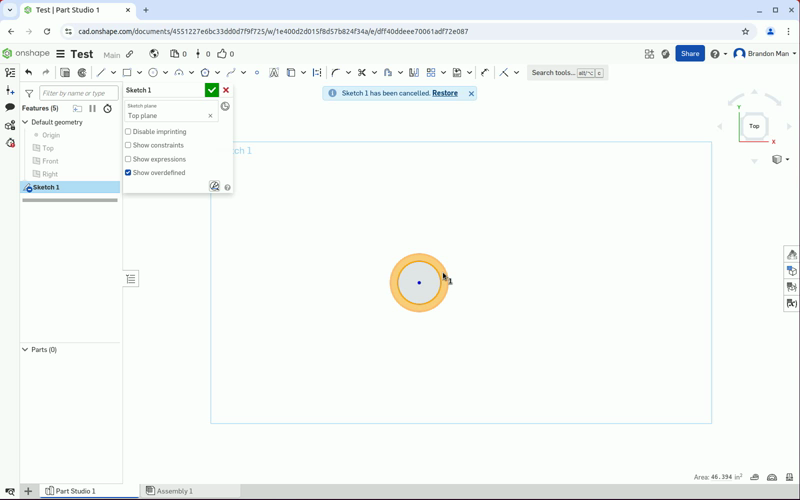
mouse_move(73, 352)
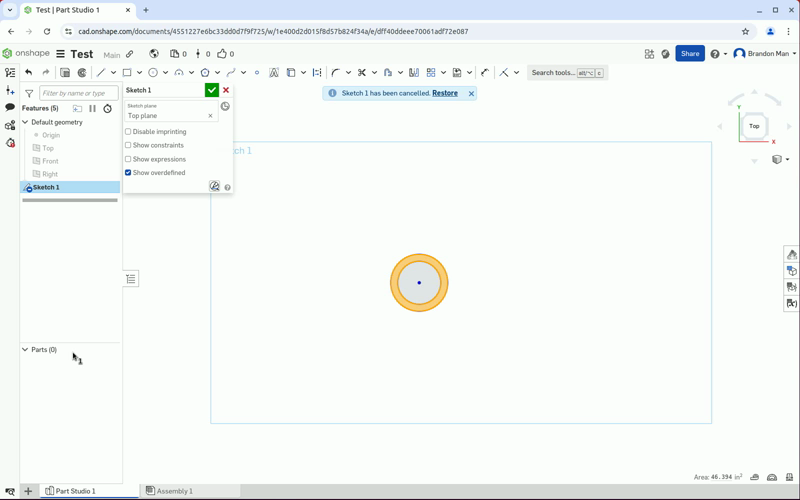
key(shift+y)
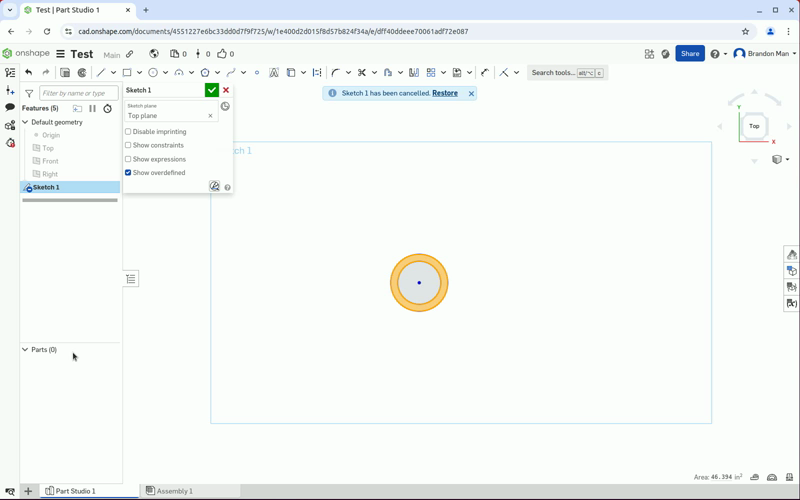
key(shift+e)
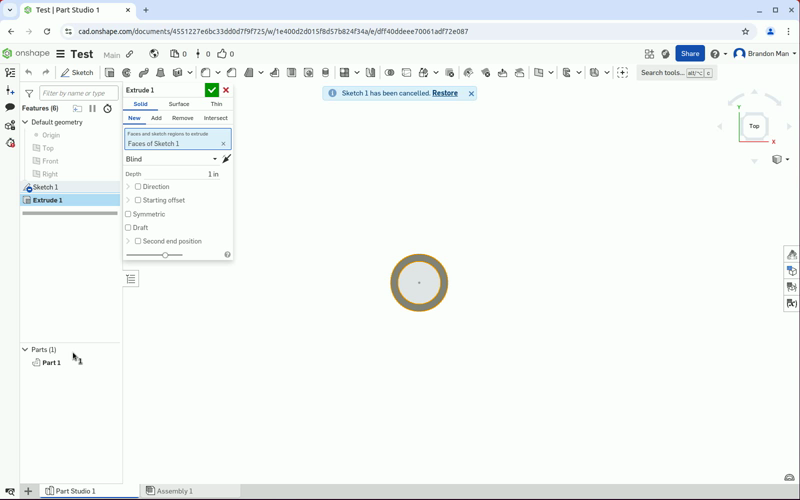
mouse_move(143, 106)
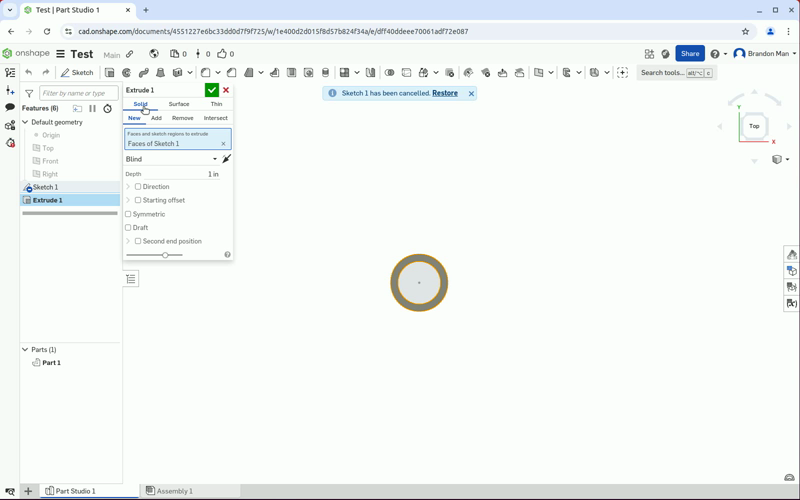
click(143, 106)
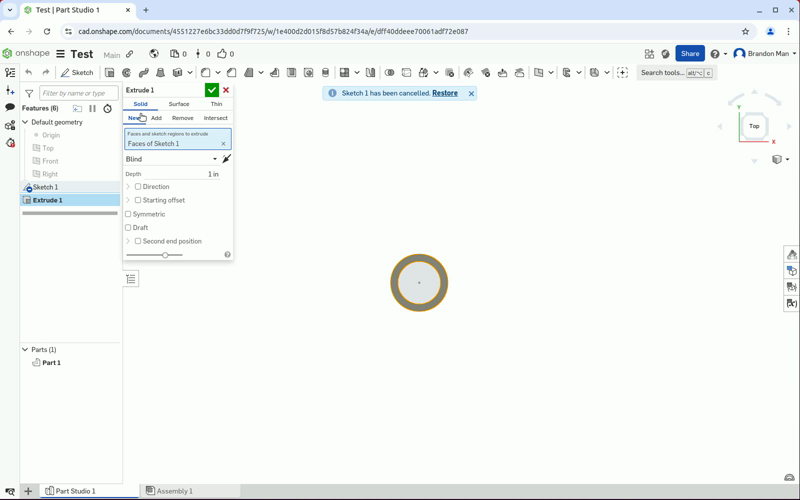
mouse_move(137, 120)
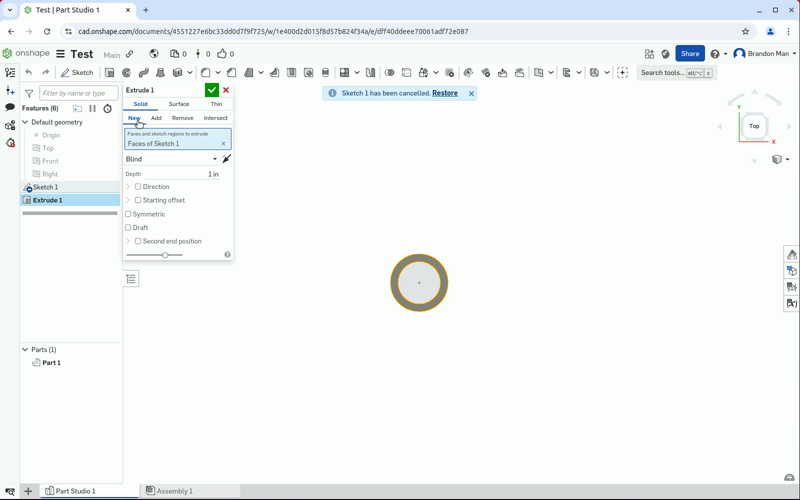
click(137, 120)
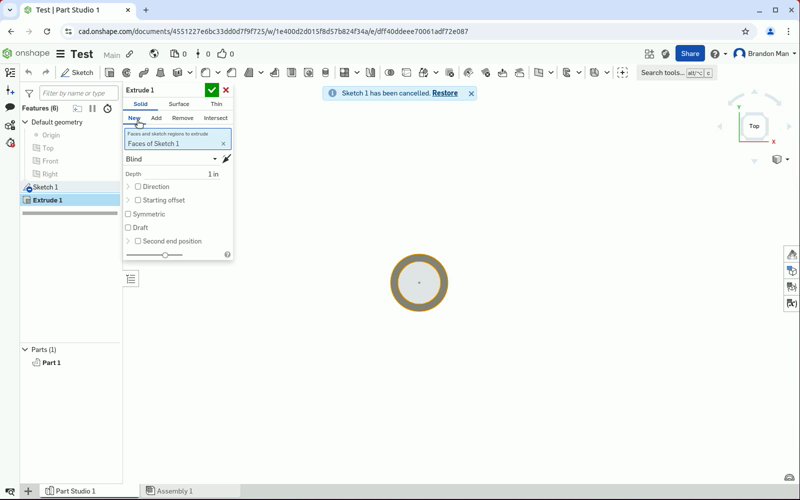
key(tab, 4)
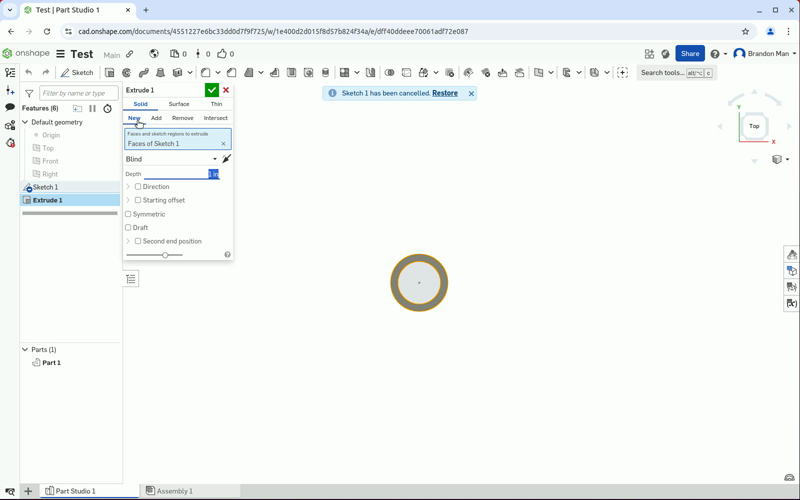
text(8.666)
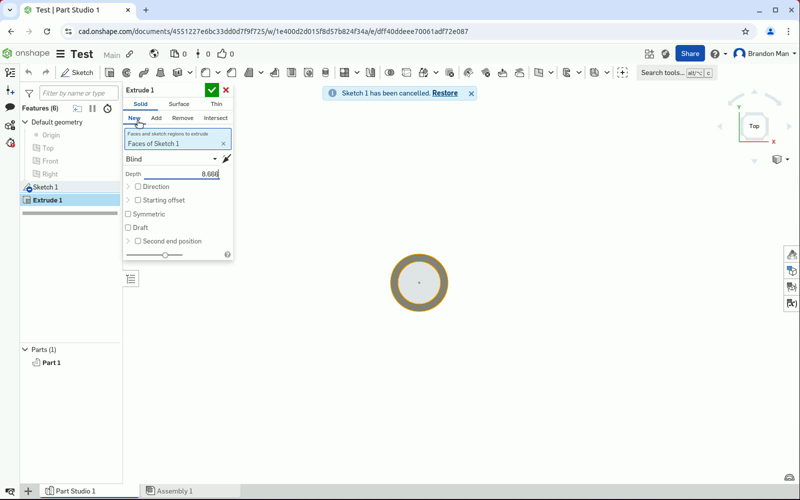
key(enter)
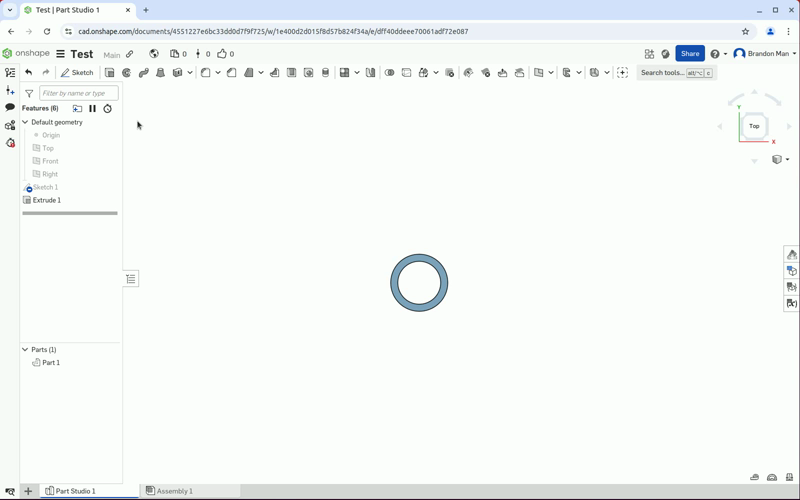
key(shift+h)
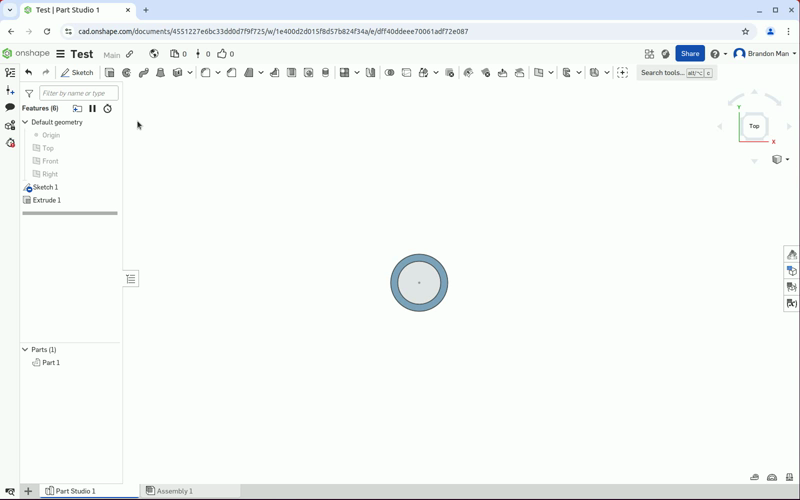
key(shift+h)
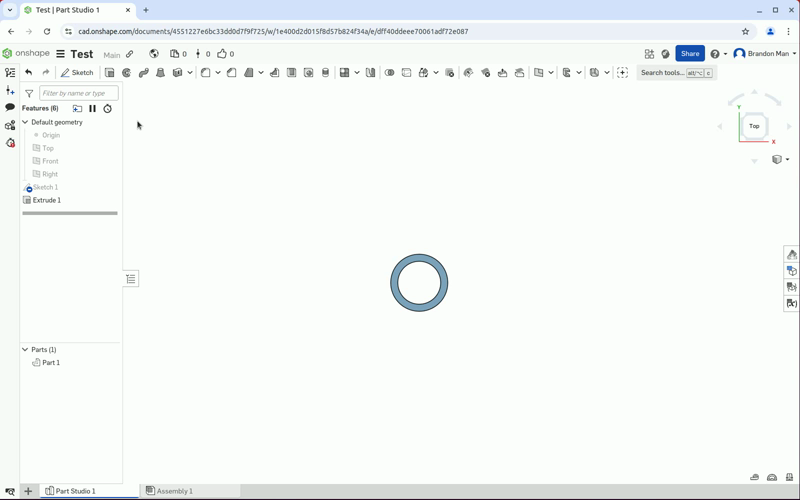
mouse_move(73, 189)
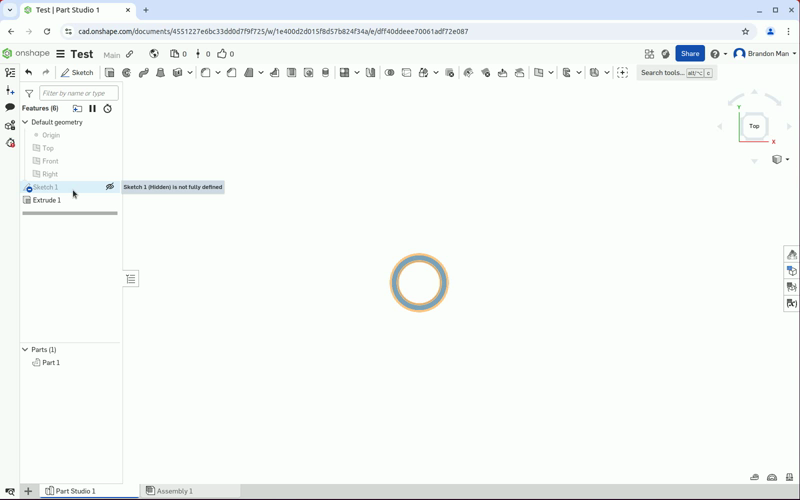
click(73, 189)
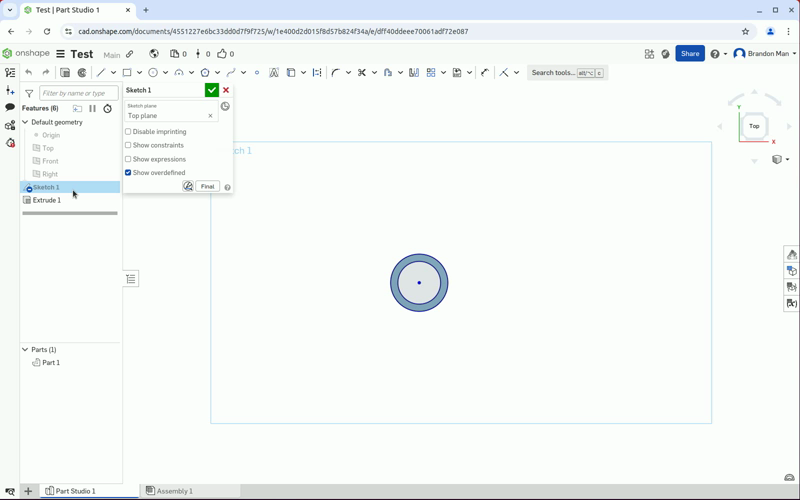
mouse_move(229, 92)
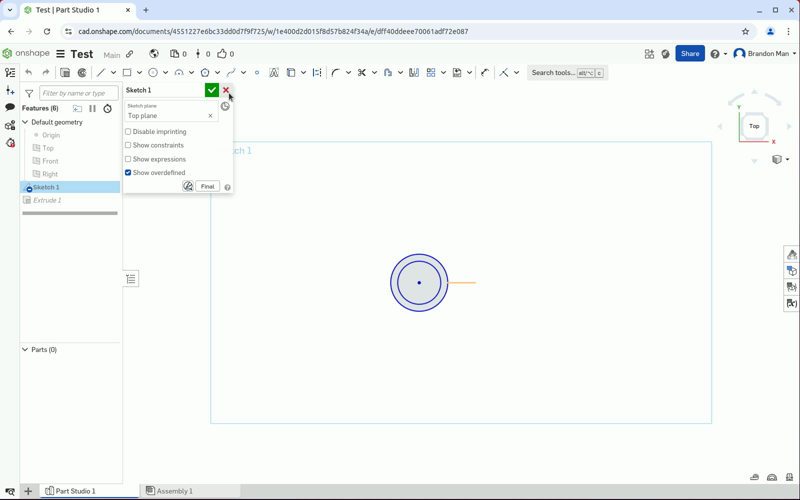
click(229, 92)
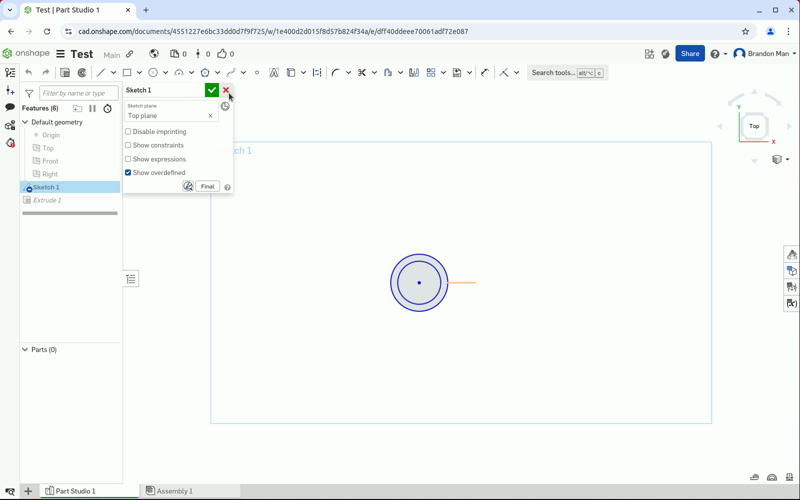
key(shift+s)
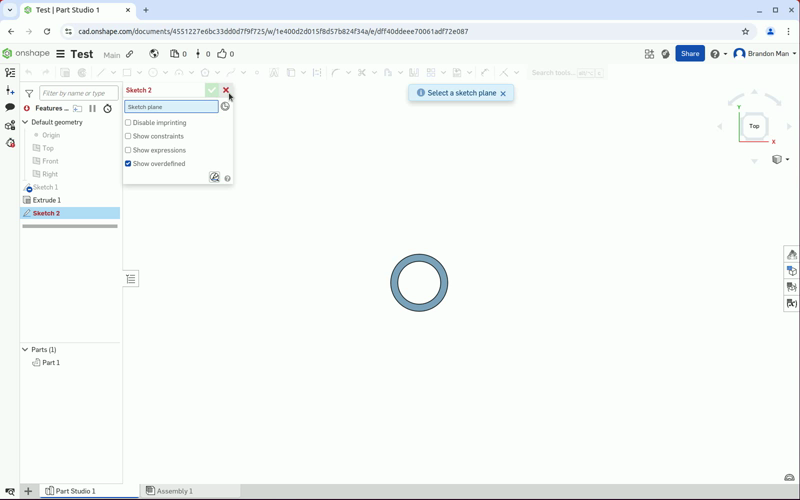
mouse_move(73, 150)
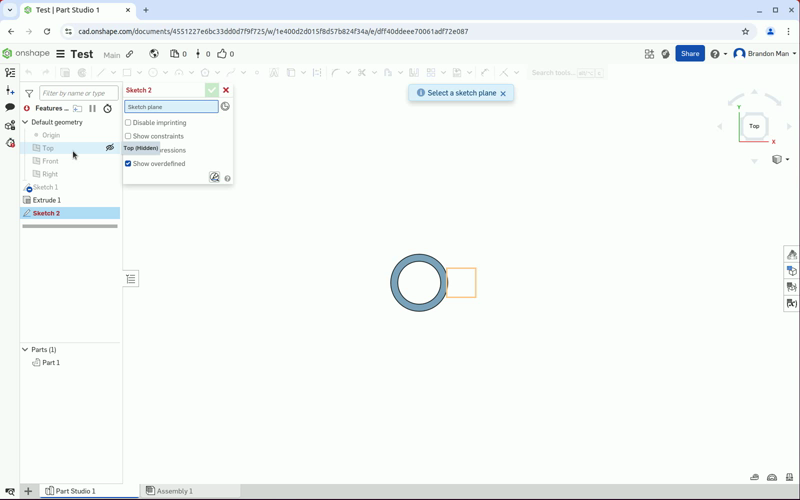
click(73, 150)
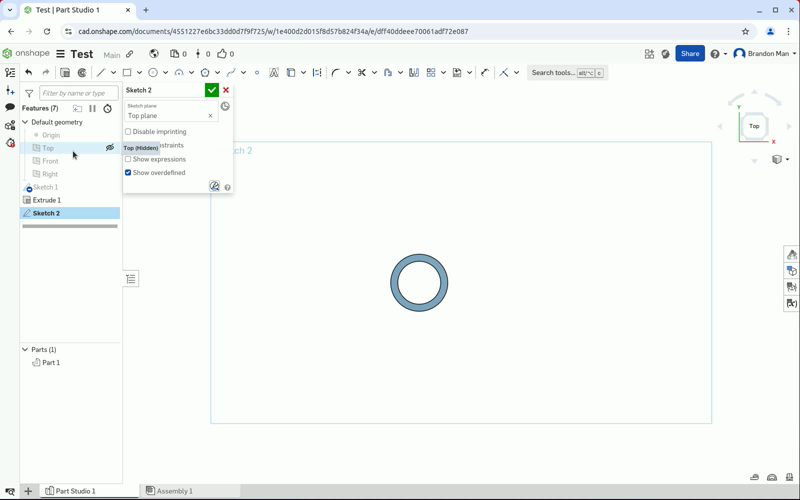
mouse_move(73, 352)
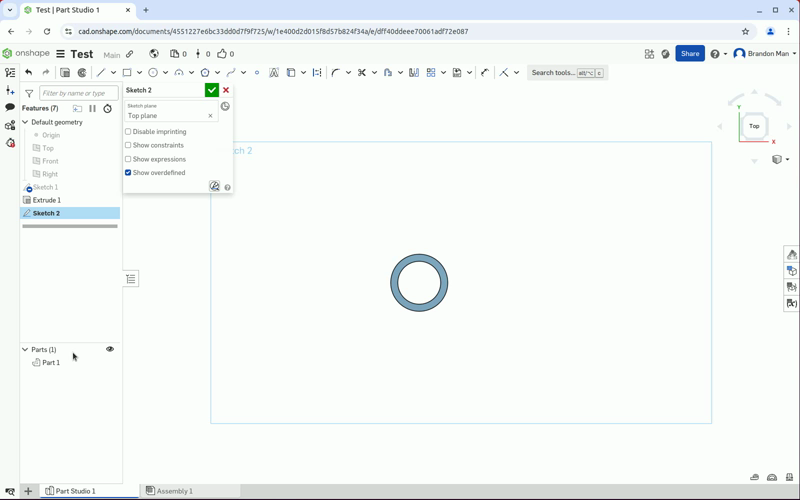
key(y)
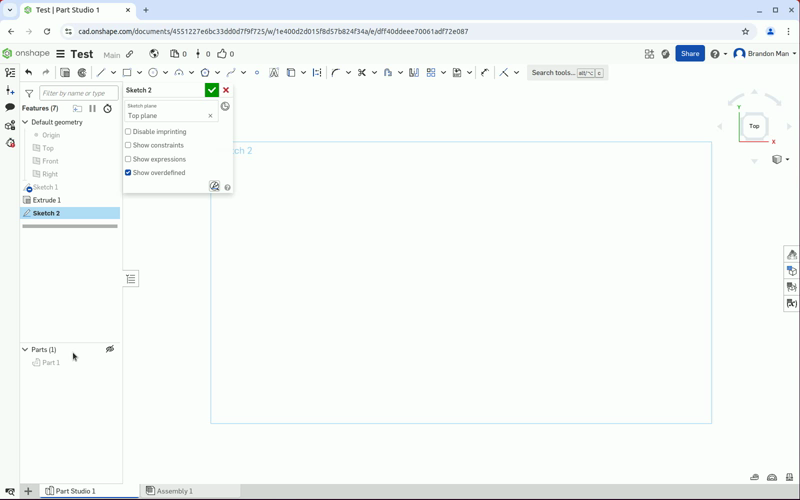
key(l)
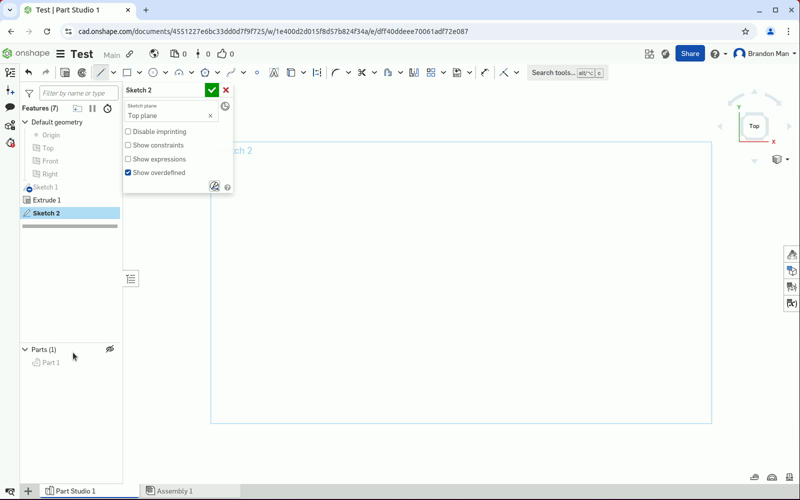
key_down(shift)
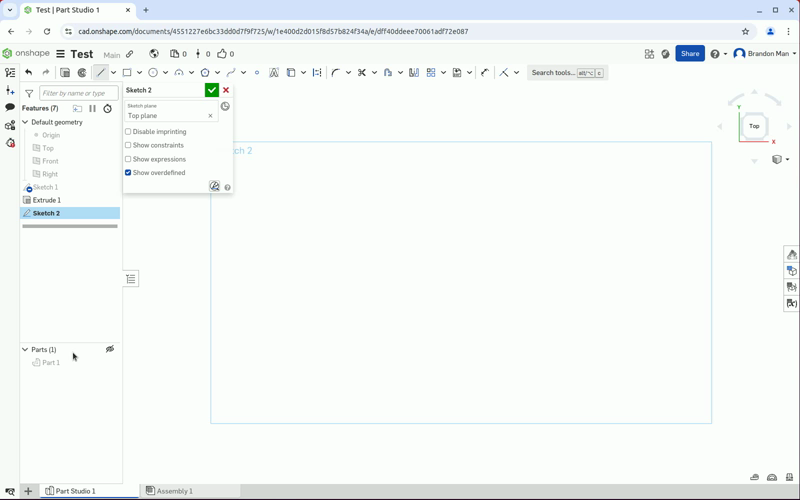
mouse_move(420, 311)
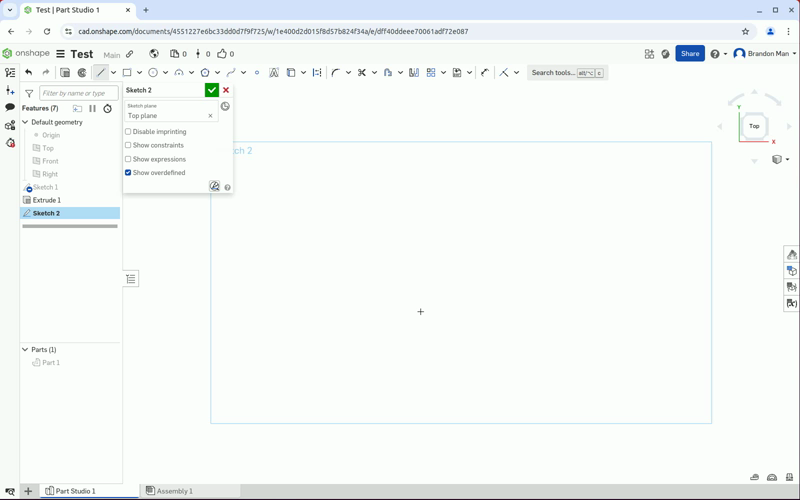
click(420, 311)
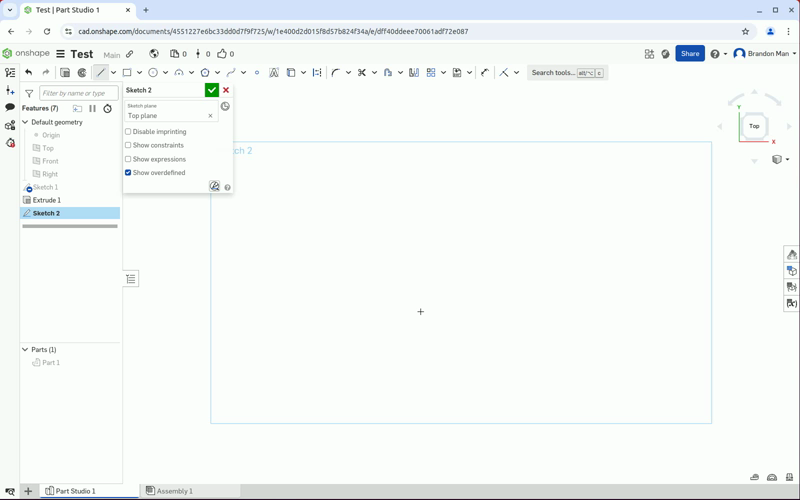
key_up(shift)
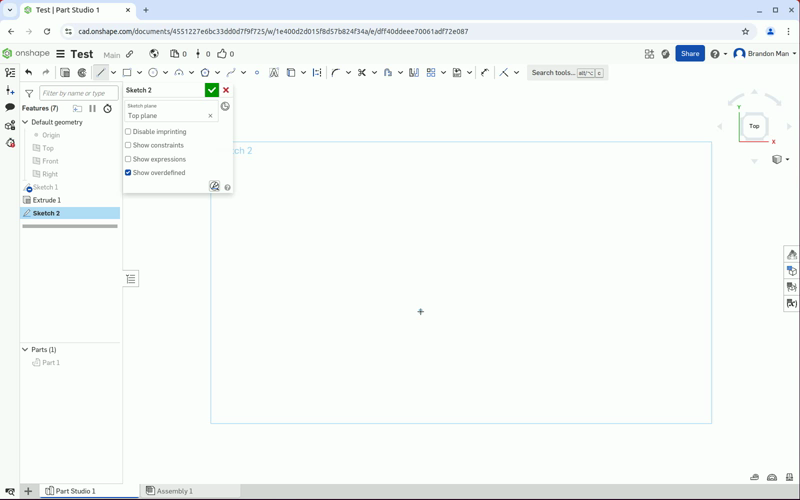
key_down(shift)
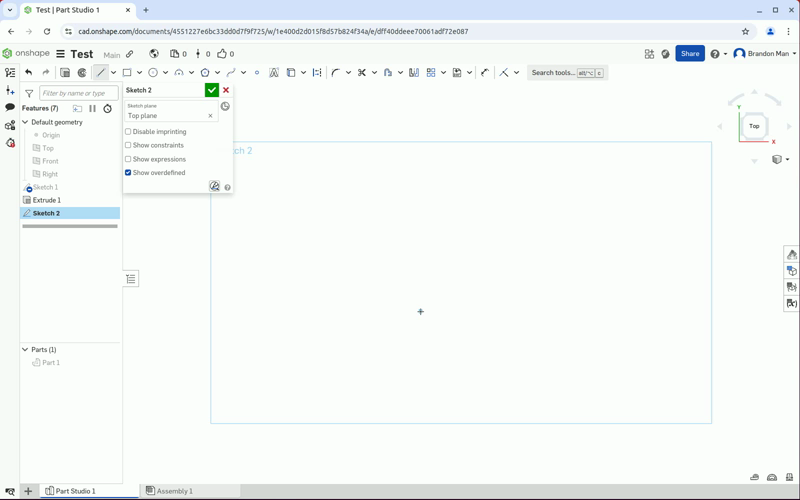
mouse_move(560, 296)
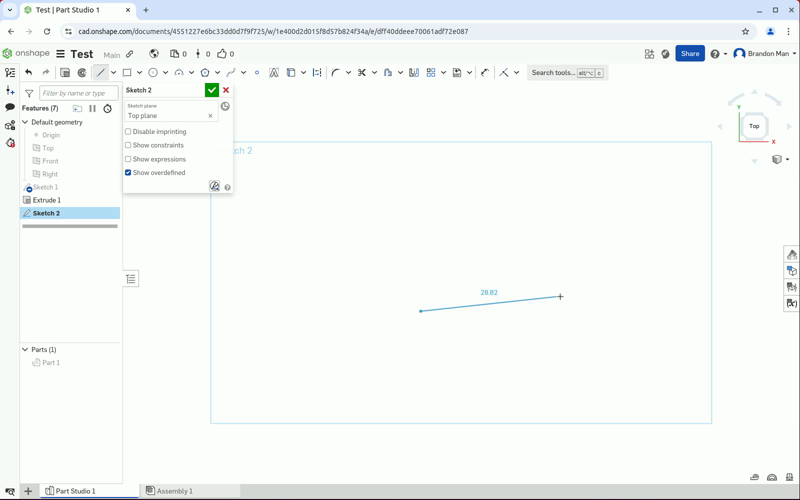
click(560, 296)
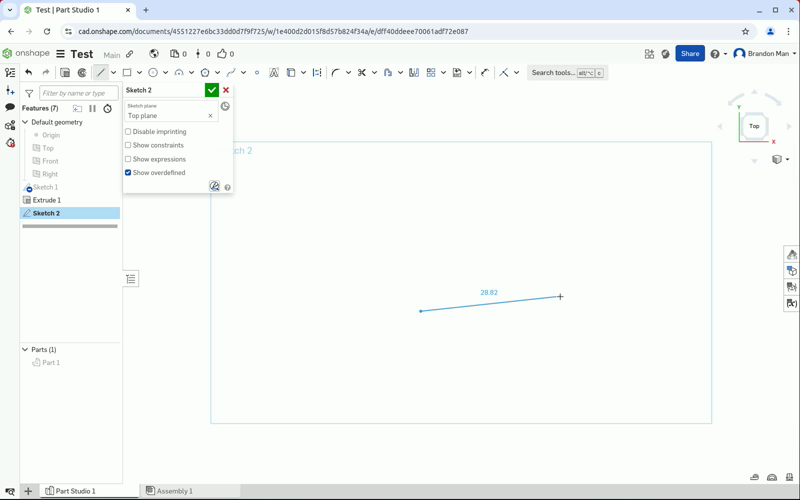
key_up(shift)
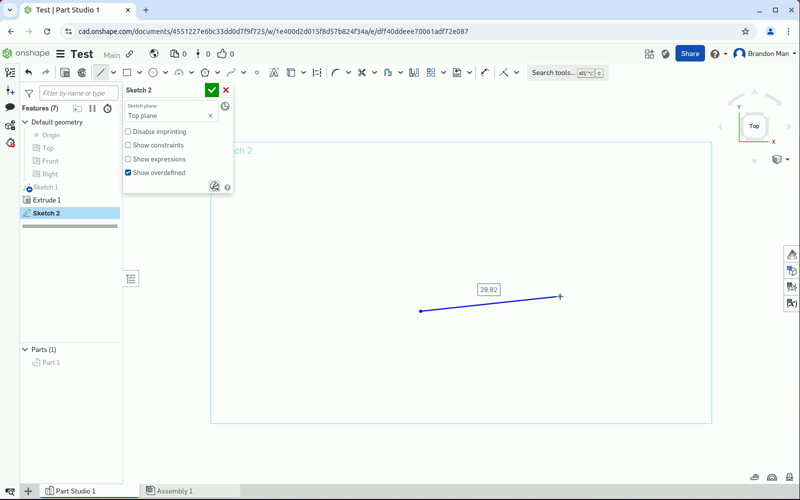
key(esc)
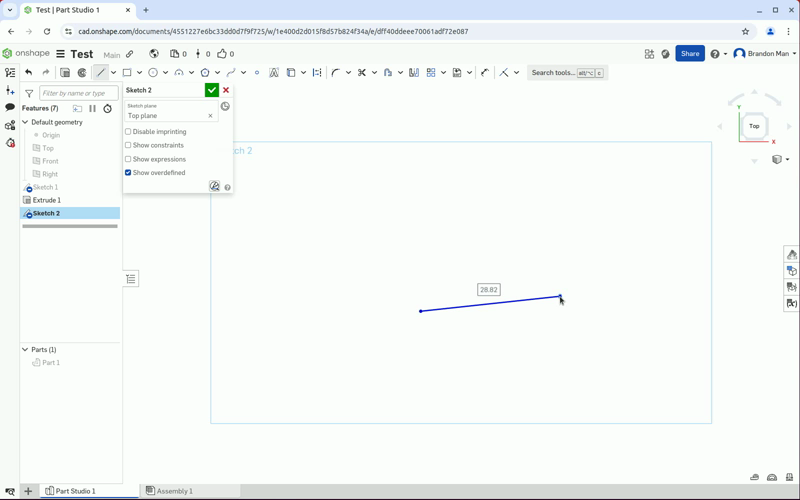
key(a)
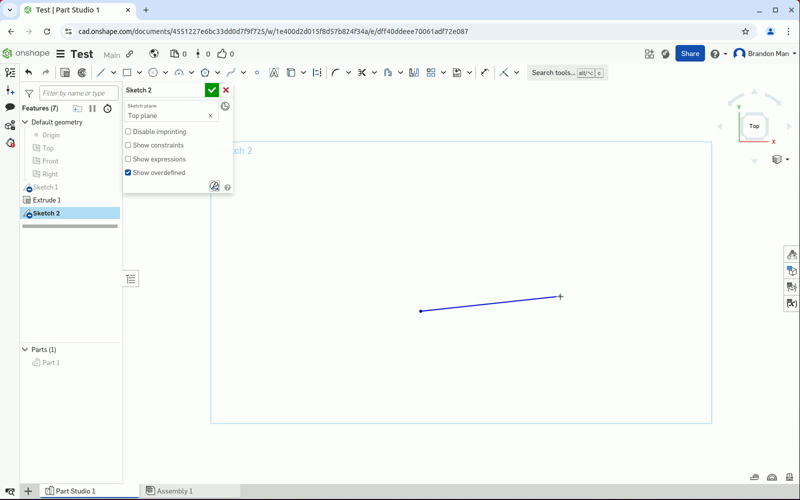
mouse_move(560, 296)
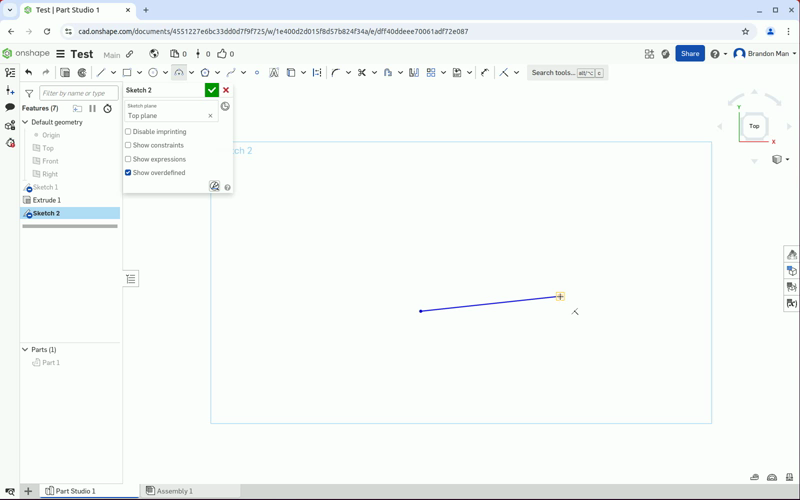
click(560, 296)
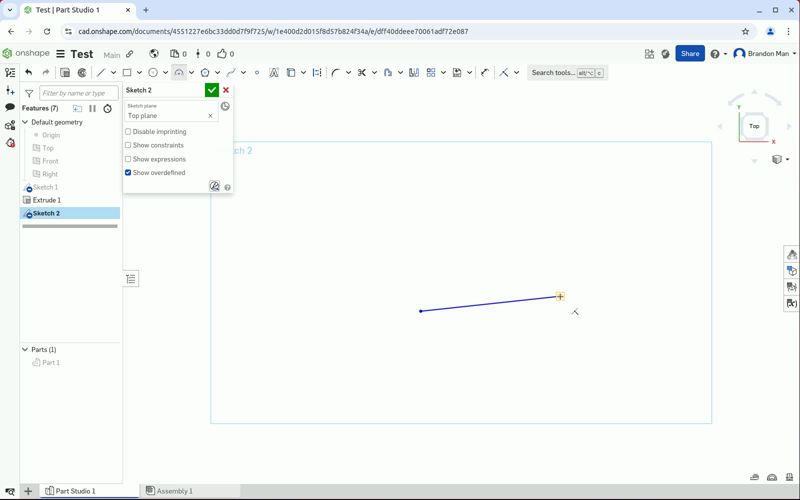
key_down(shift)
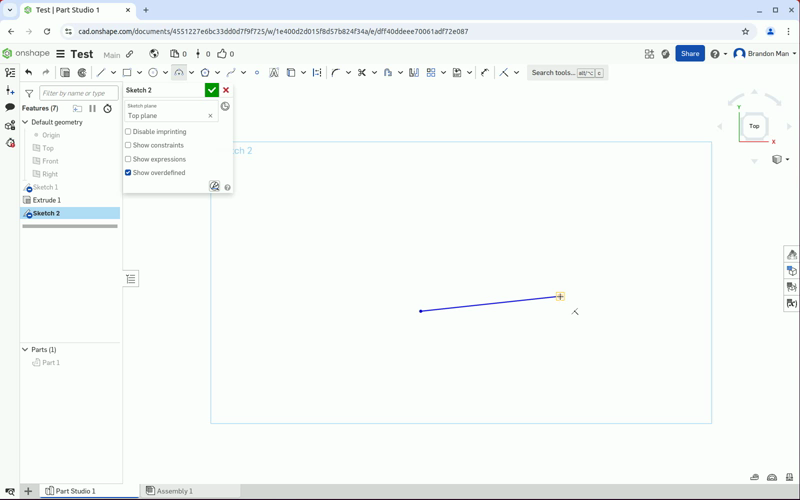
mouse_move(560, 268)
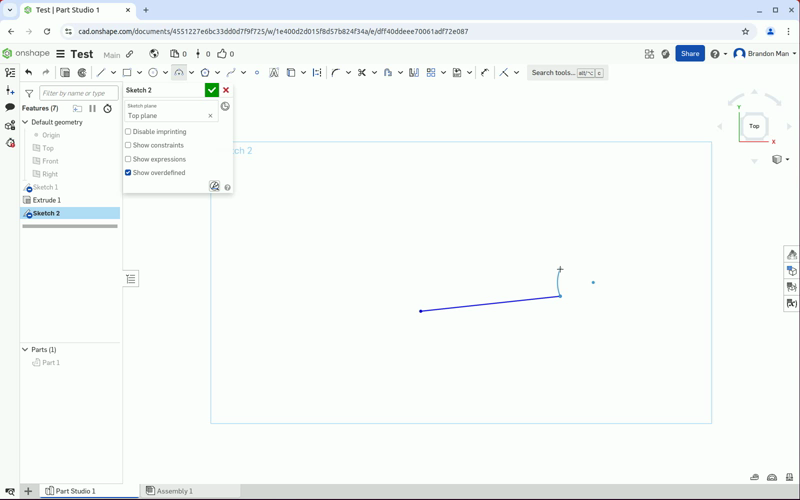
click(560, 268)
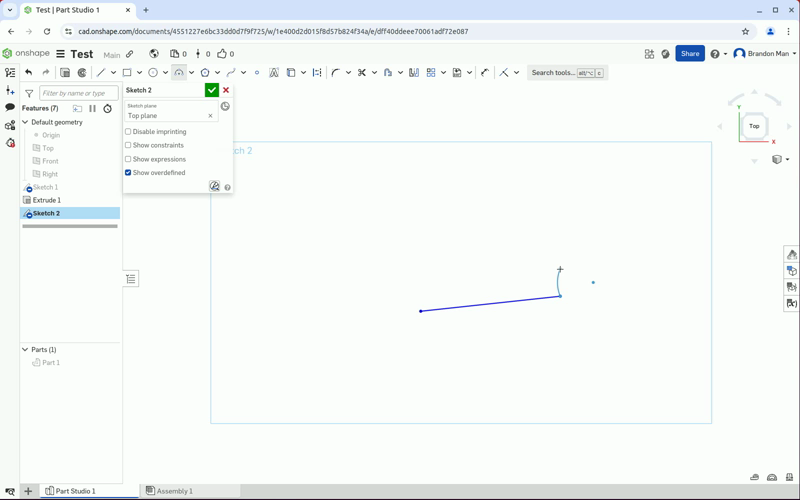
mouse_move(544, 282)
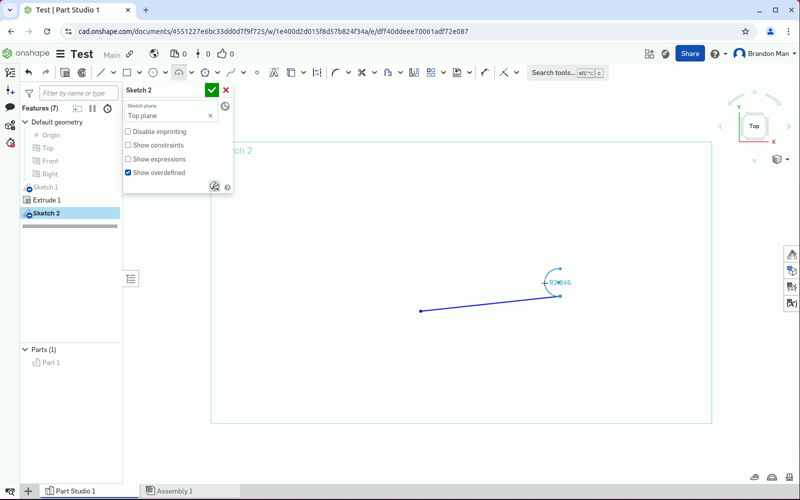
click(544, 282)
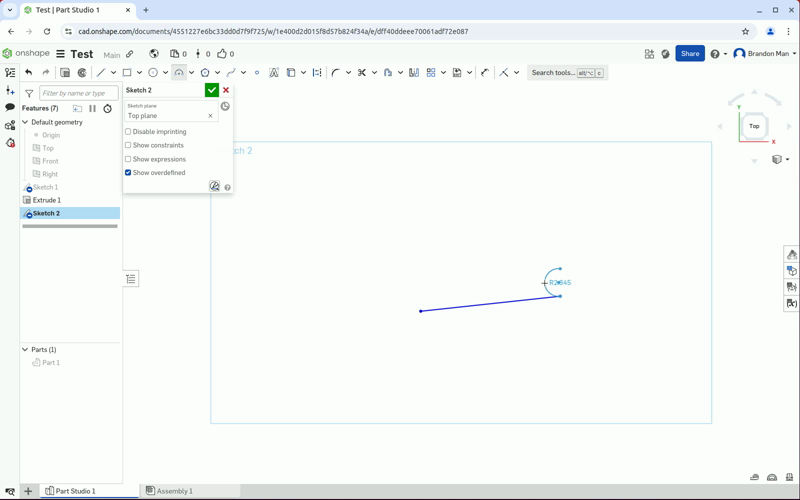
key_up(shift)
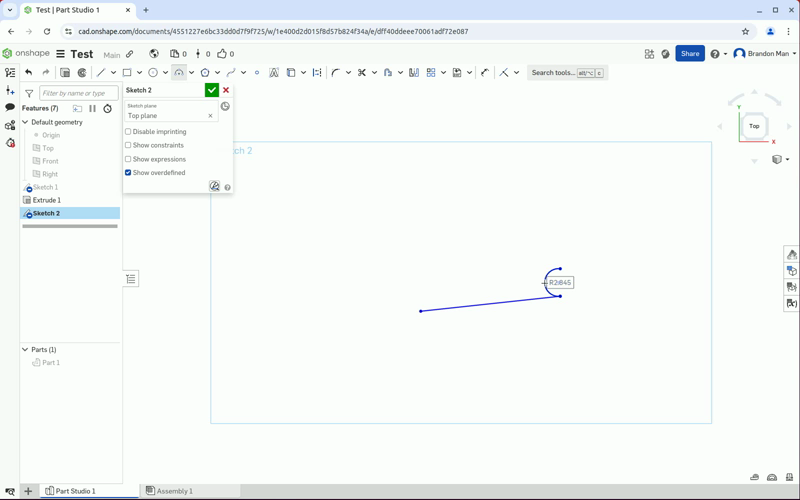
key(esc)
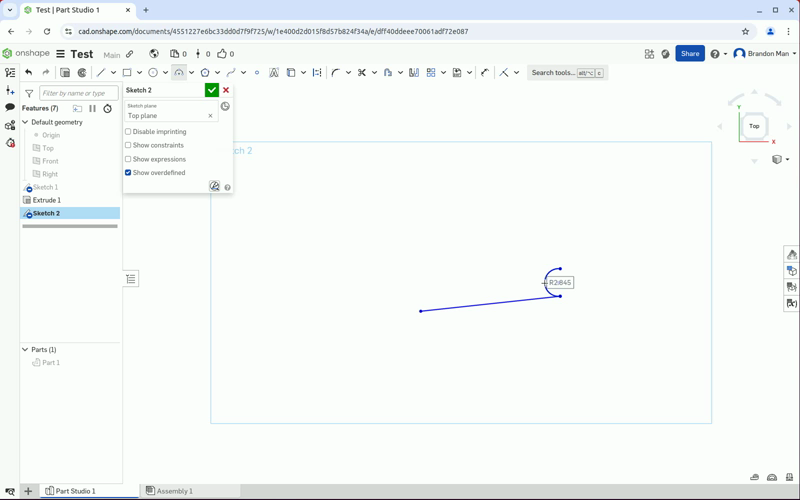
key(l)
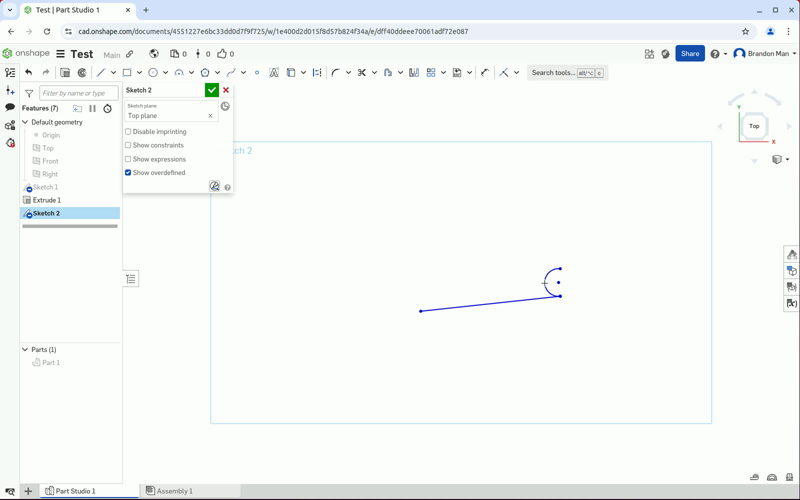
mouse_move(560, 268)
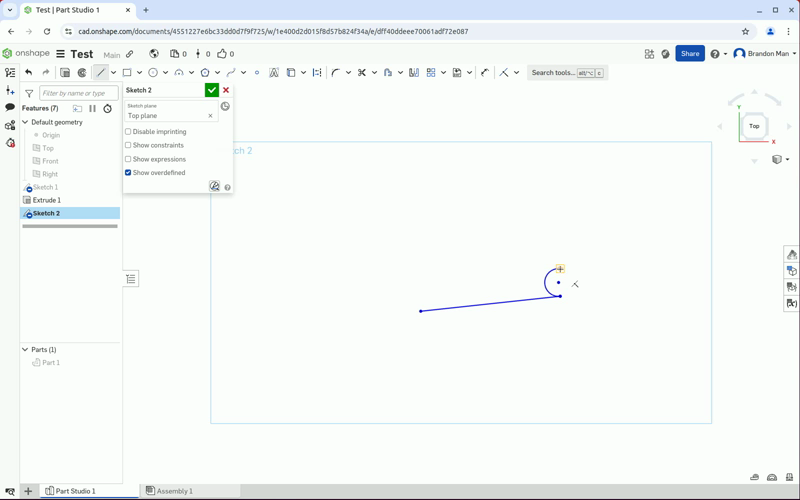
click(560, 268)
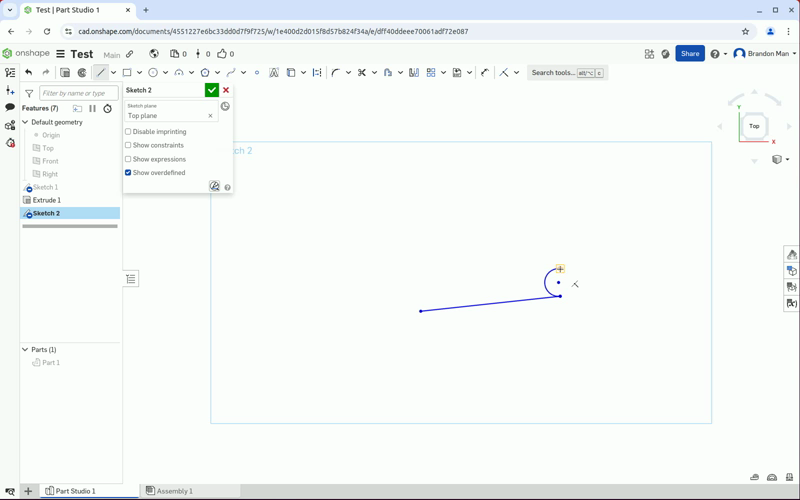
key_down(shift)
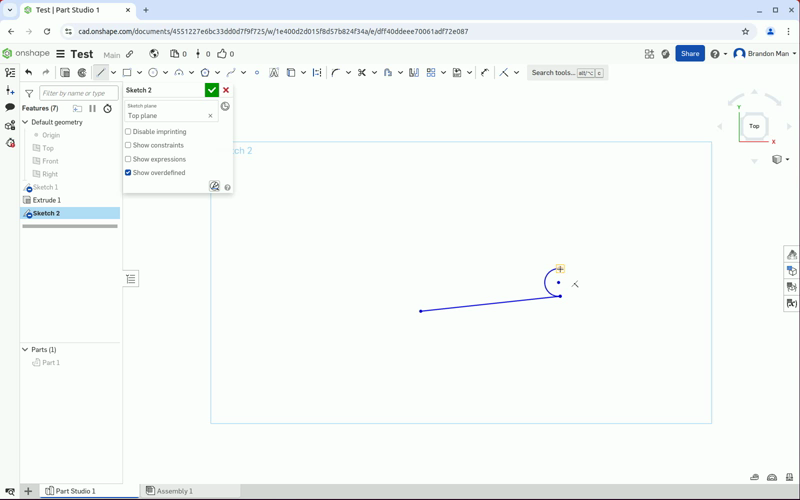
mouse_move(420, 255)
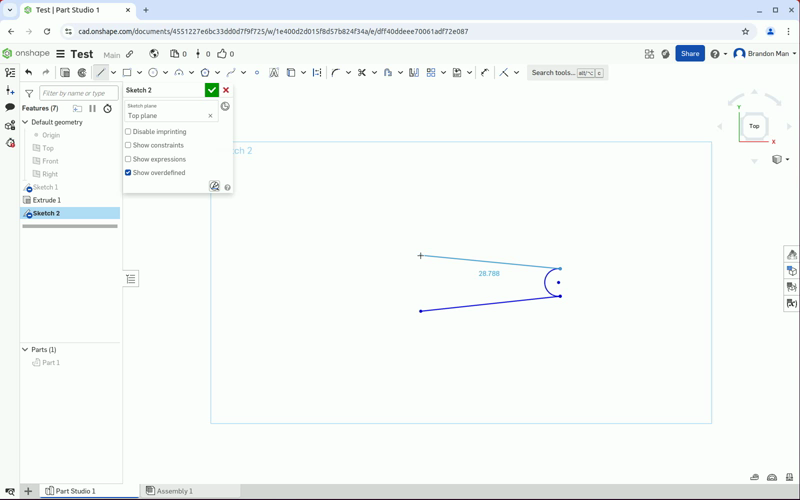
click(420, 255)
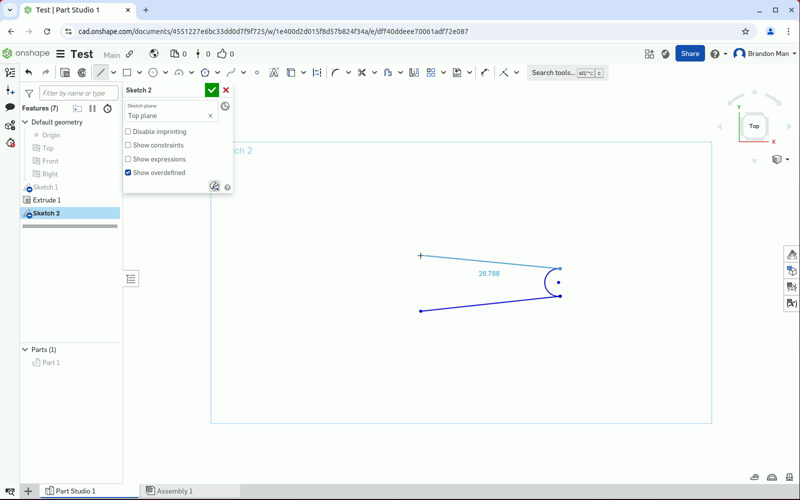
key_up(shift)
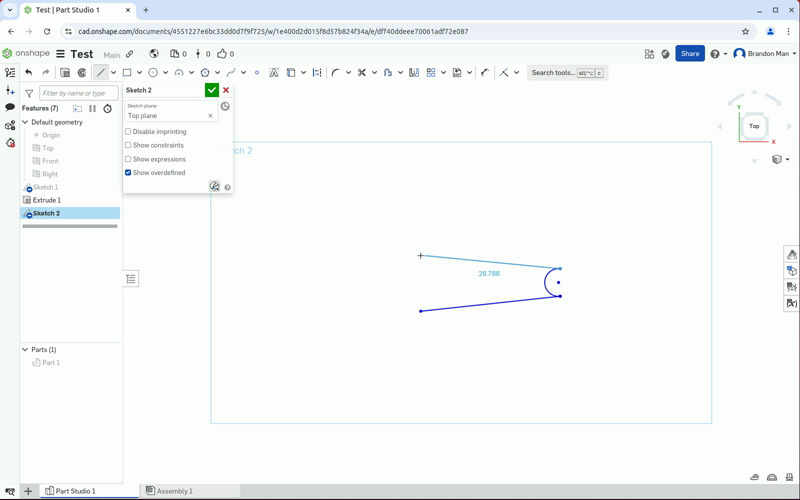
key(esc)
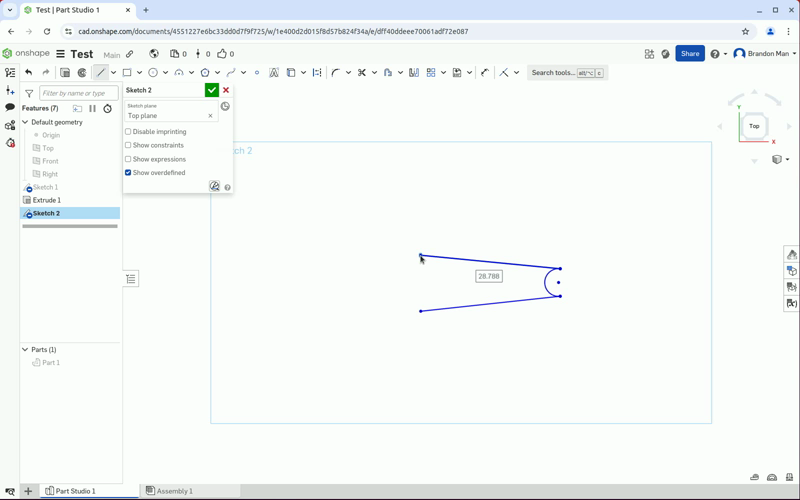
key(a)
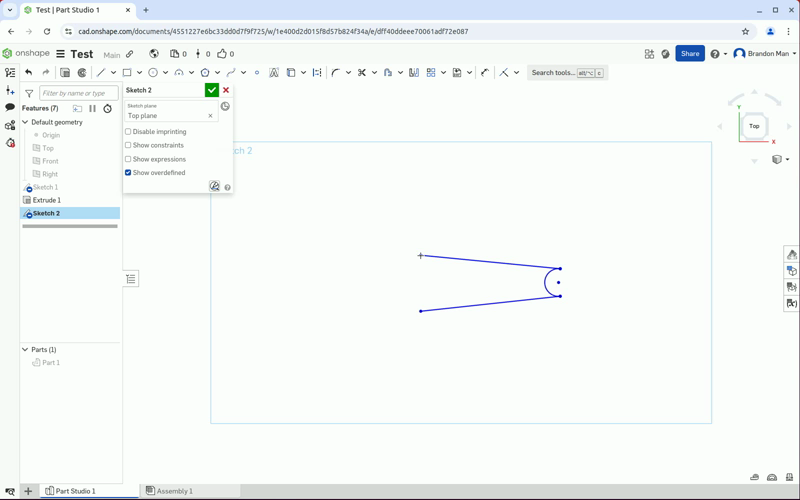
mouse_move(420, 255)
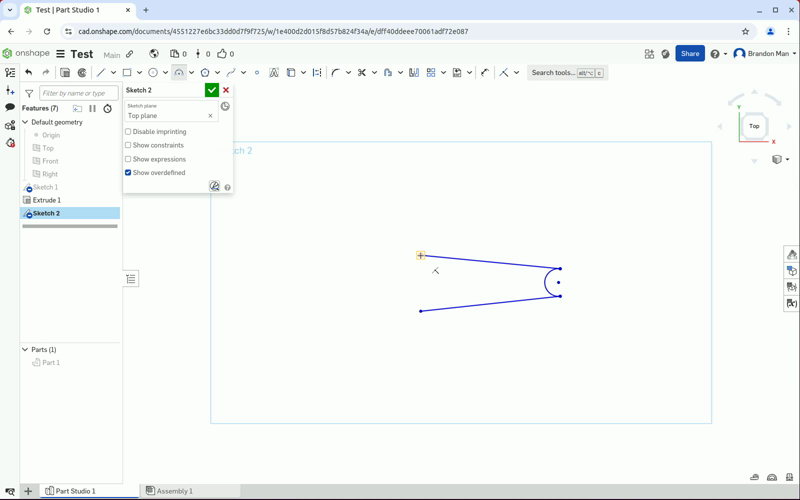
click(420, 255)
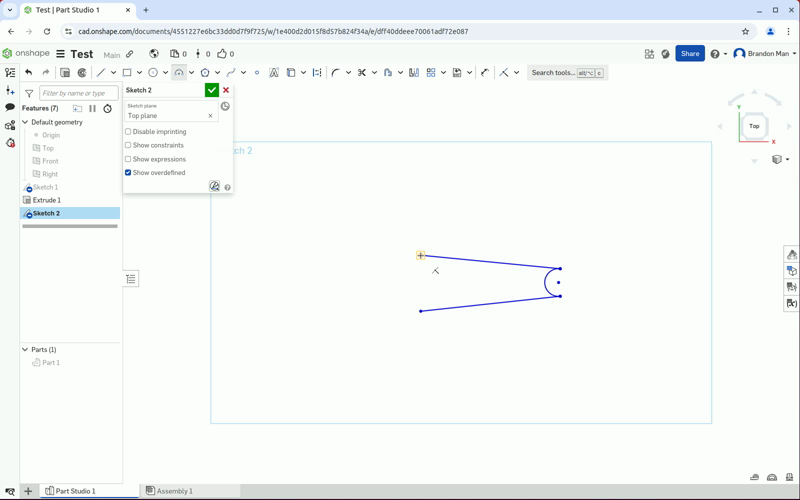
mouse_move(420, 311)
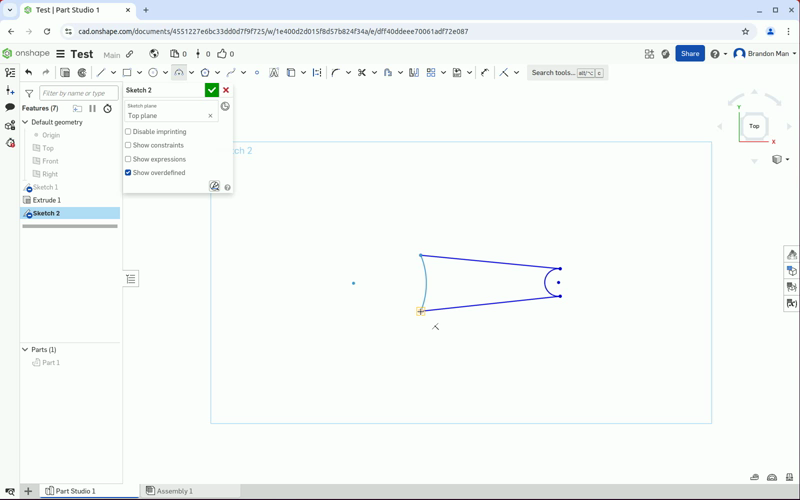
click(420, 311)
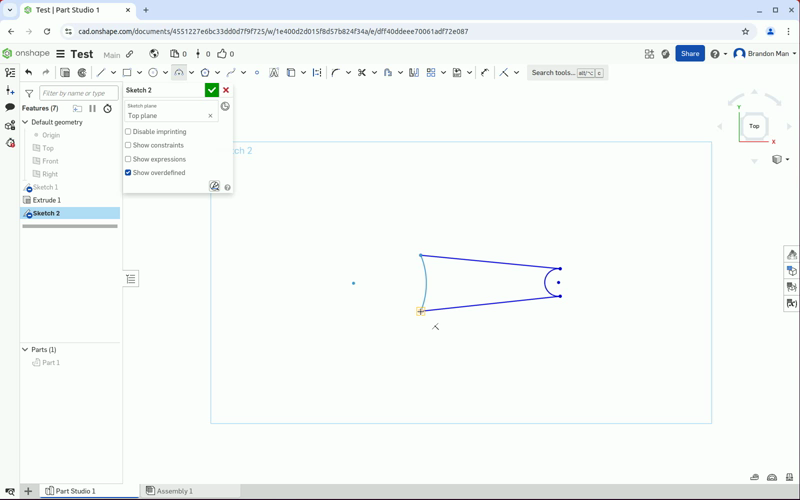
key_down(shift)
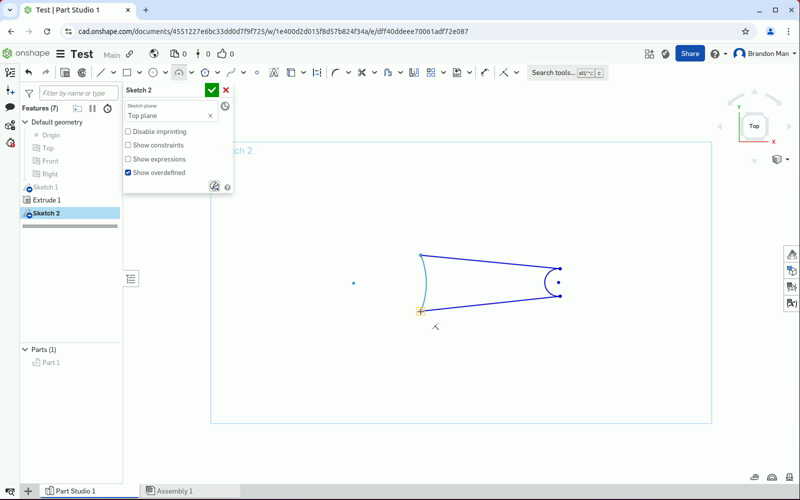
mouse_move(446, 283)
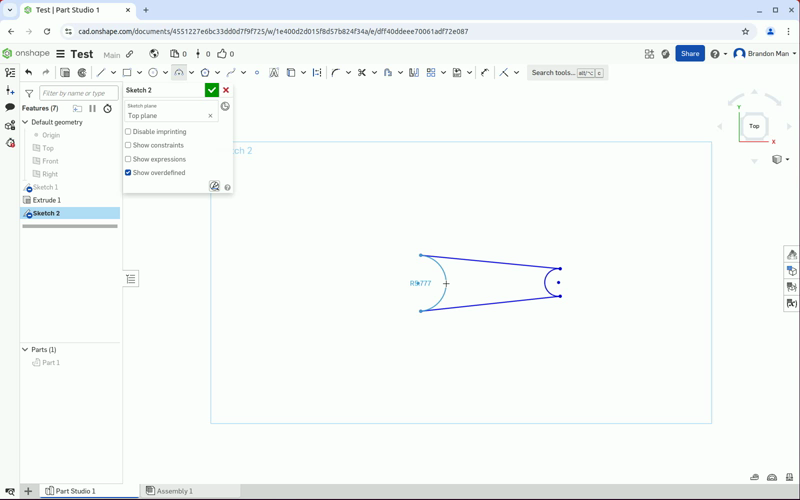
click(446, 283)
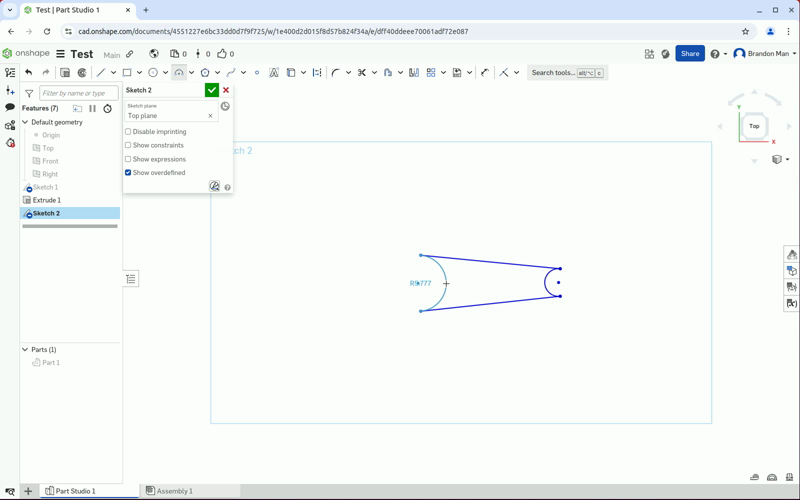
key_up(shift)
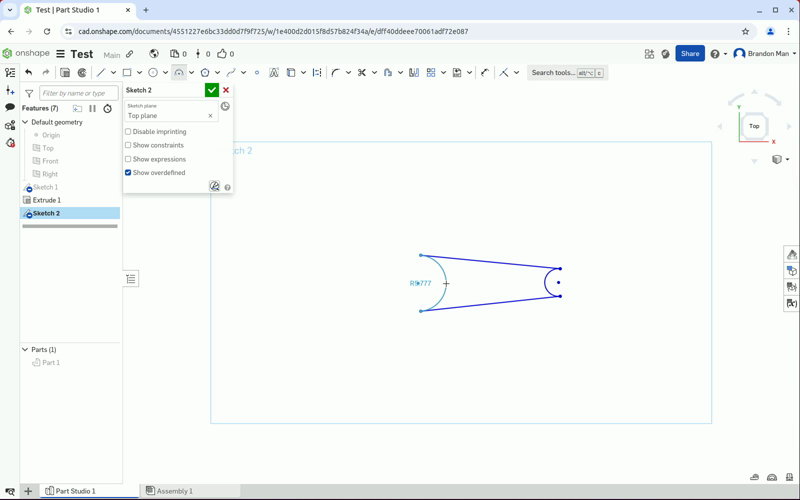
key(esc)
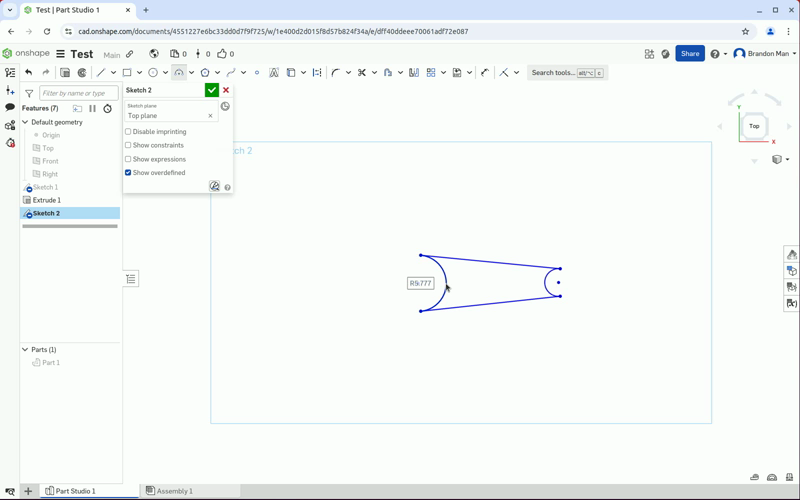
key(l)
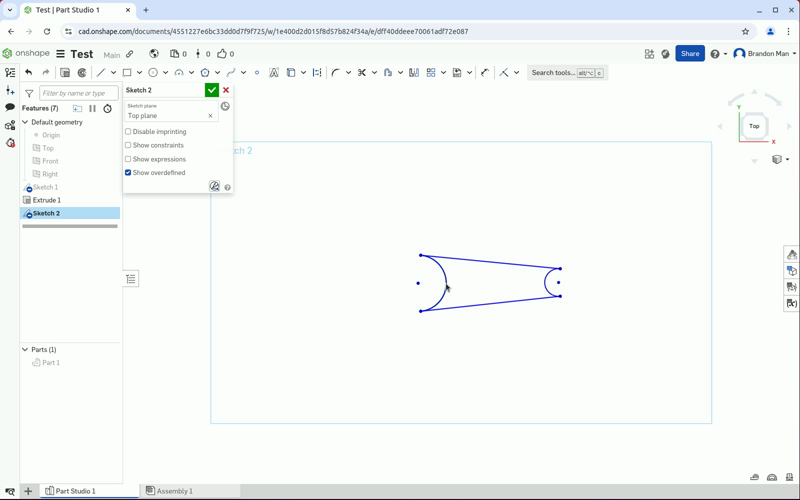
key_down(shift)
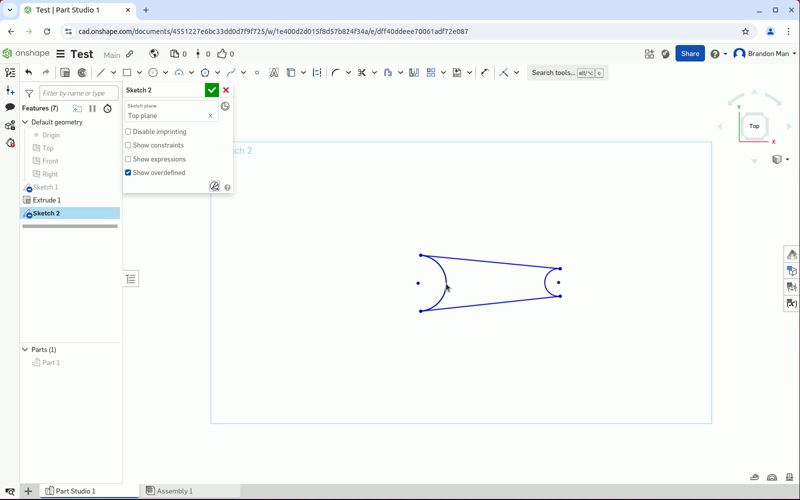
mouse_move(460, 290)
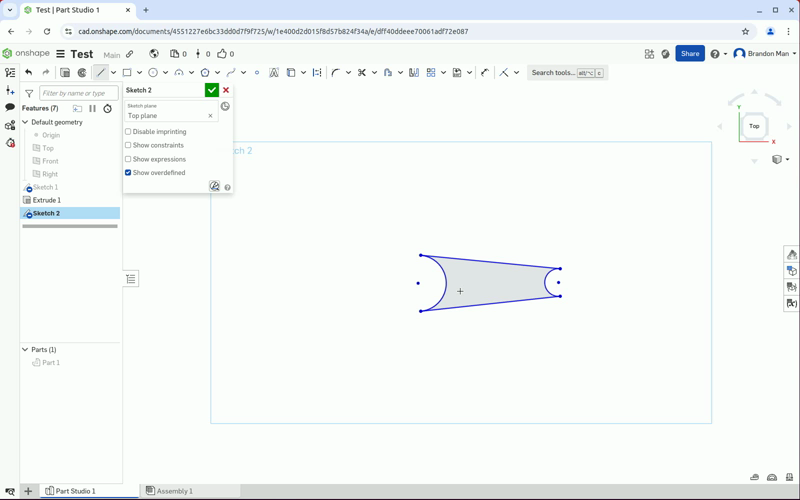
click(460, 290)
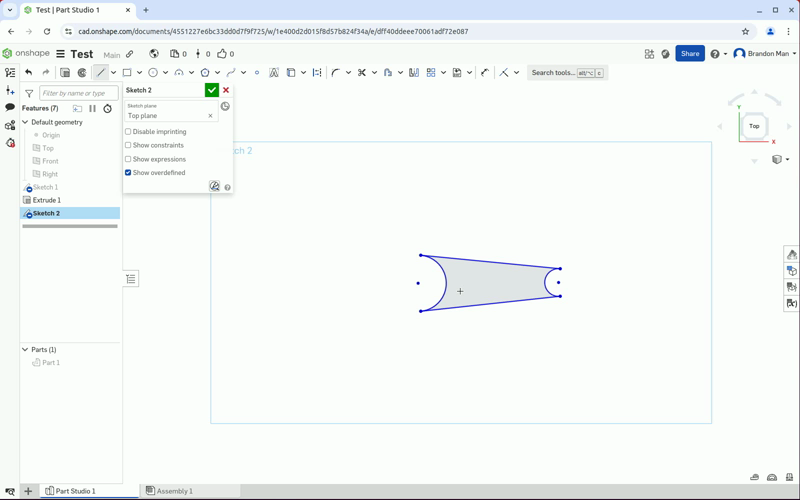
key_up(shift)
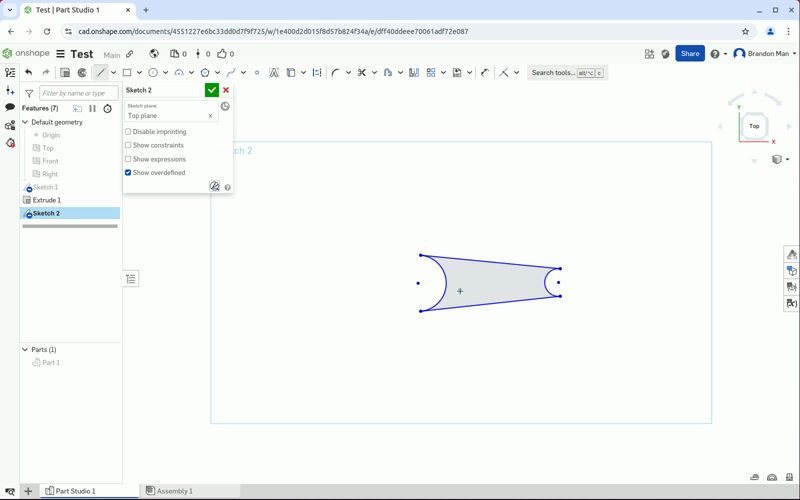
key_down(shift)
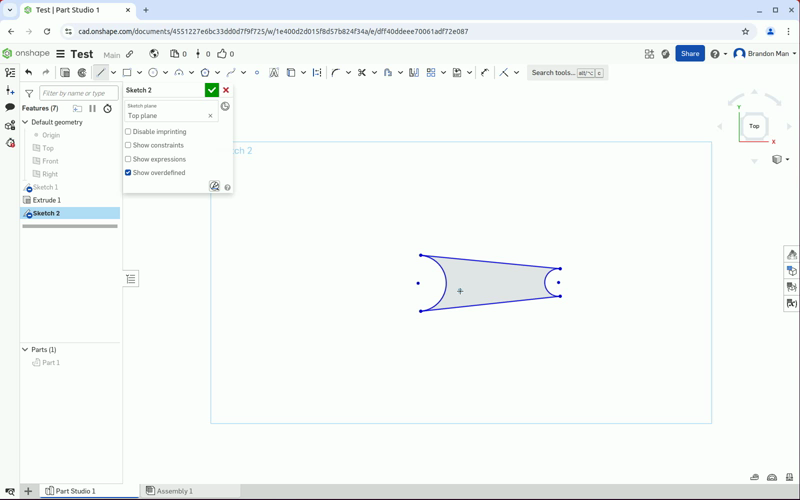
mouse_move(490, 290)
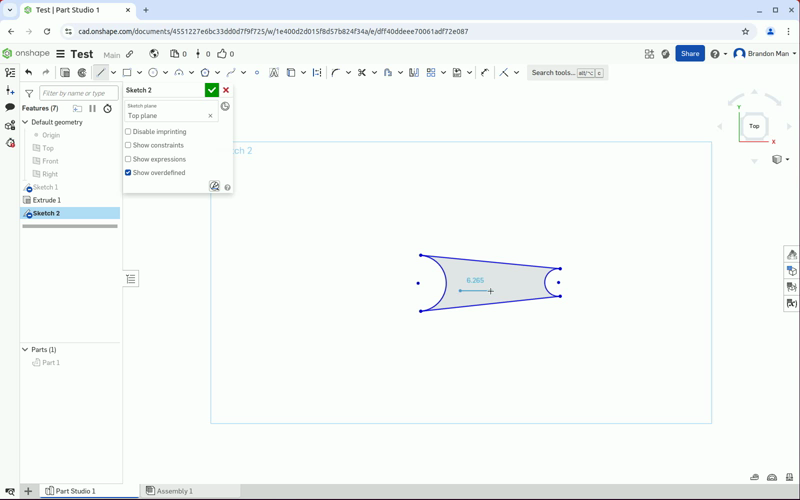
mouse_move(516, 290)
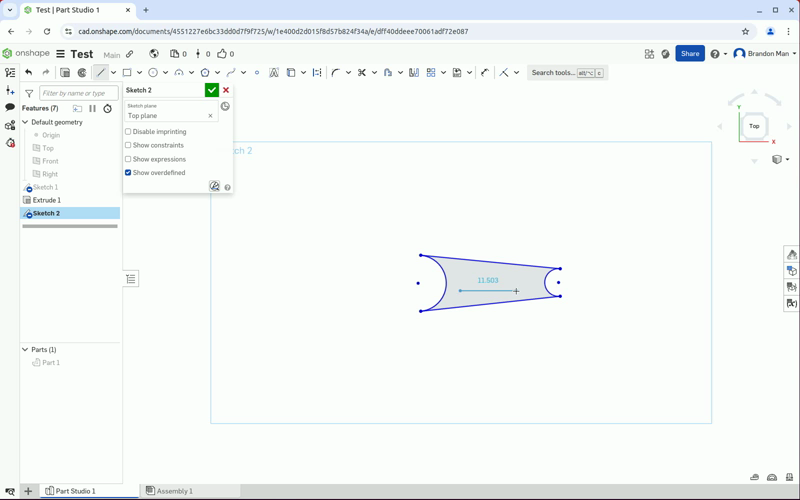
click(516, 290)
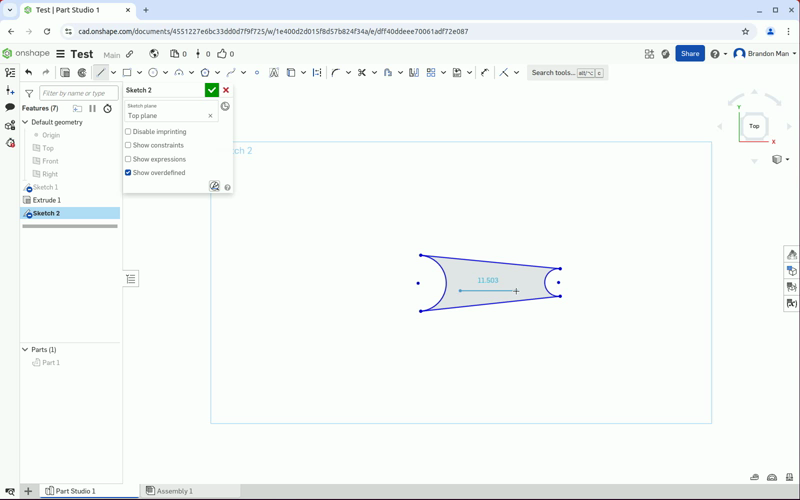
key_up(shift)
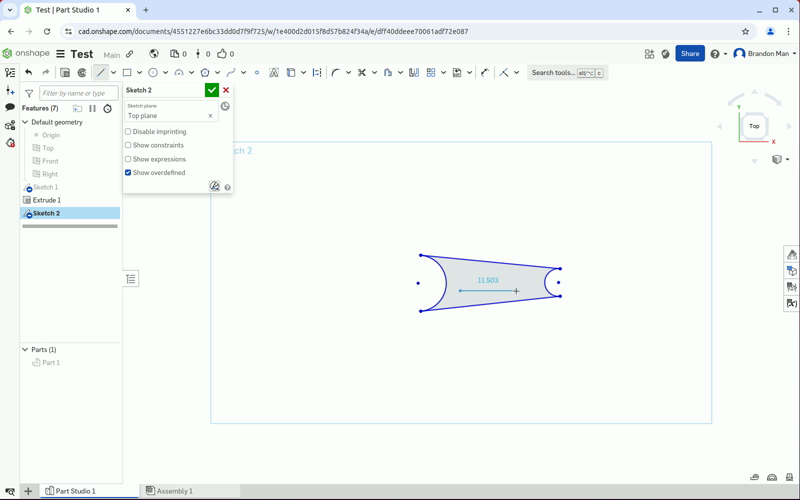
key(esc)
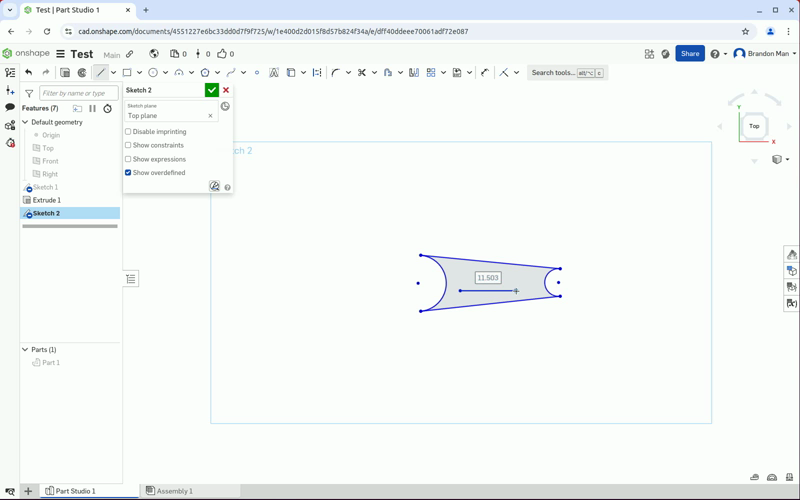
key(a)
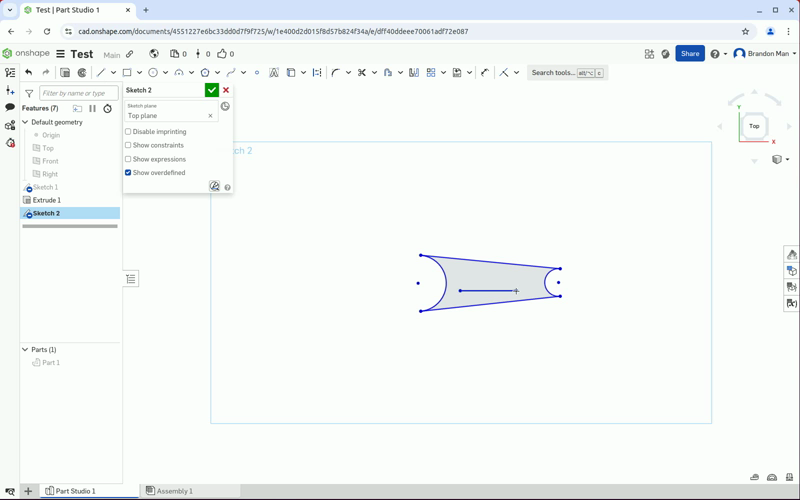
mouse_move(516, 290)
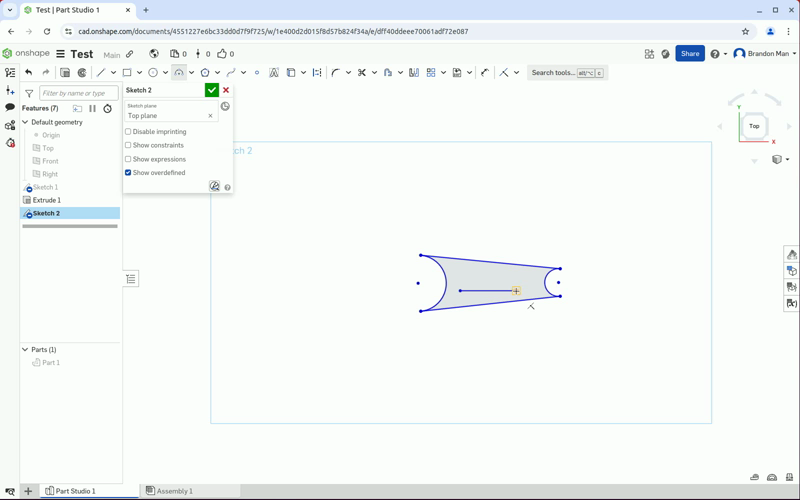
click(516, 290)
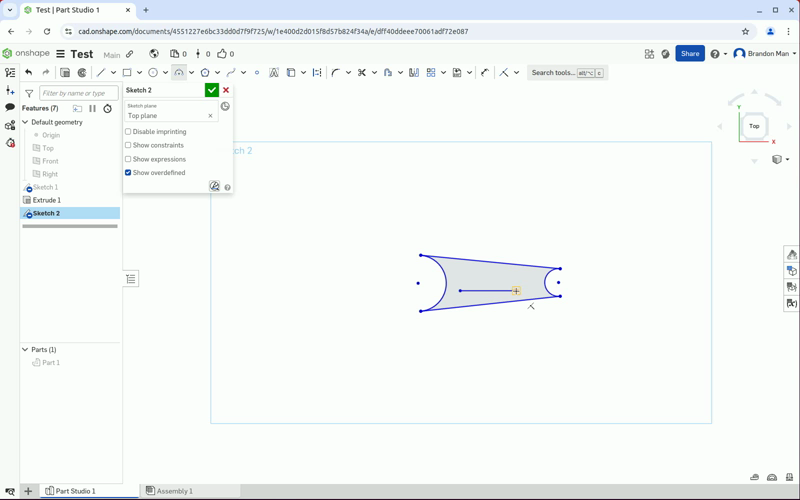
key_down(shift)
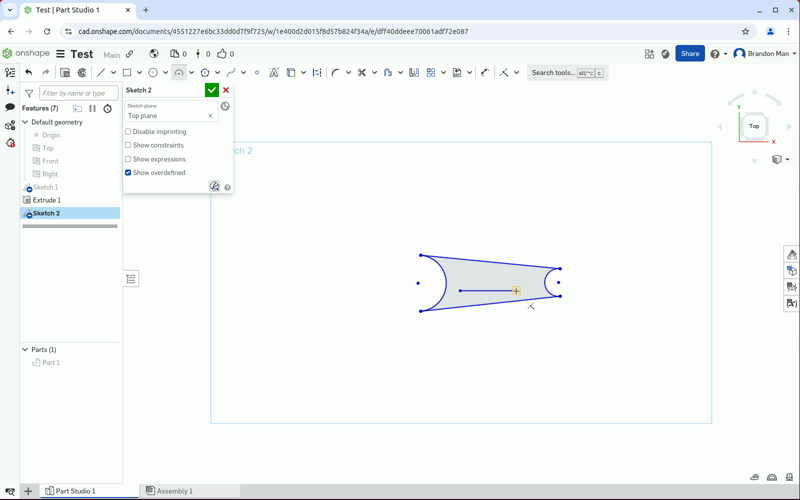
mouse_move(516, 276)
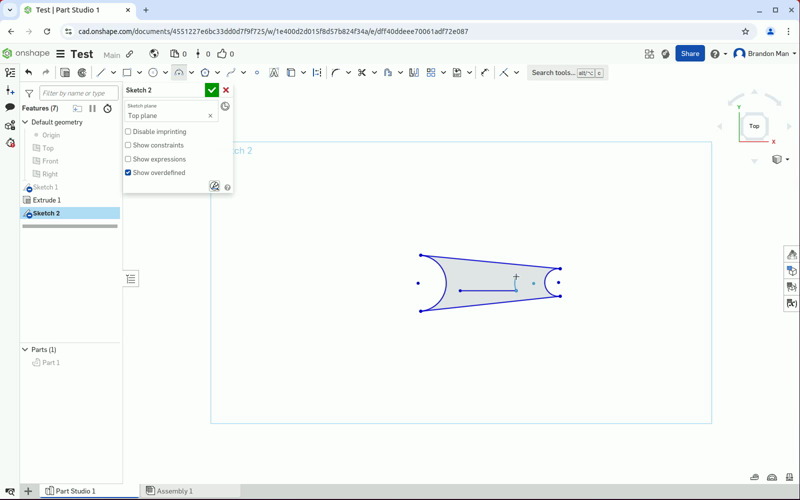
click(516, 276)
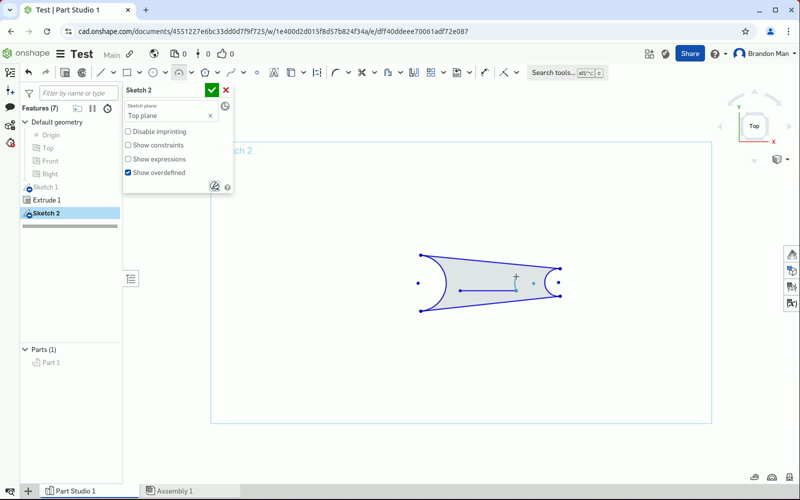
mouse_move(523, 283)
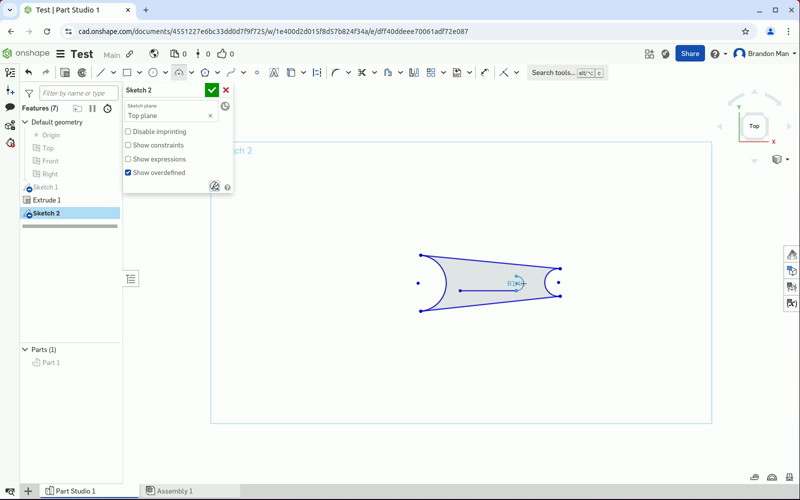
click(523, 283)
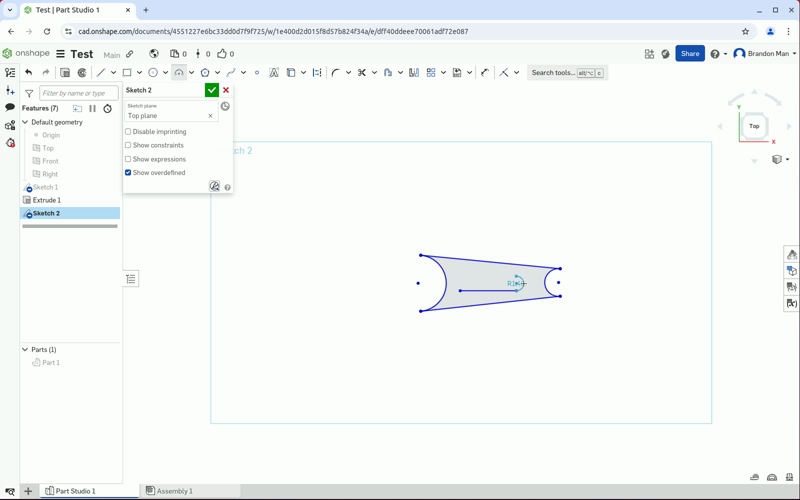
key_up(shift)
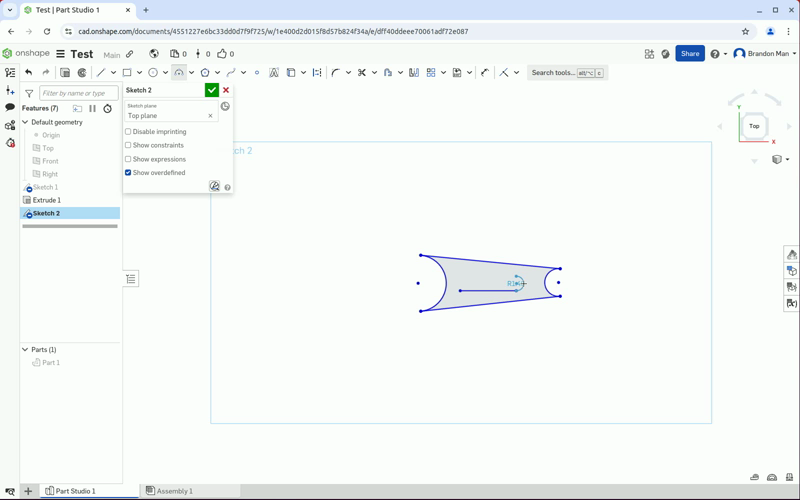
key(esc)
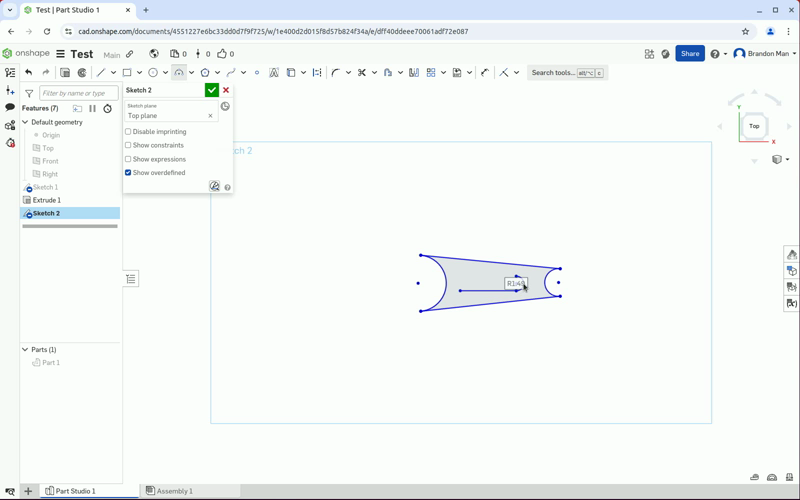
key(l)
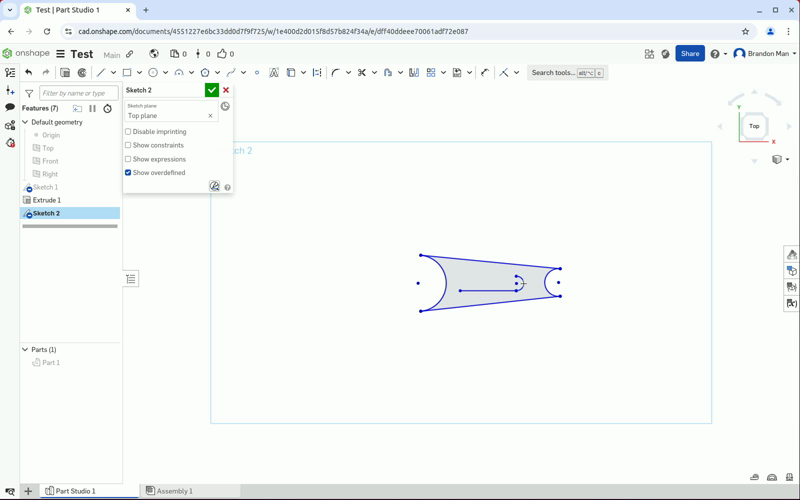
mouse_move(516, 276)
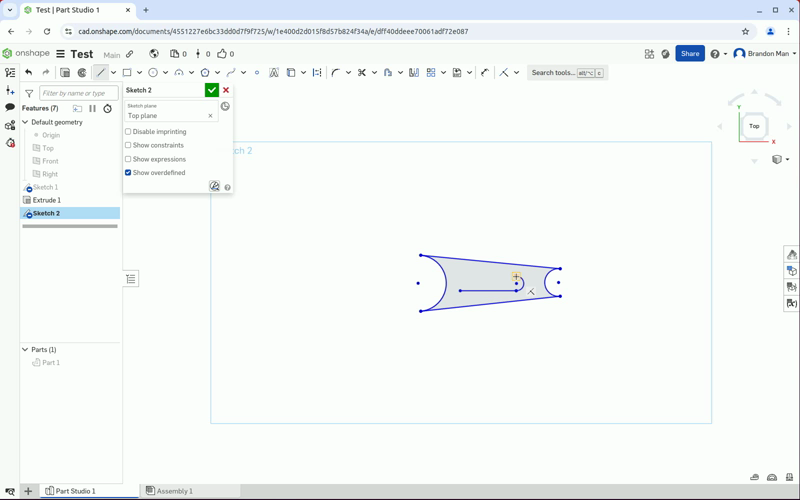
click(516, 276)
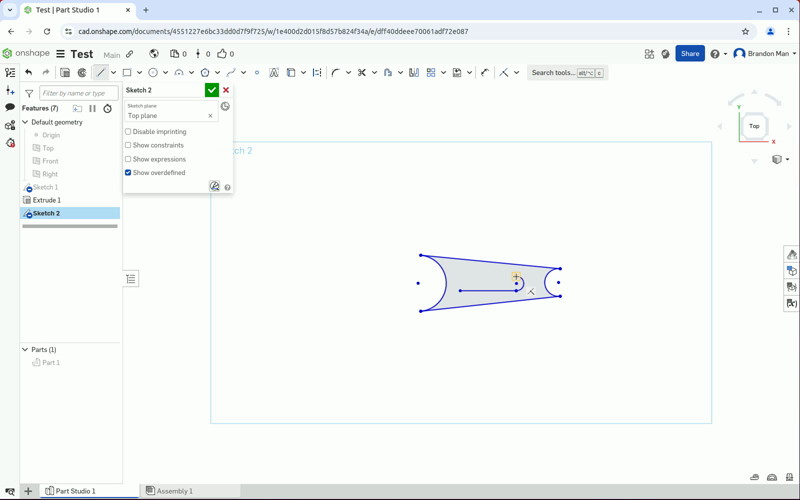
key_down(shift)
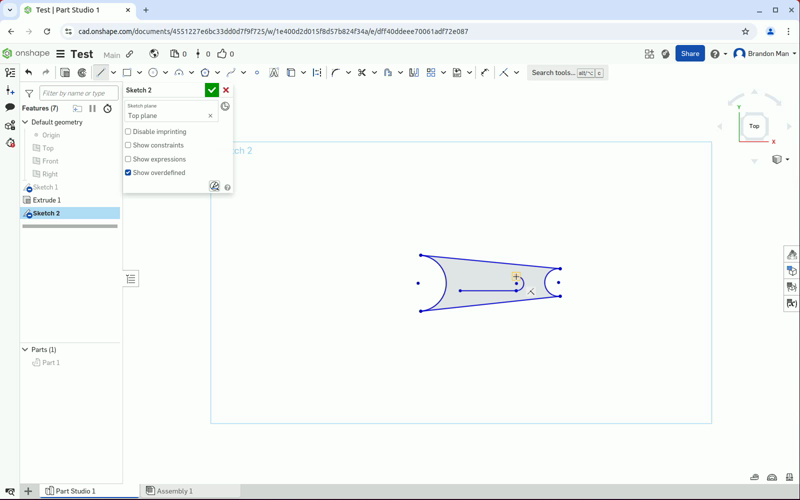
mouse_move(546, 276)
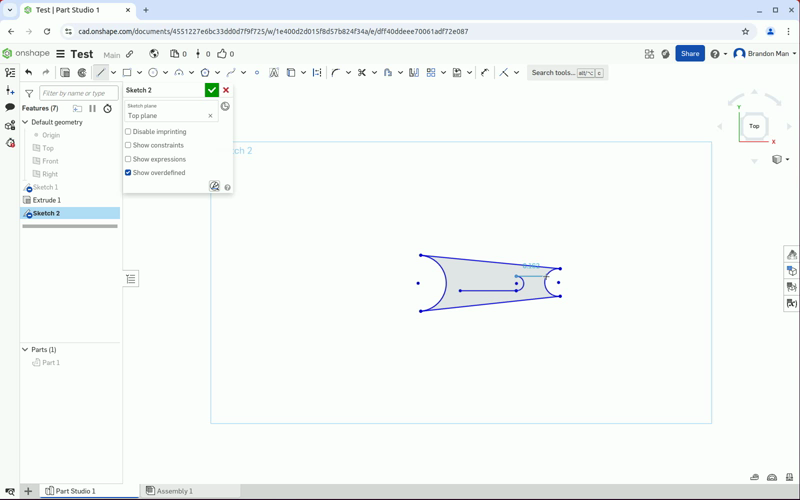
mouse_move(460, 276)
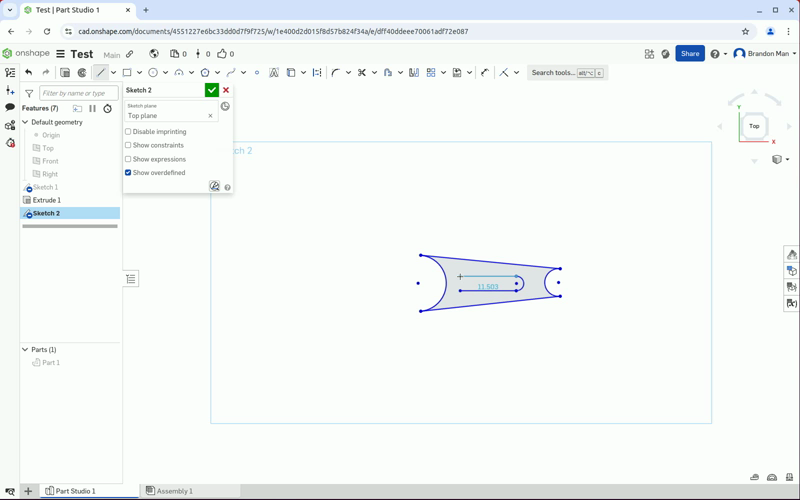
click(460, 276)
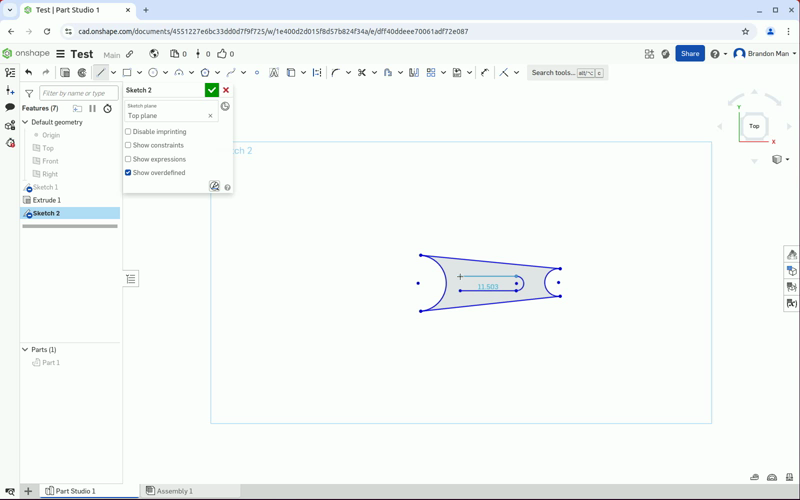
key_up(shift)
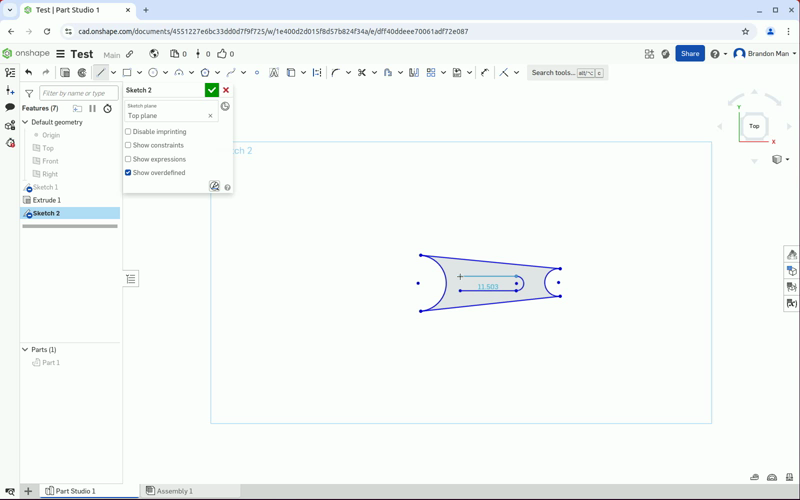
key(esc)
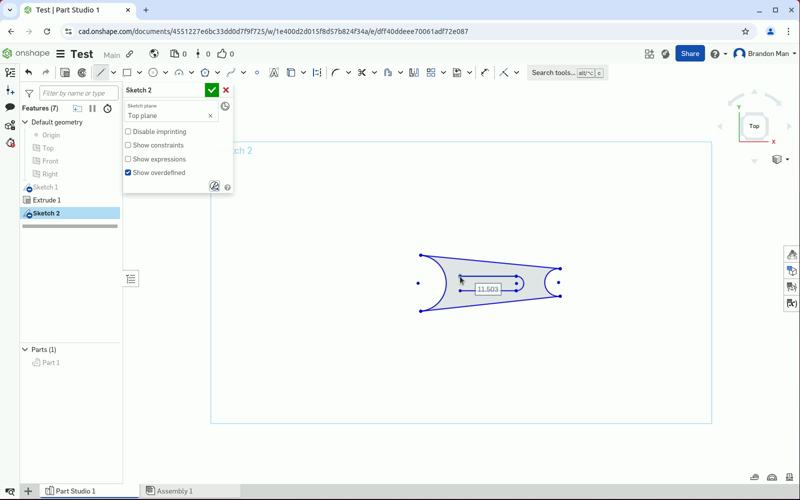
key(a)
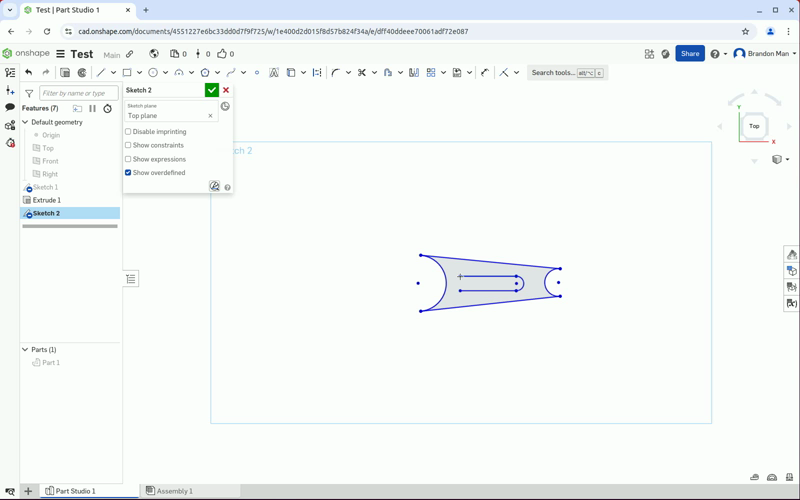
mouse_move(460, 276)
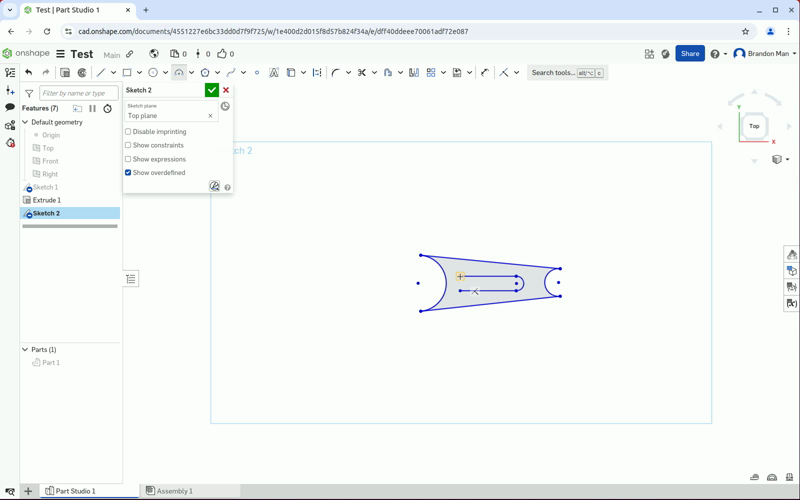
click(460, 276)
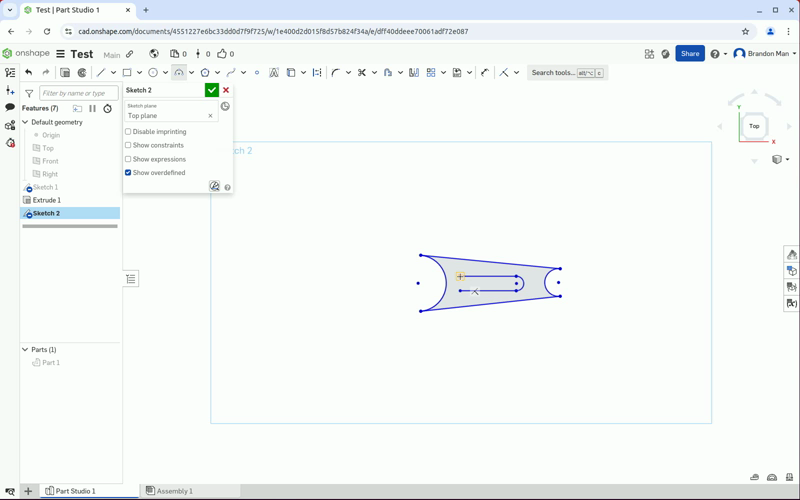
mouse_move(460, 290)
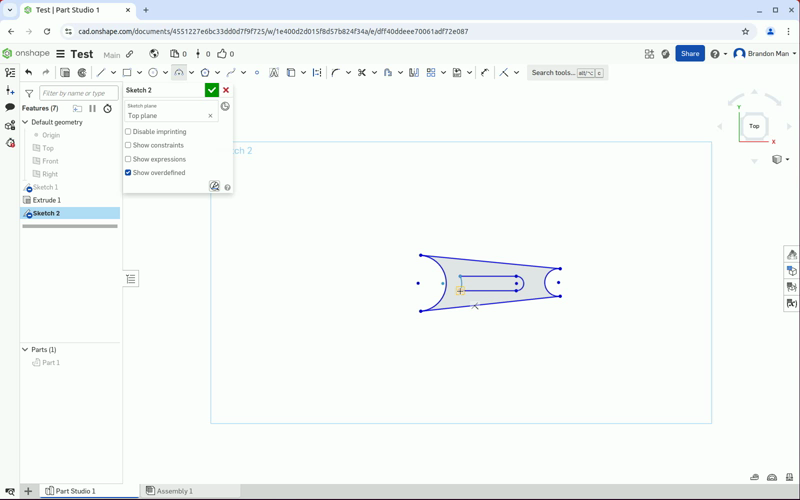
click(460, 290)
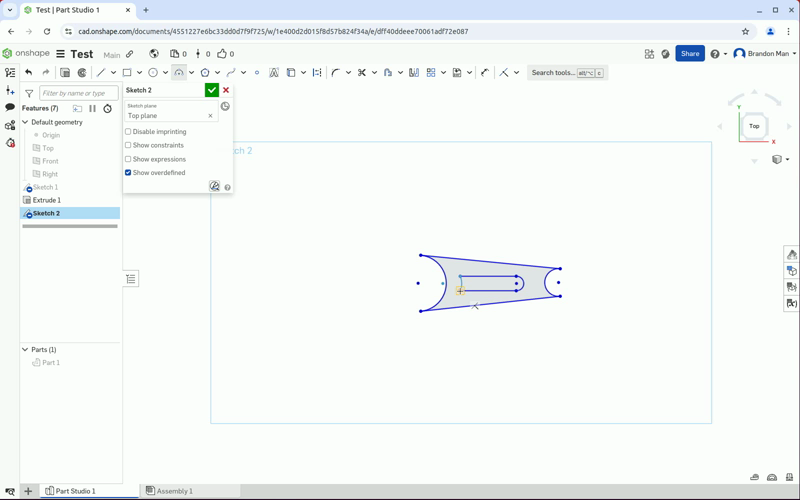
key_down(shift)
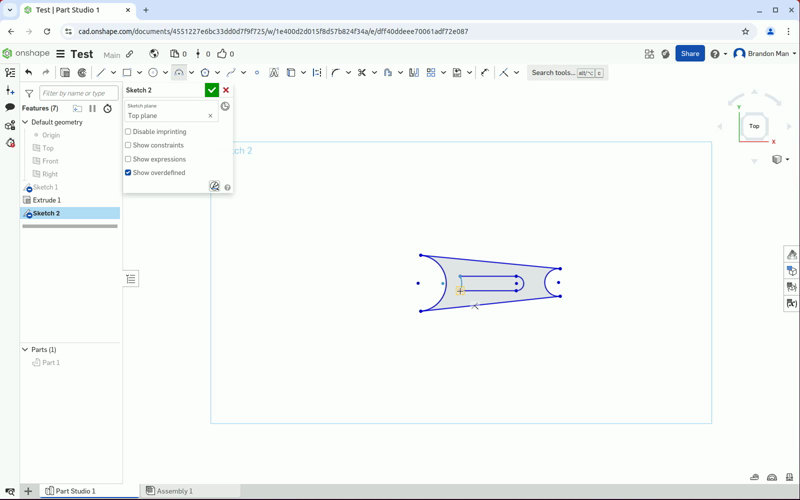
mouse_move(453, 283)
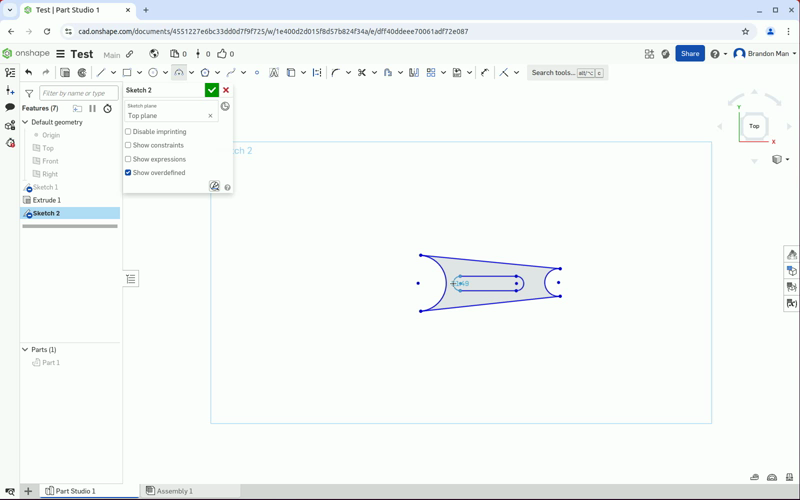
click(453, 283)
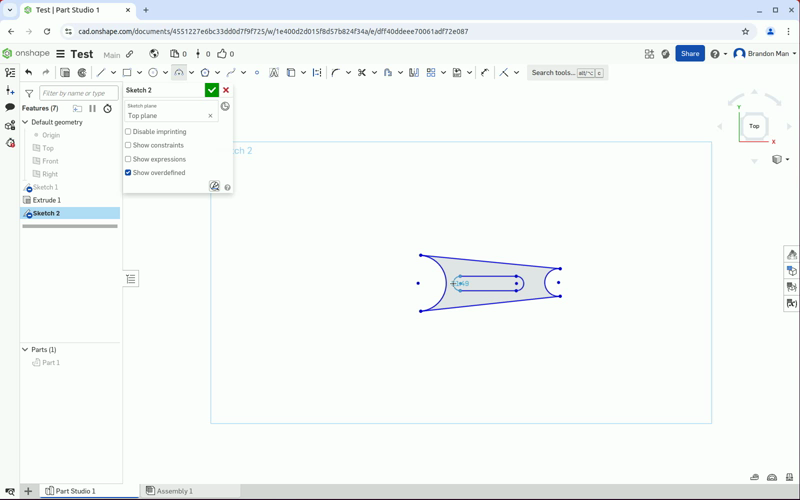
key_up(shift)
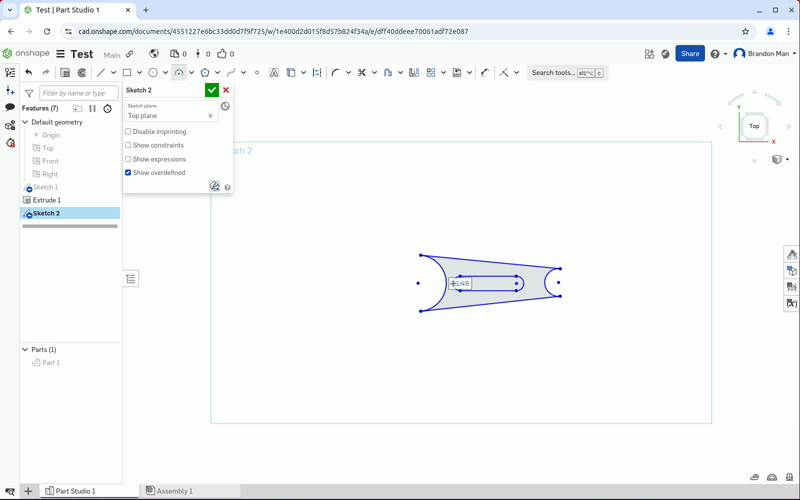
key(esc)
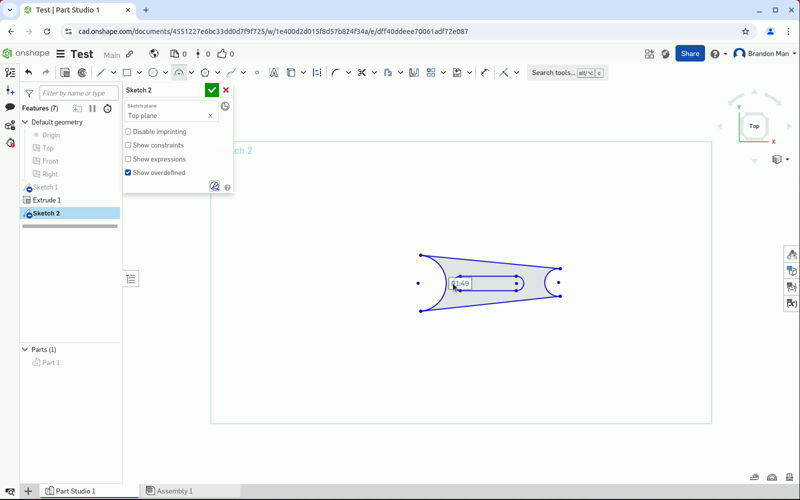
mouse_move(518, 268)
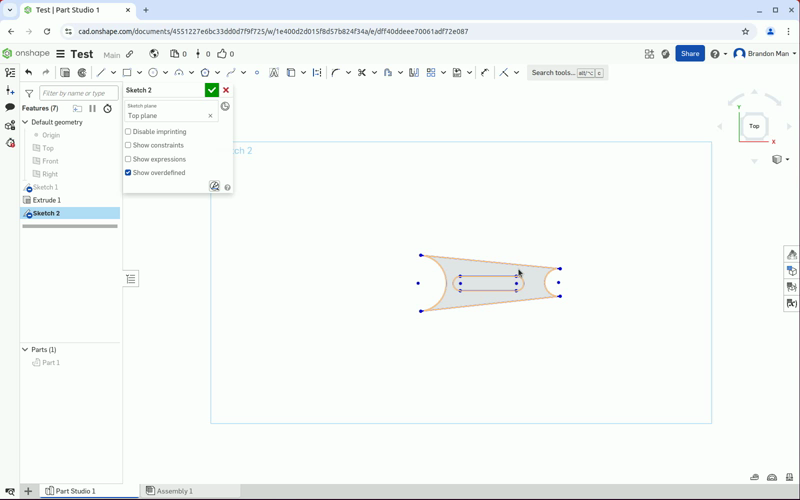
click(518, 268)
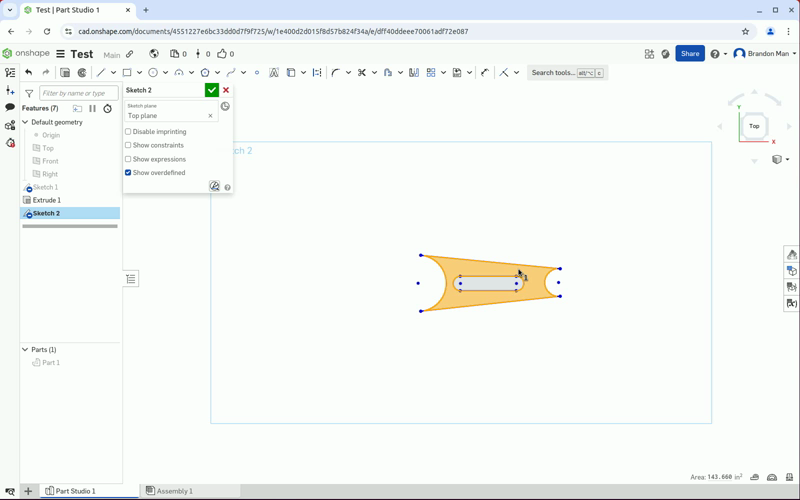
mouse_move(73, 352)
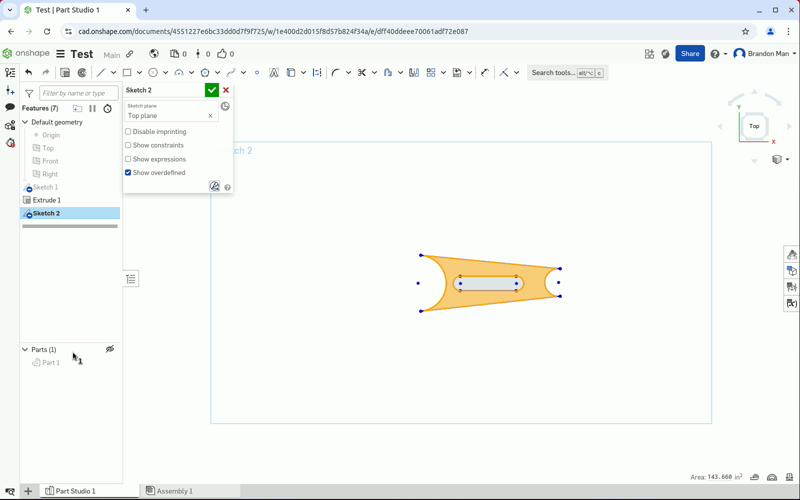
key(shift+y)
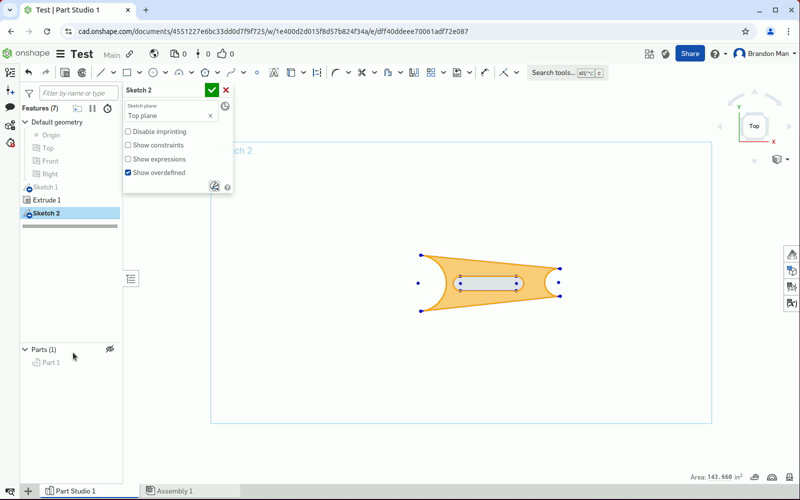
key(shift+e)
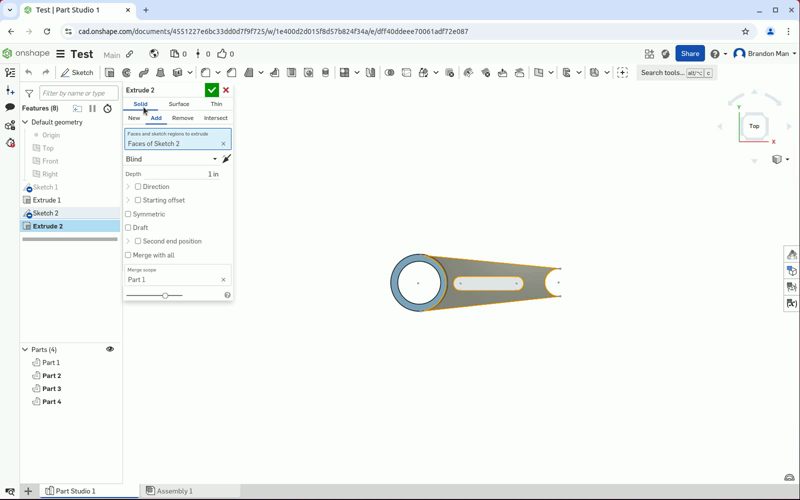
mouse_move(143, 106)
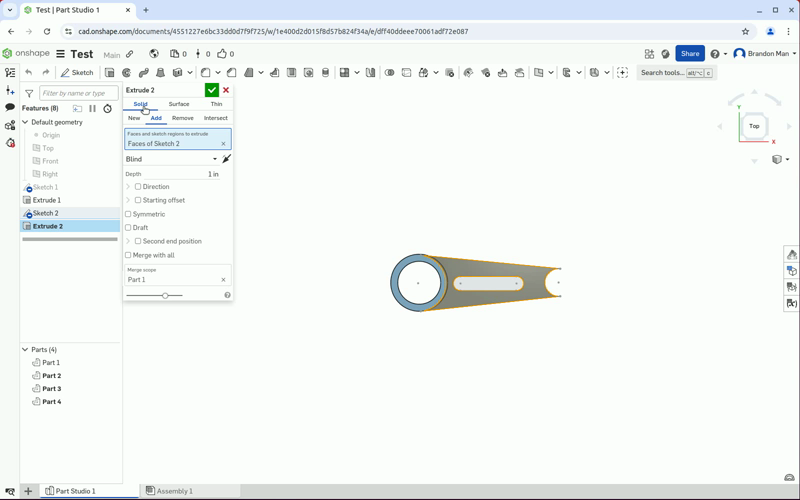
click(143, 106)
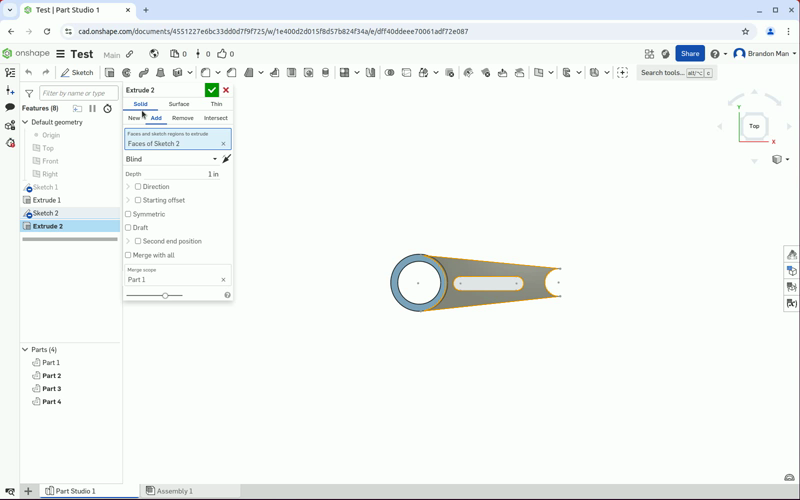
mouse_move(137, 120)
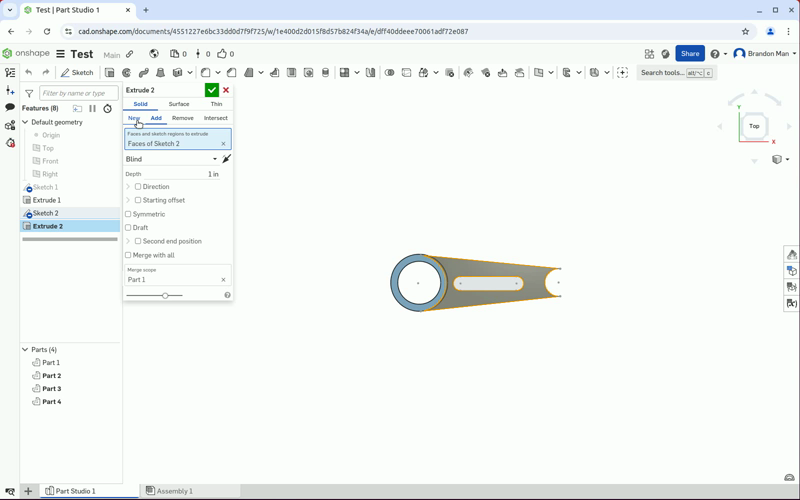
click(137, 120)
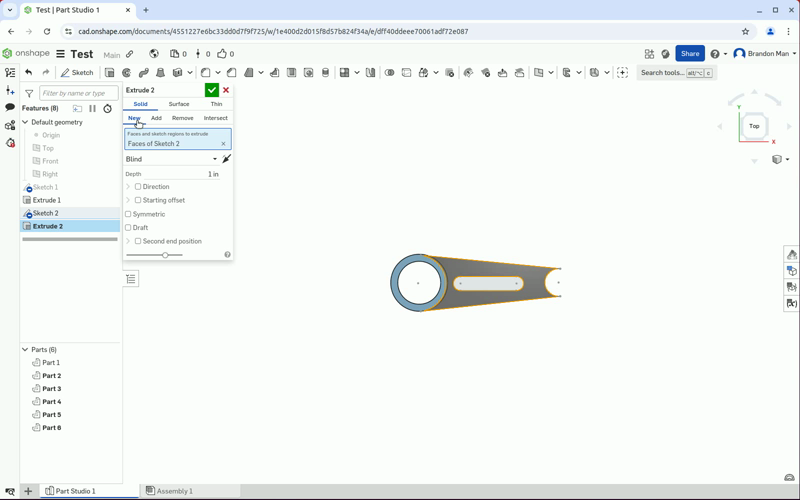
key(tab, 4)
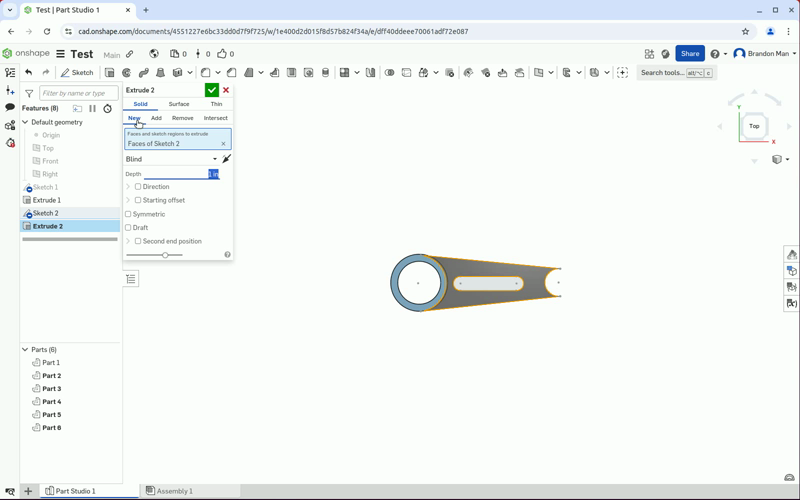
text(5.777)
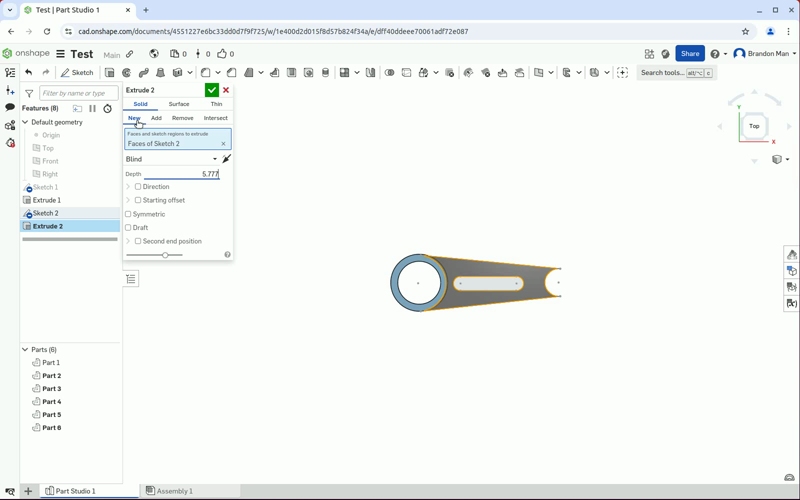
key(enter)
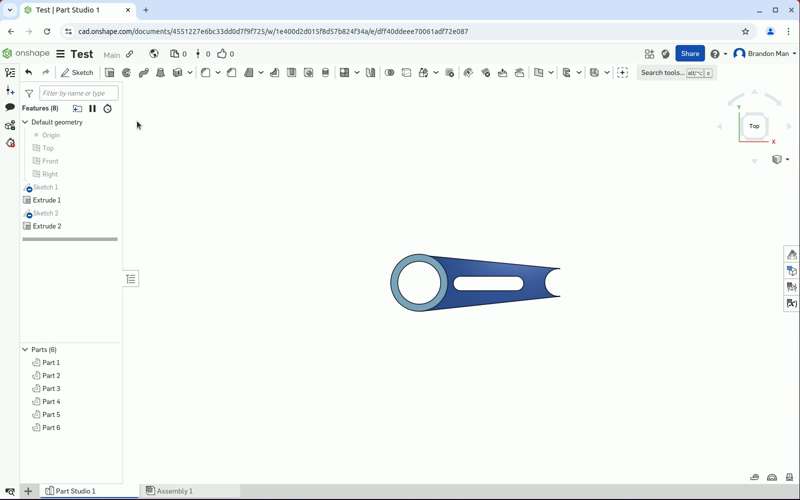
key(shift+h)
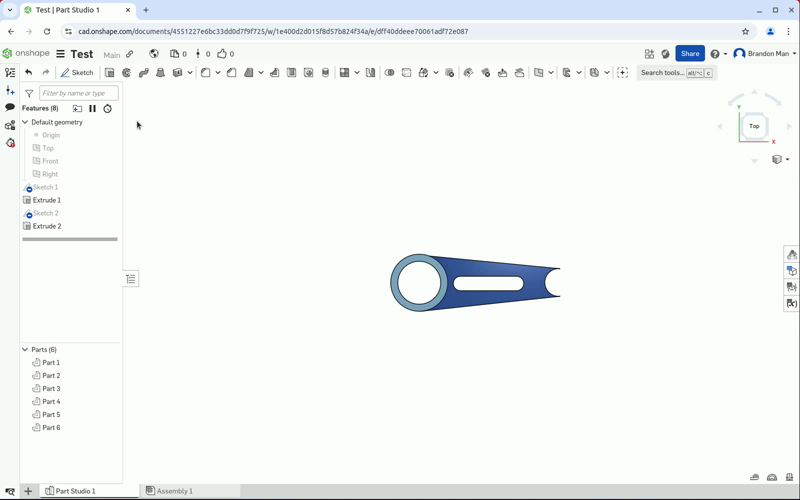
key(shift+h)
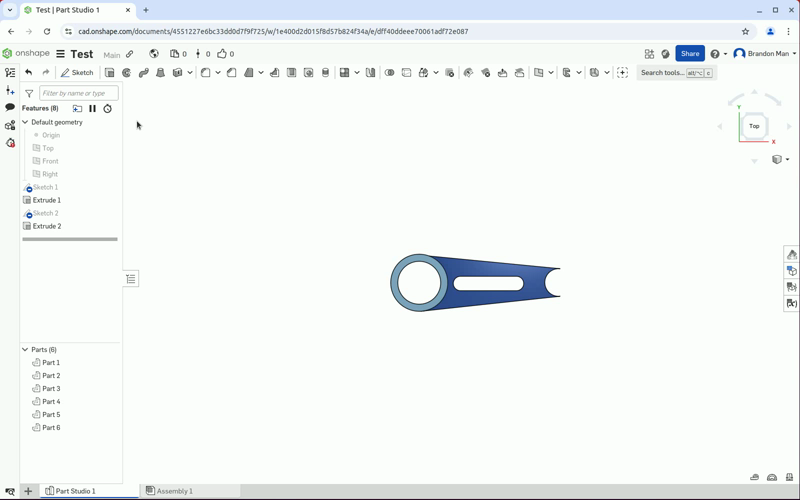
mouse_move(73, 189)
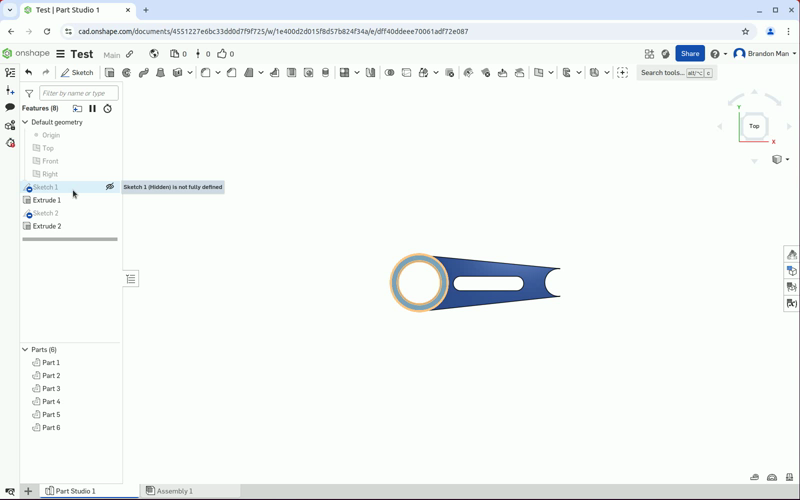
click(73, 189)
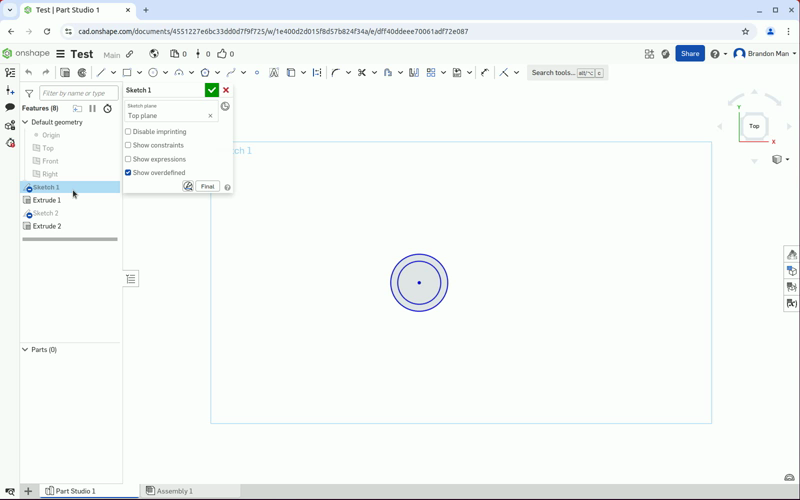
mouse_move(229, 92)
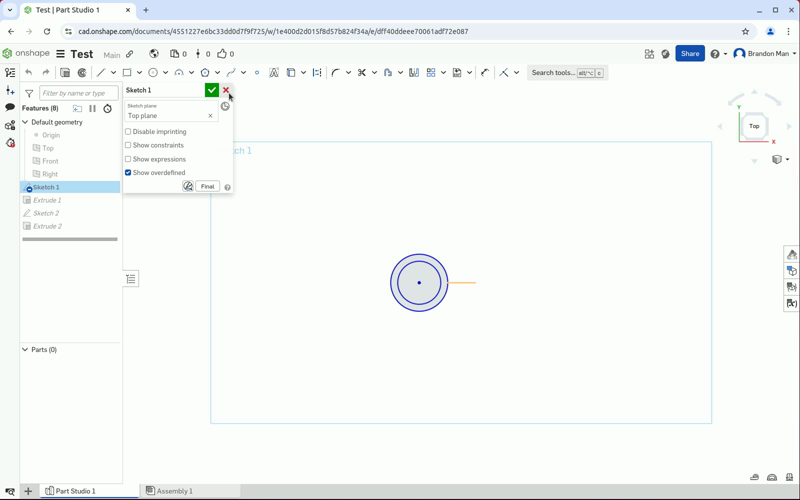
click(229, 92)
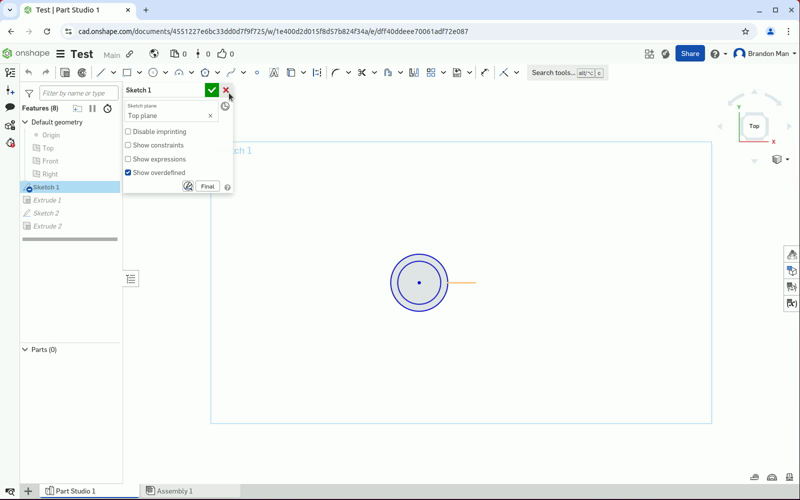
key(shift+s)
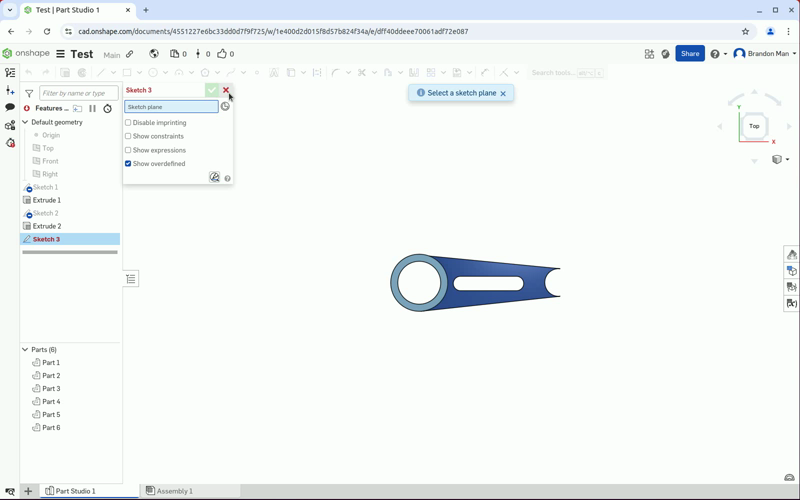
mouse_move(73, 150)
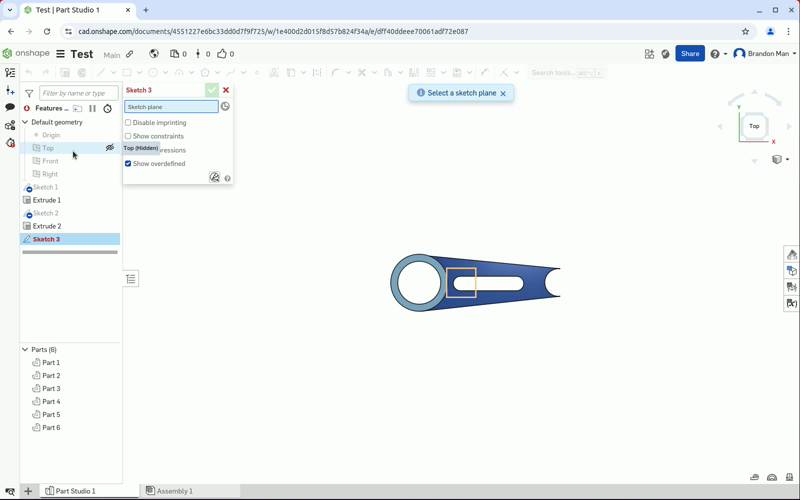
click(73, 150)
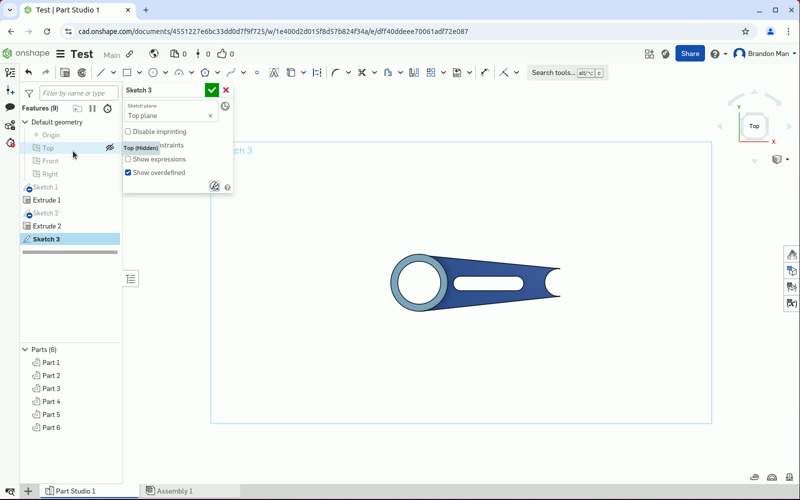
mouse_move(73, 352)
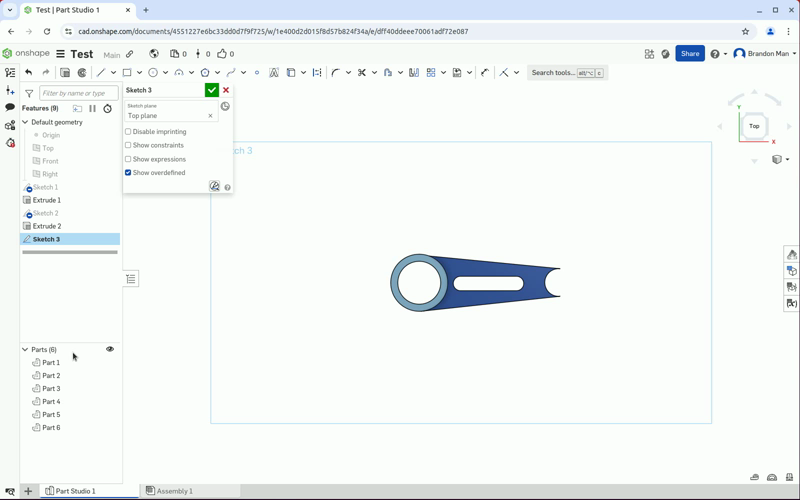
key(y)
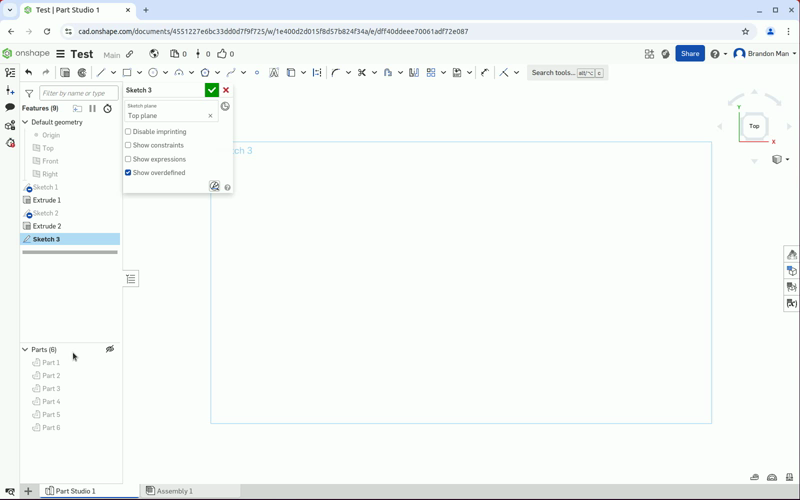
key(c)
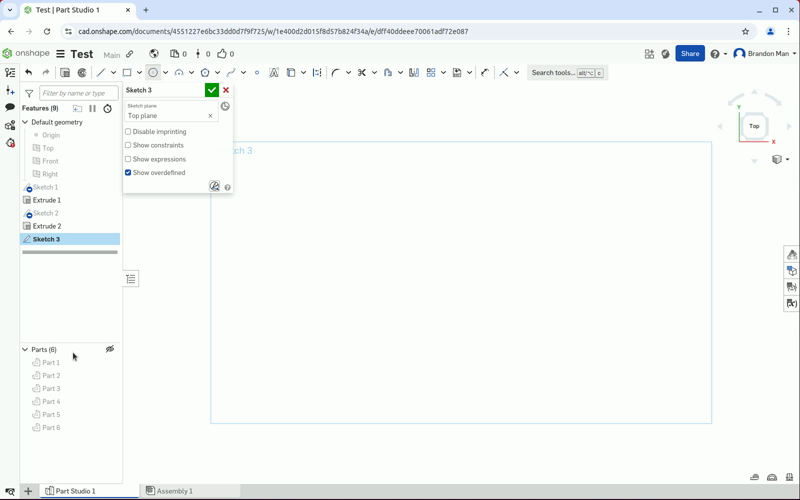
key_down(shift)
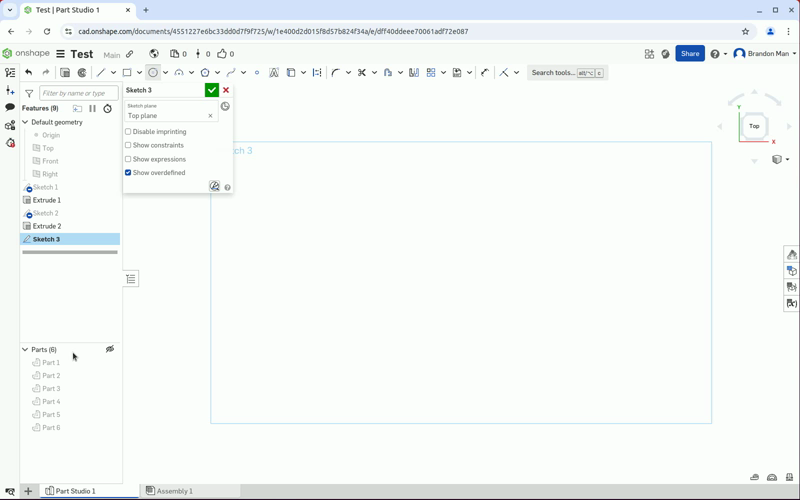
mouse_move(559, 282)
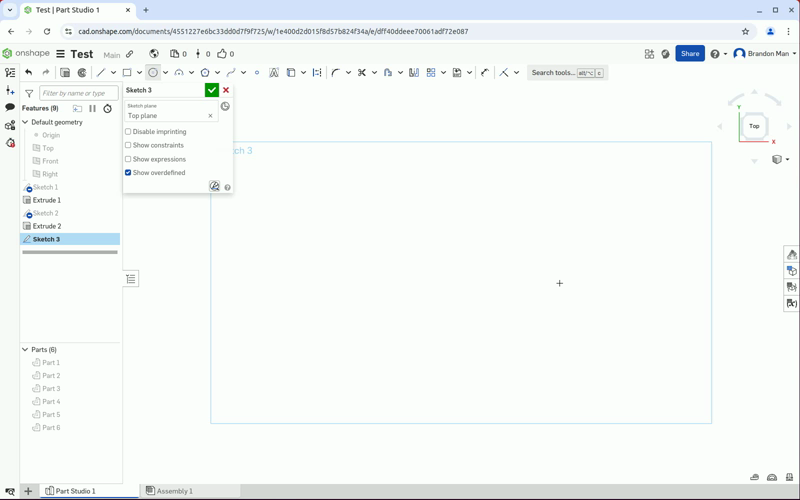
click(559, 282)
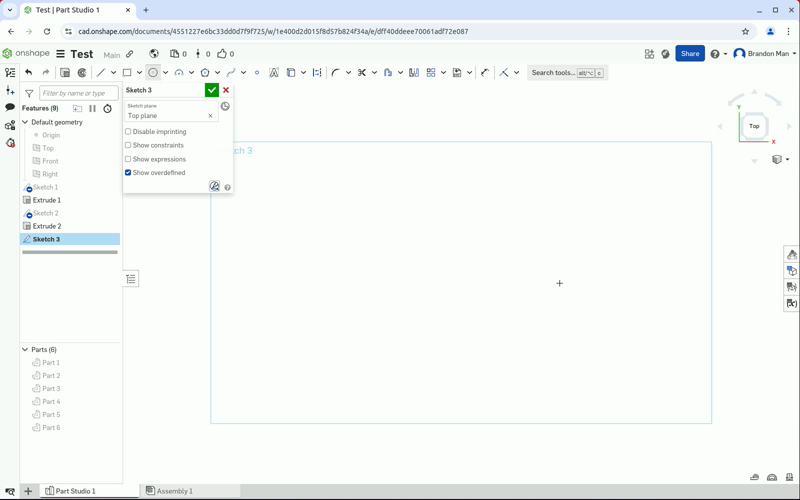
key_up(shift)
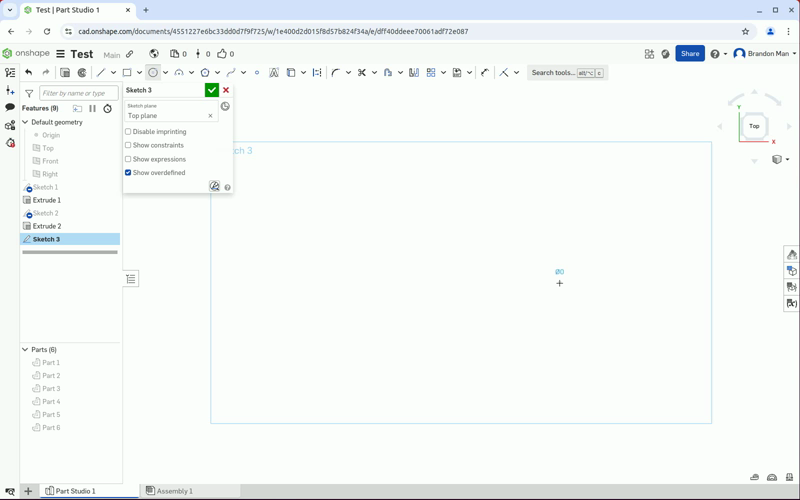
mouse_move(574, 282)
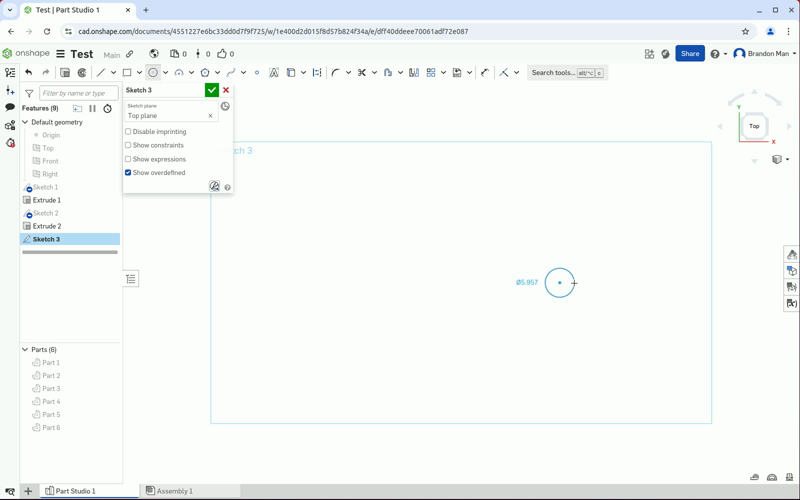
click(574, 282)
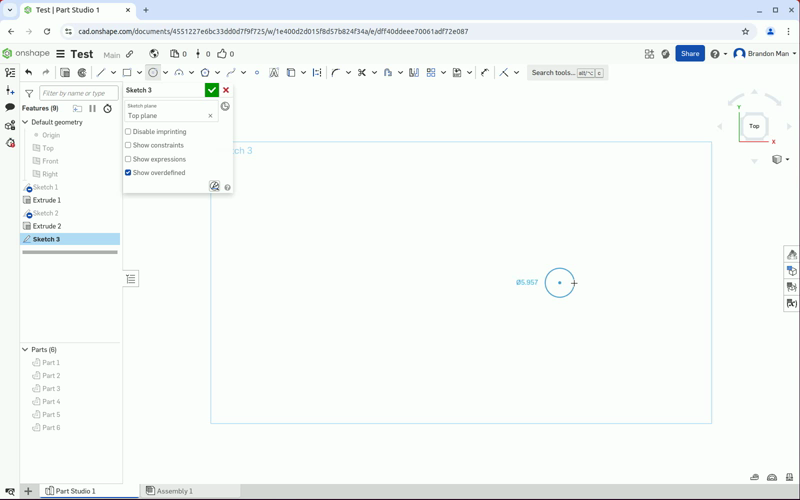
key(esc)
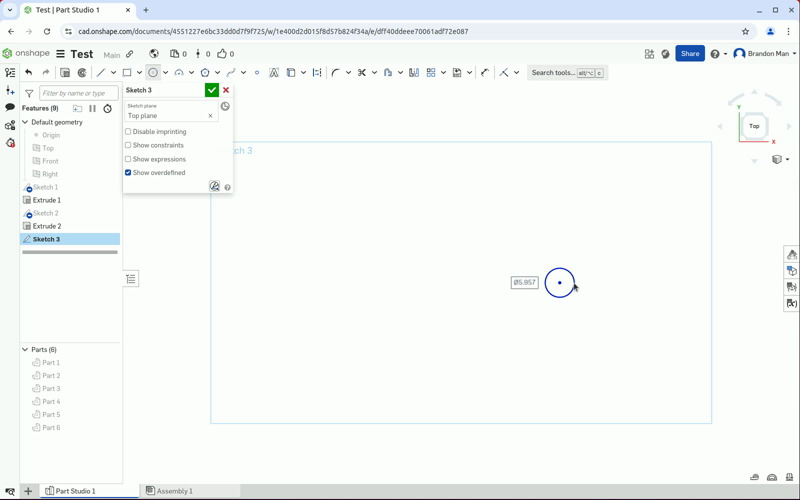
key(c)
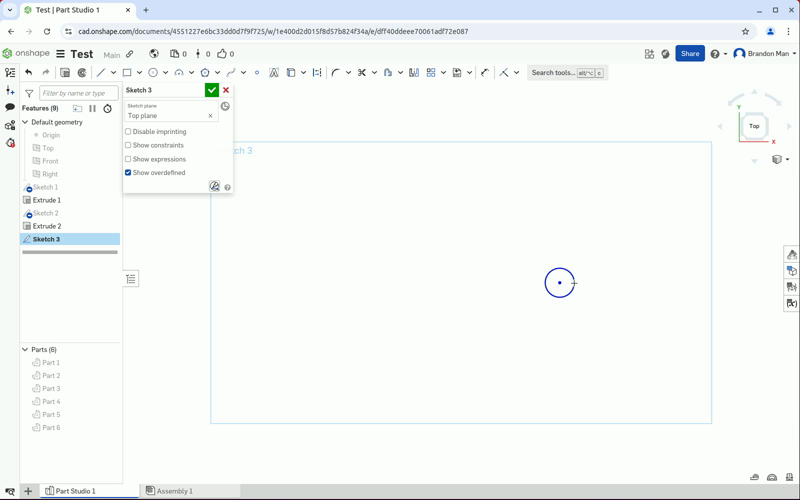
key_down(shift)
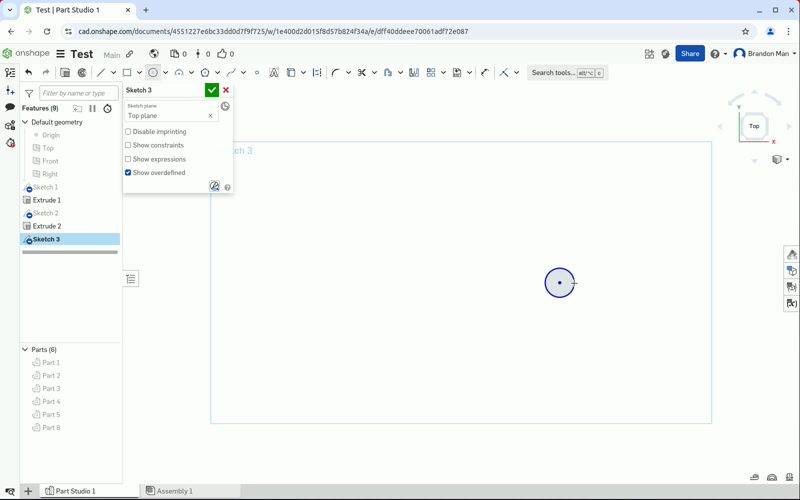
mouse_move(559, 282)
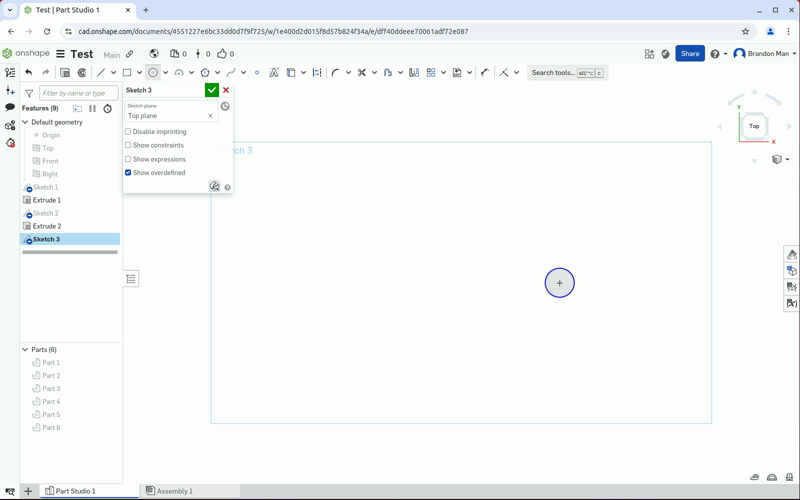
click(559, 282)
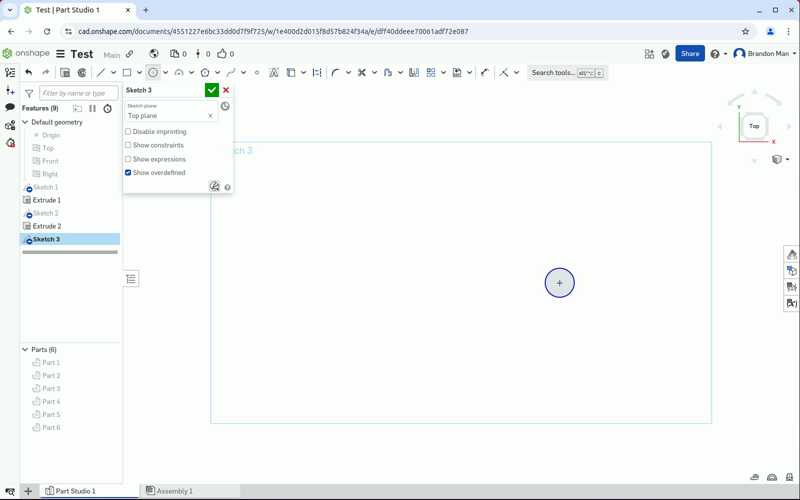
key_up(shift)
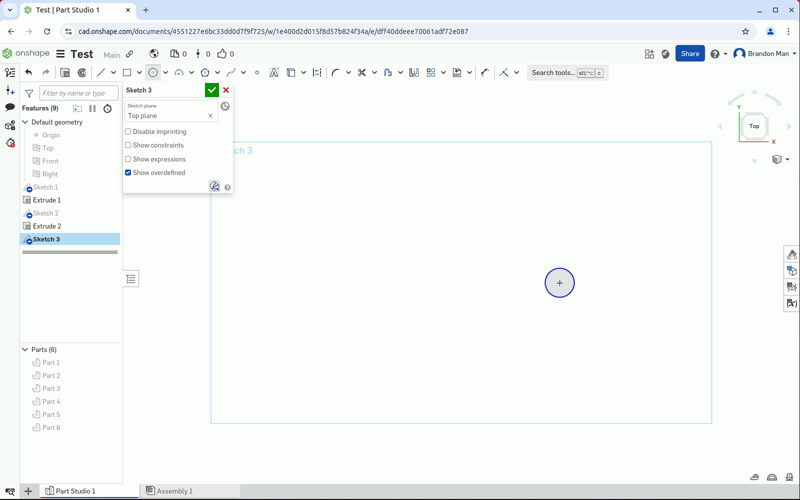
mouse_move(567, 282)
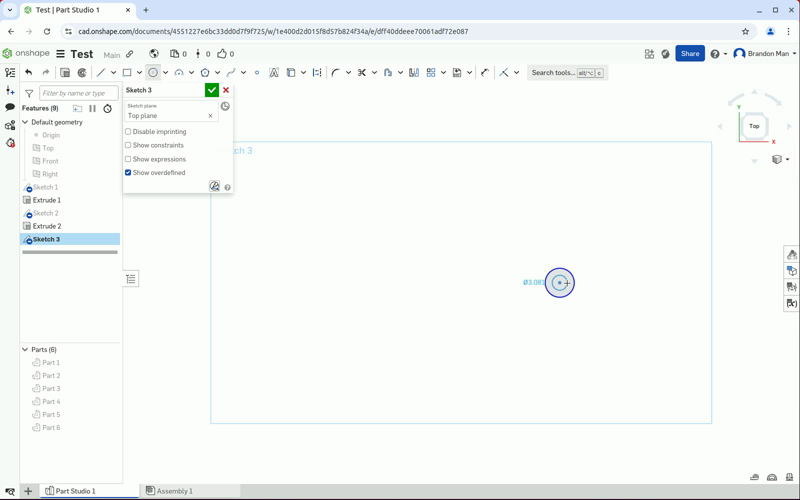
click(567, 282)
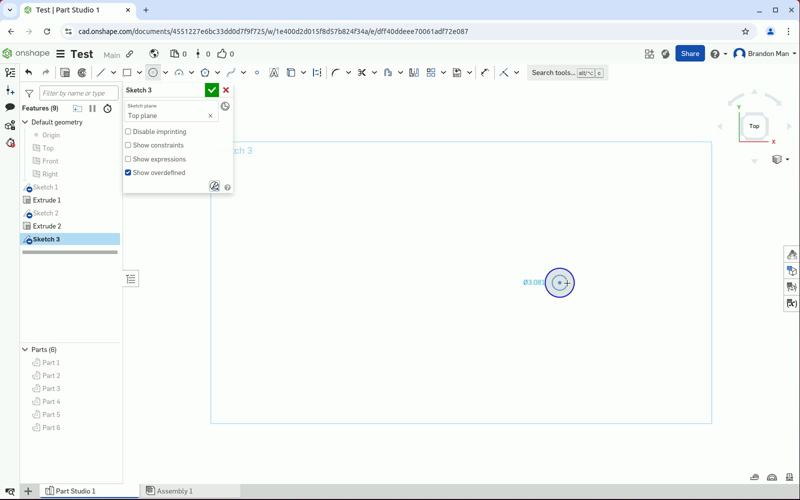
key(esc)
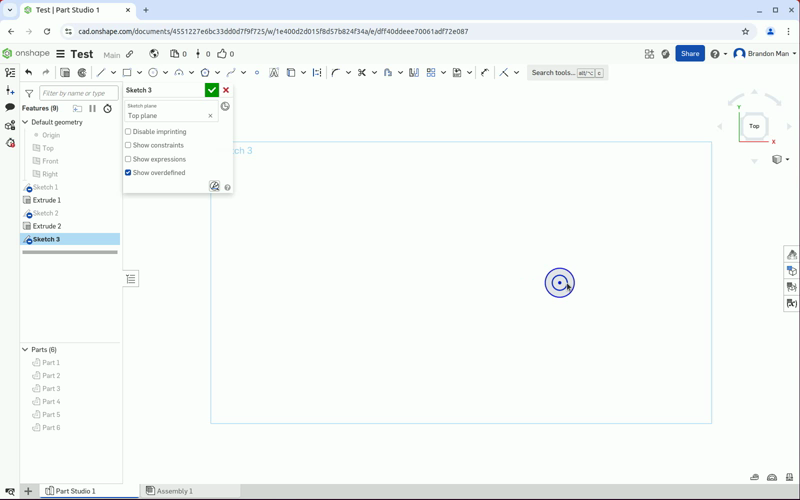
mouse_move(549, 277)
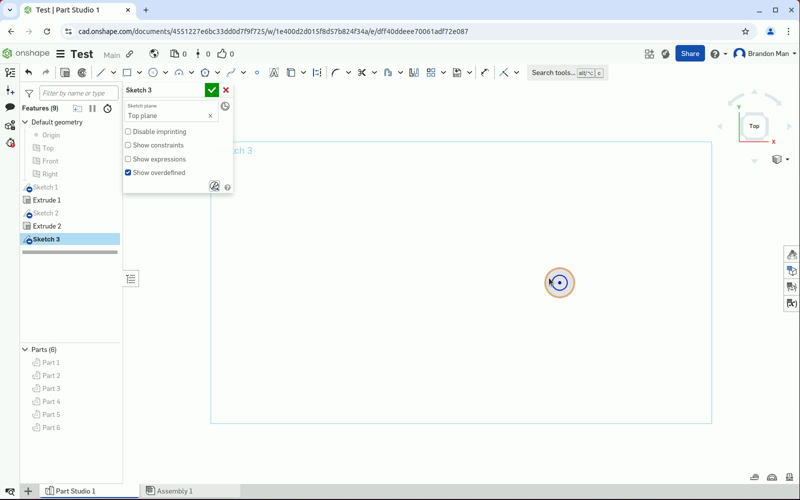
scroll(6)
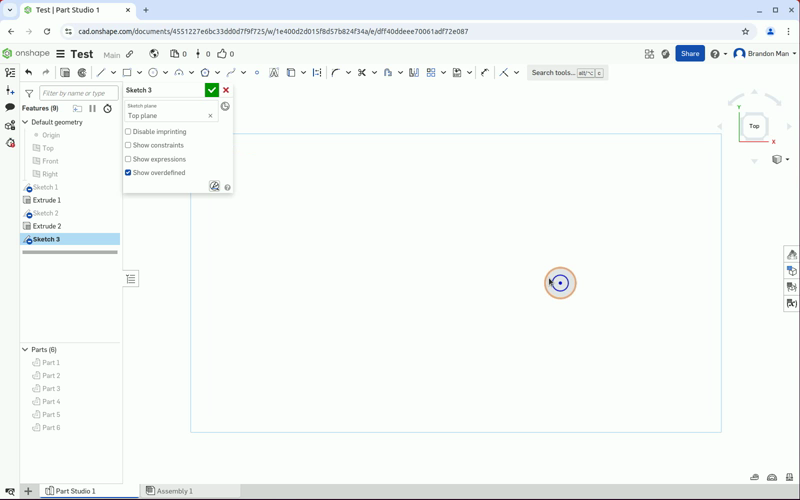
scroll(6)
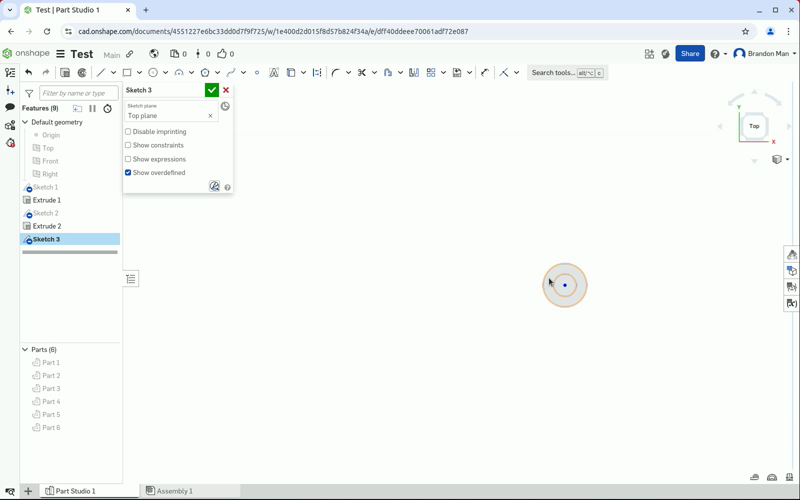
scroll(6)
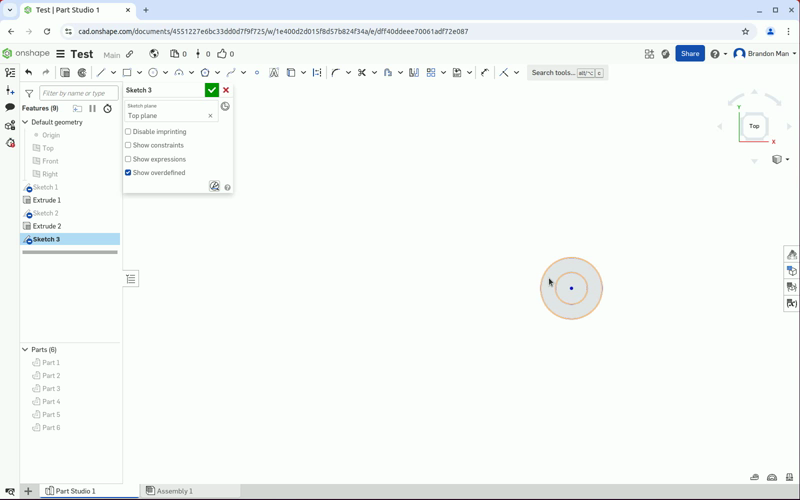
scroll(6)
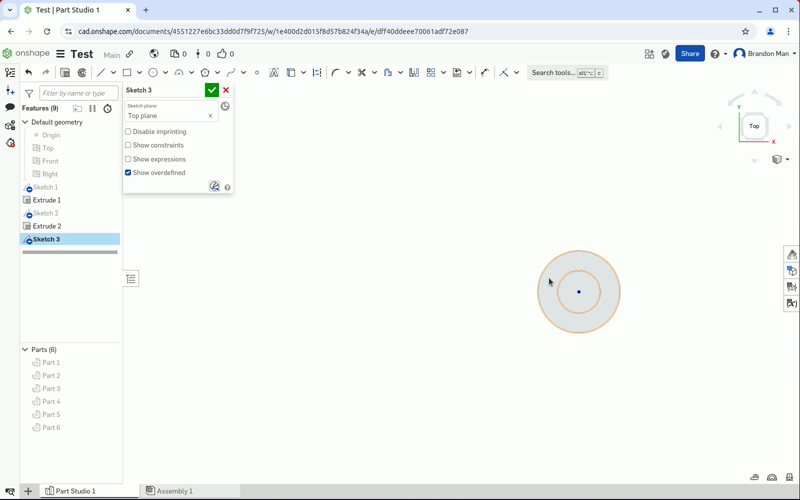
scroll(6)
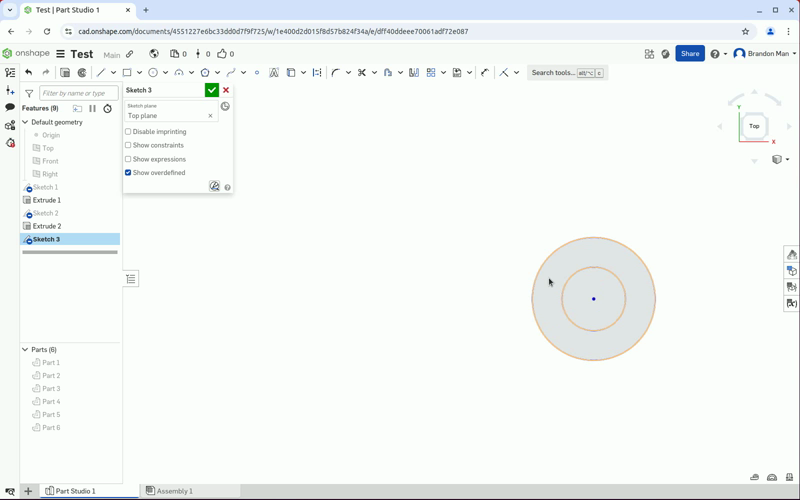
scroll(6)
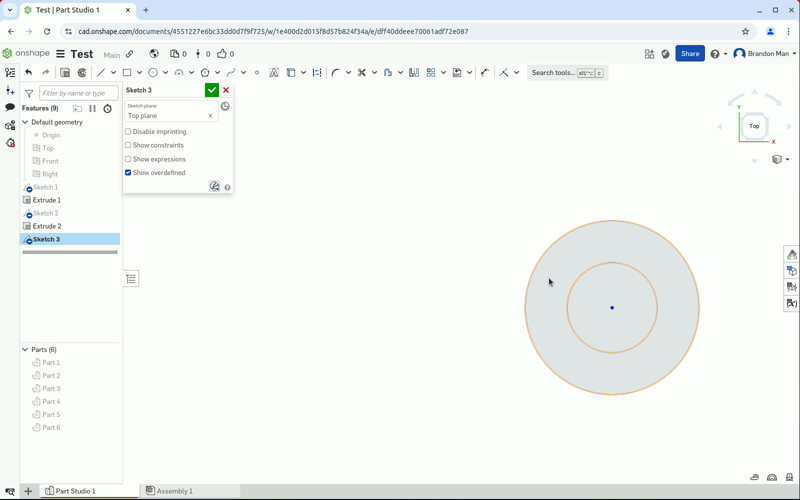
scroll(6)
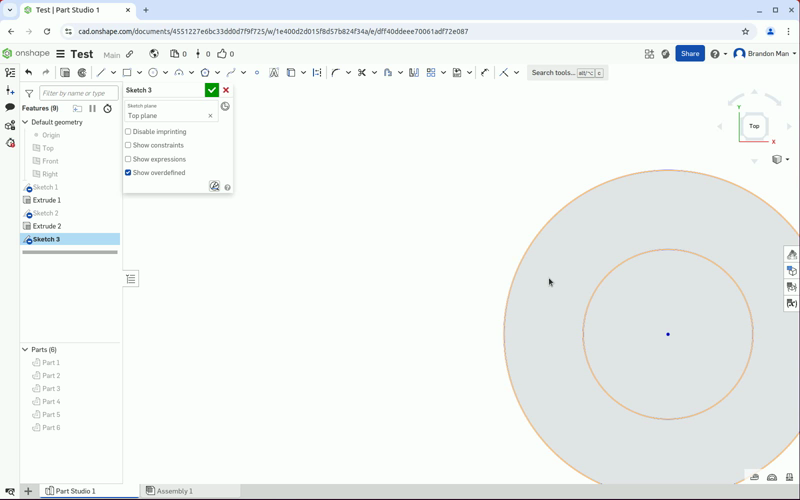
click(549, 277)
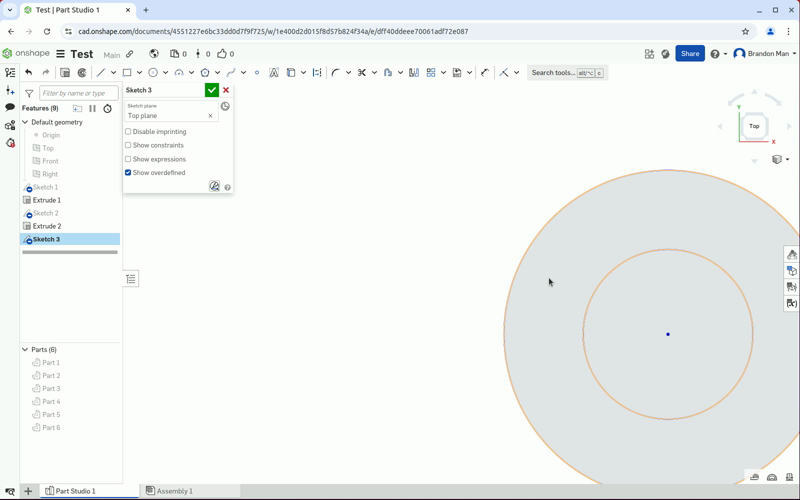
scroll(-6)
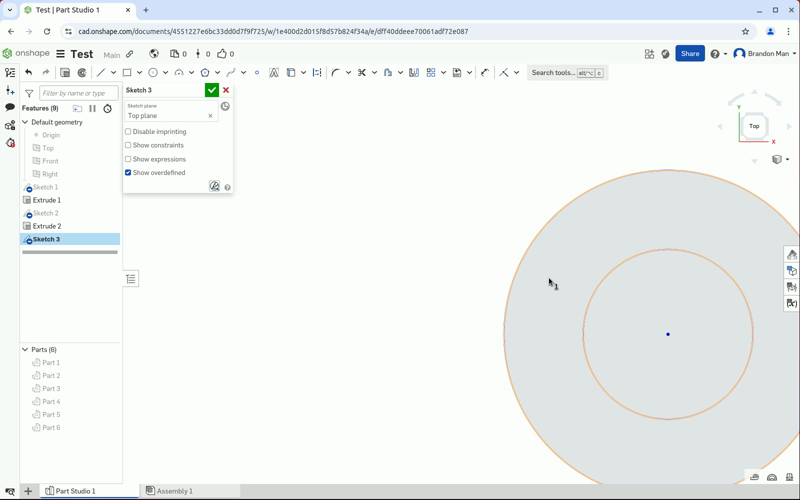
scroll(-6)
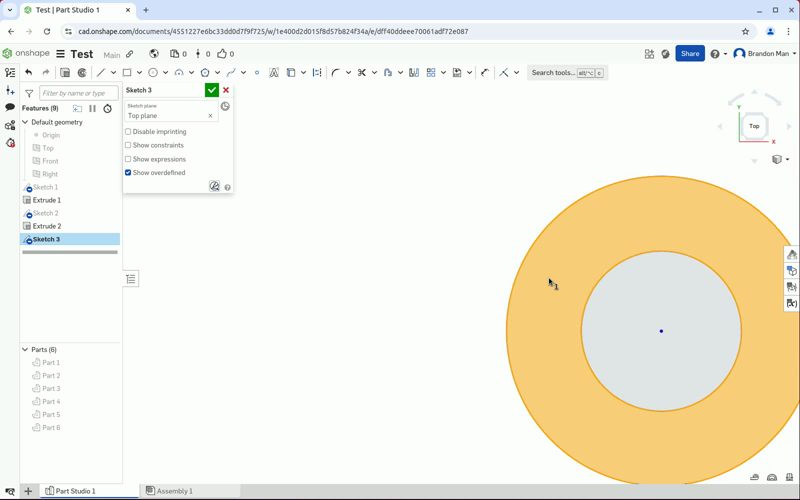
scroll(-6)
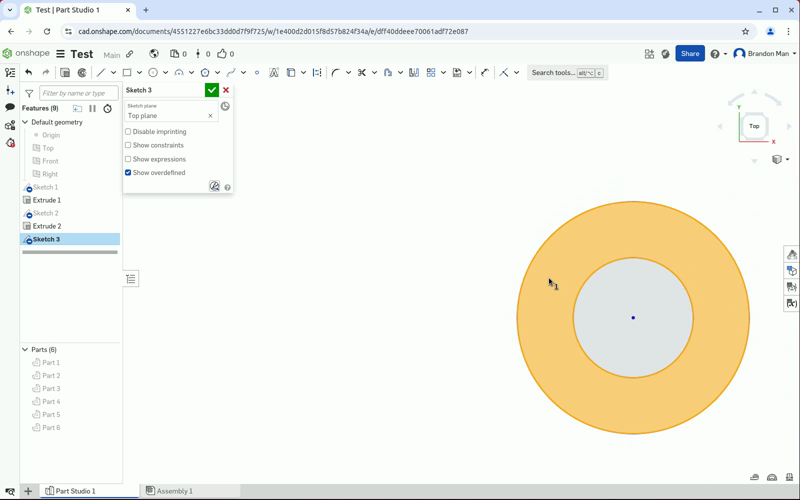
scroll(-6)
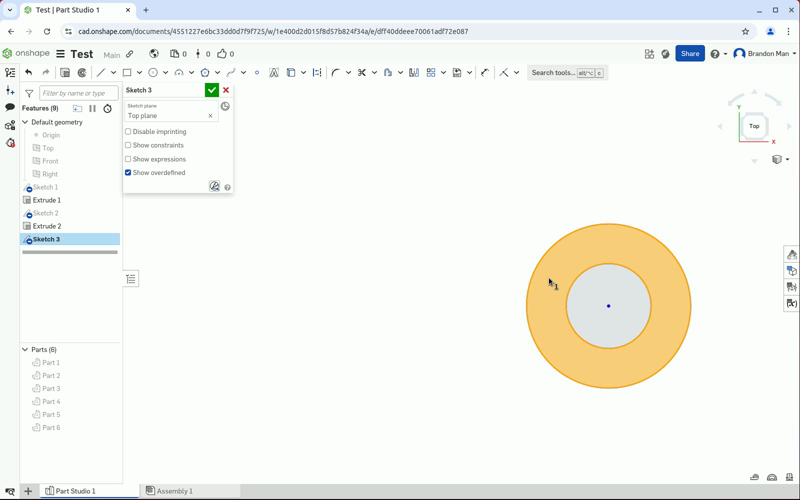
scroll(-6)
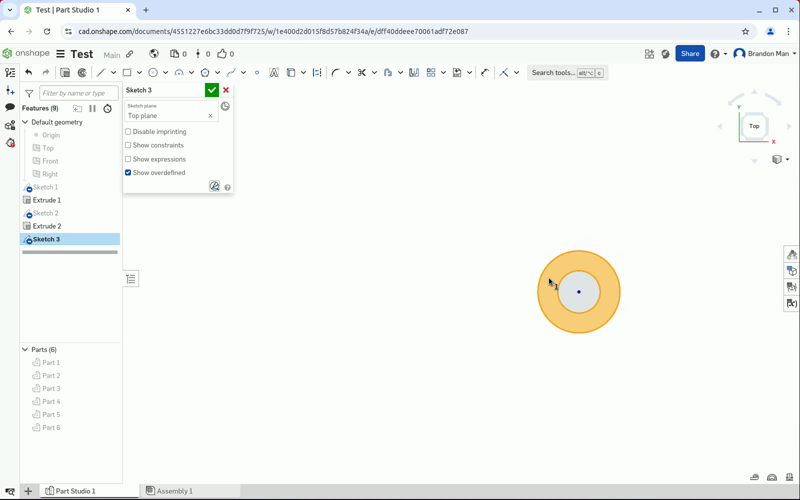
scroll(-6)
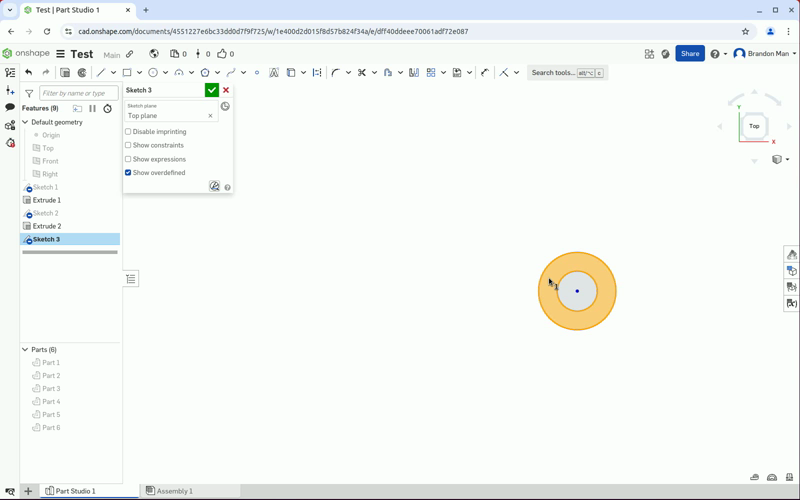
scroll(-6)
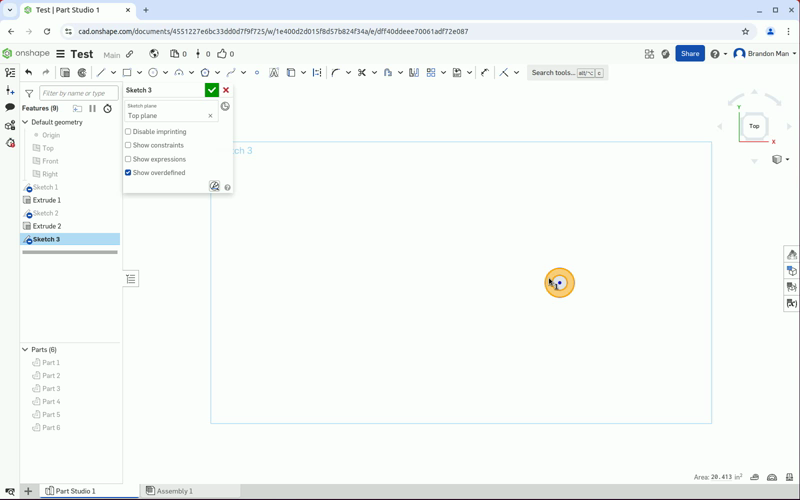
mouse_move(73, 352)
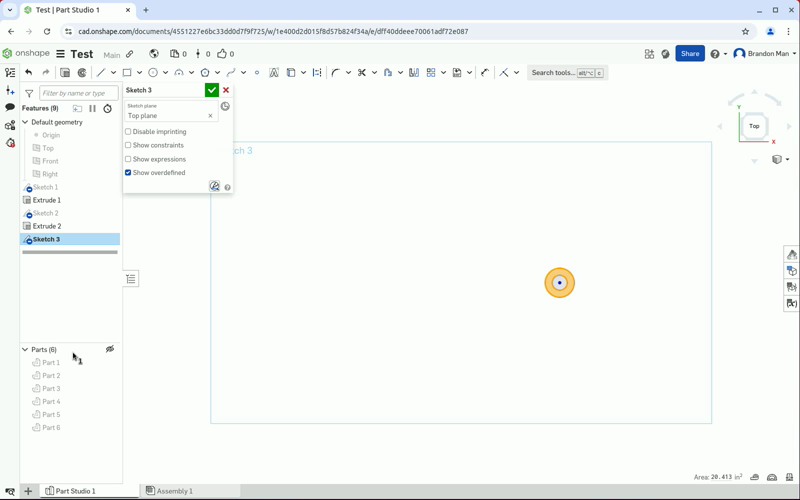
key(shift+y)
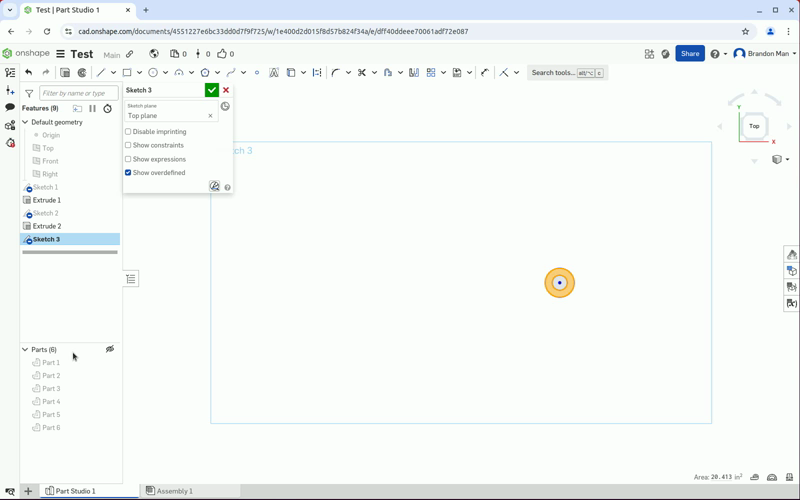
key(shift+e)
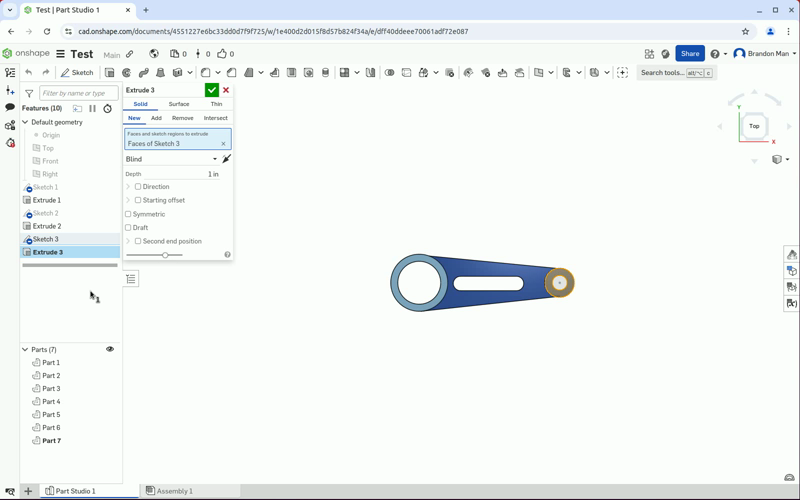
mouse_move(143, 106)
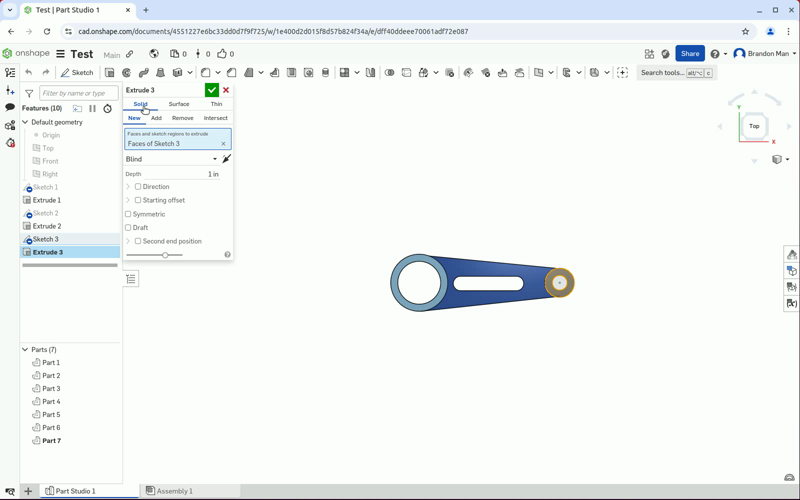
click(143, 106)
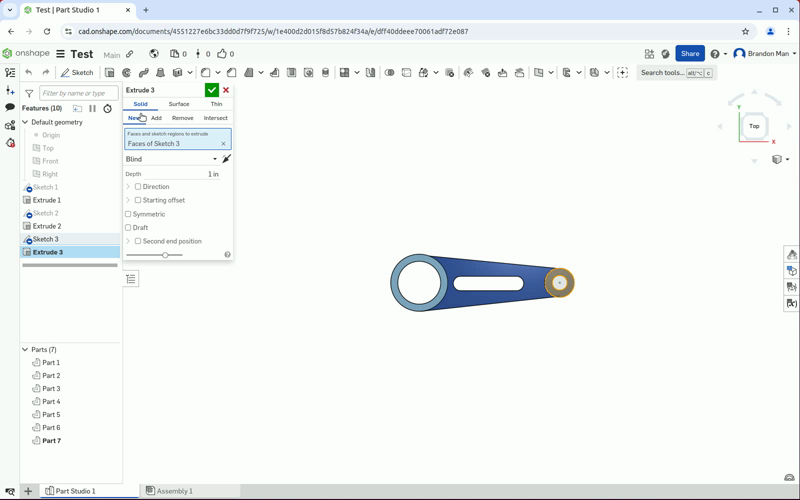
mouse_move(137, 120)
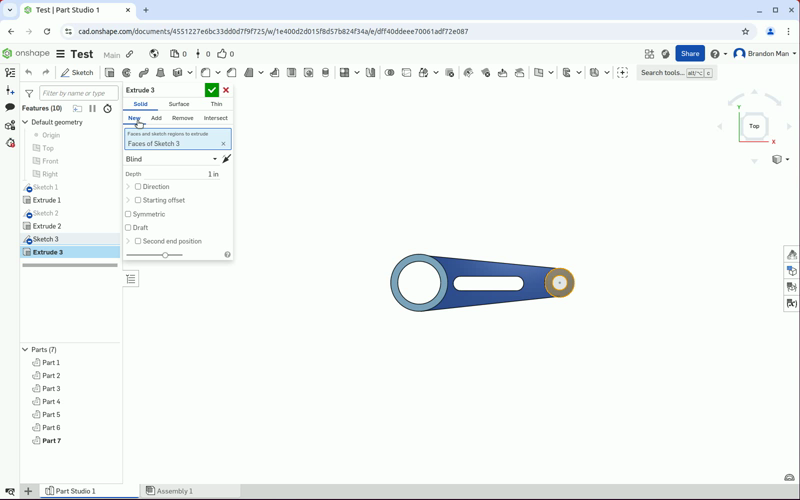
click(137, 120)
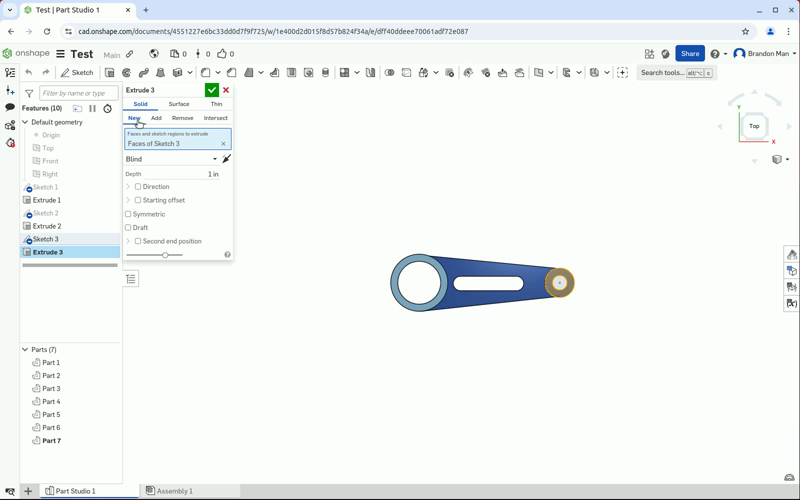
key(tab, 4)
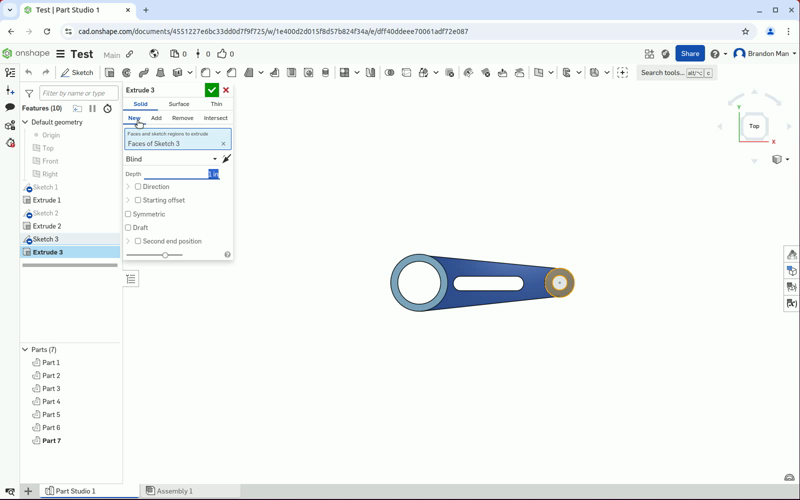
text(7.221)
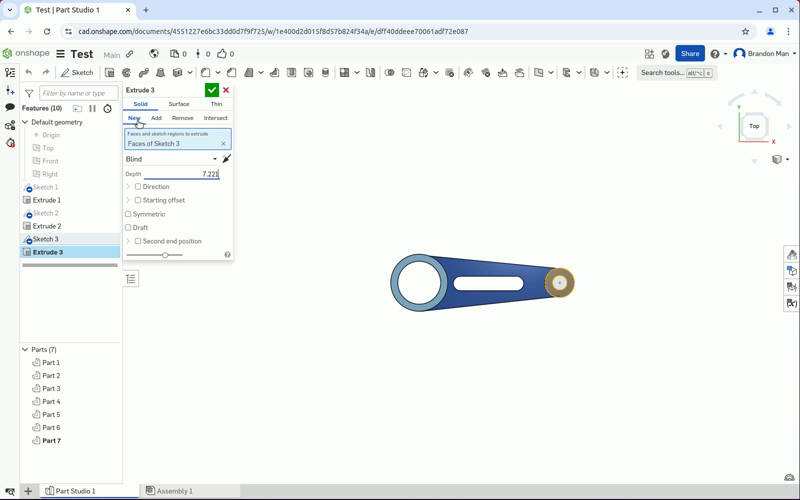
key(enter)
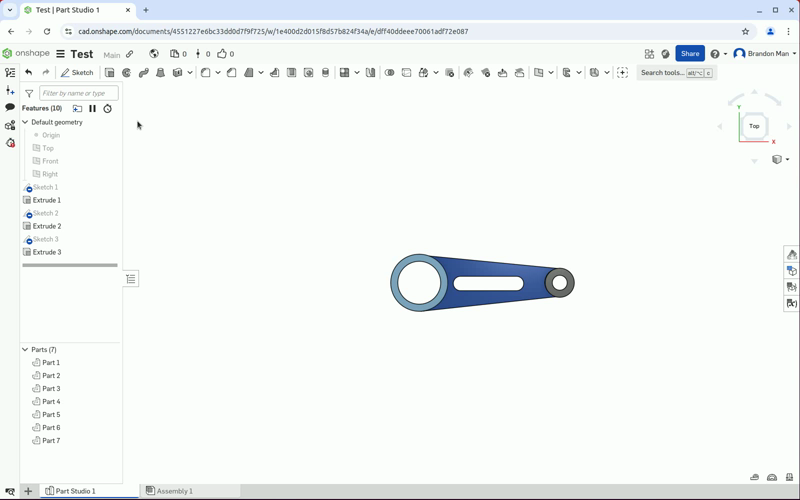
key(shift+h)
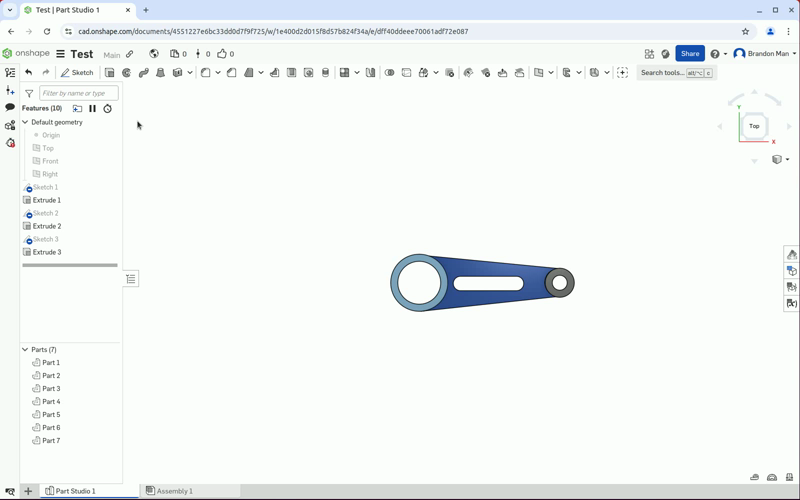
key(shift+h)
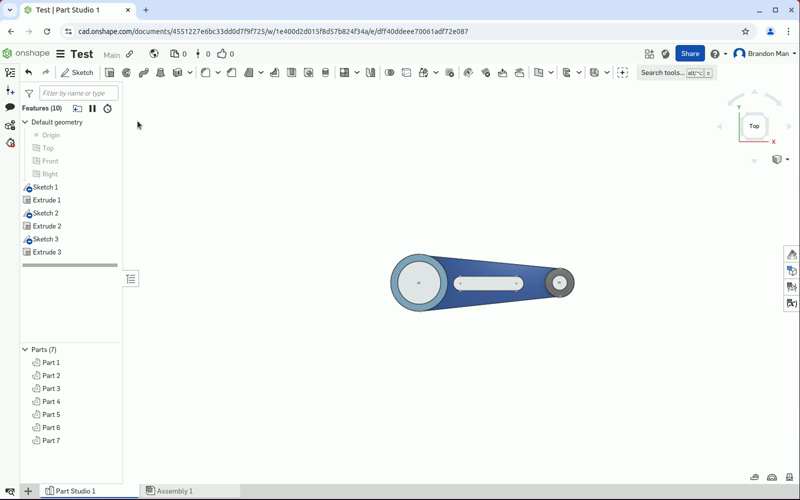
key(shift+7)
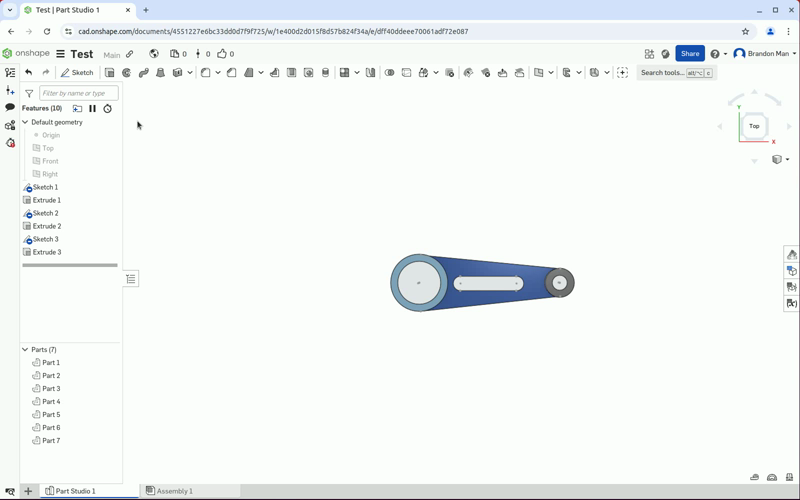
key(up, 3)
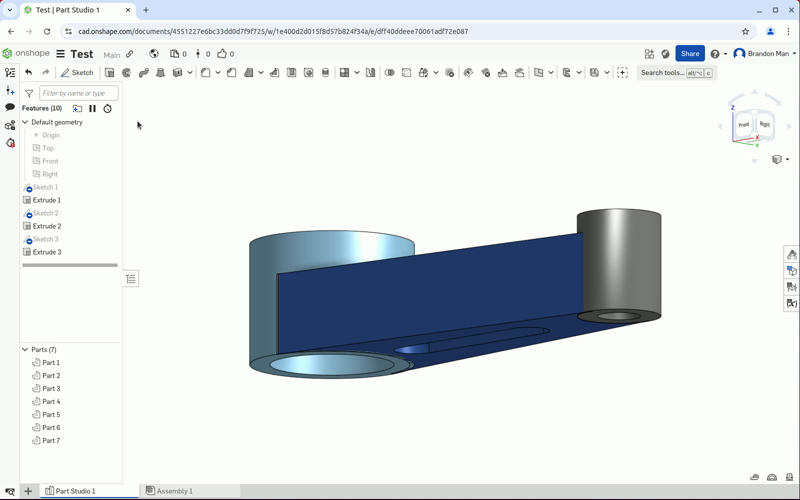
key(left, 3)
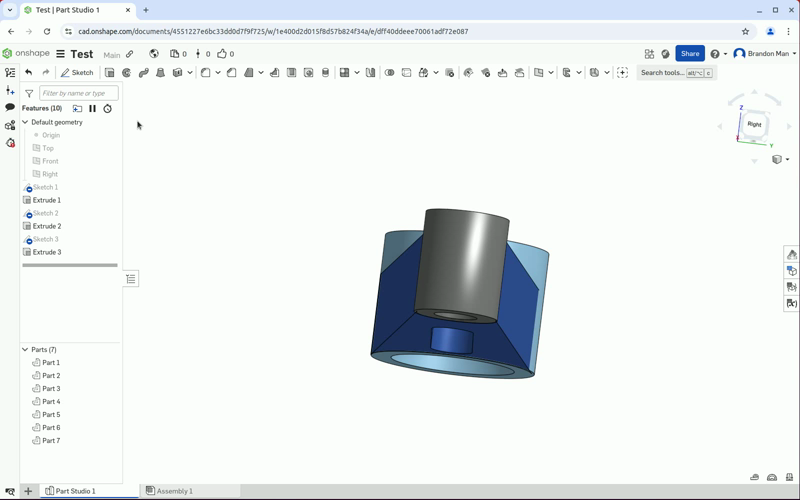
key(right, 3)
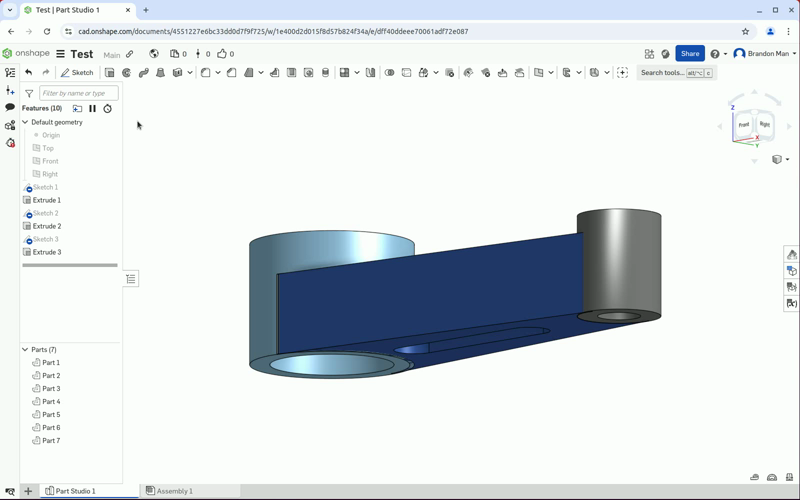
key(down, 3)
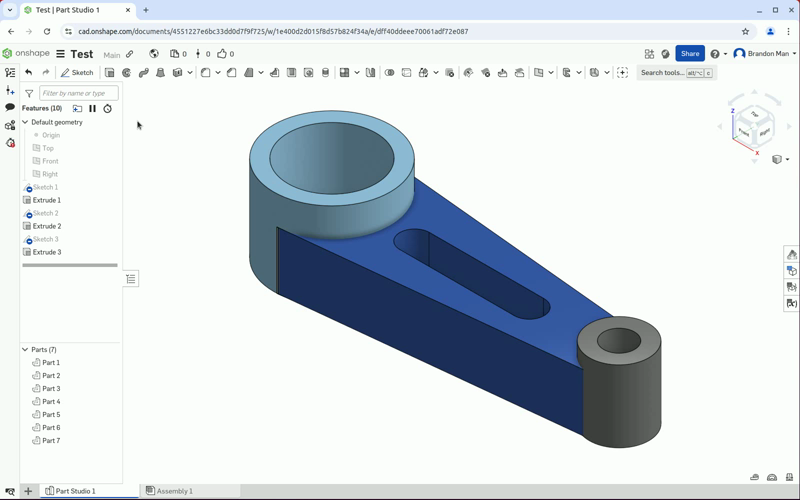
mouse_move(73, 189)
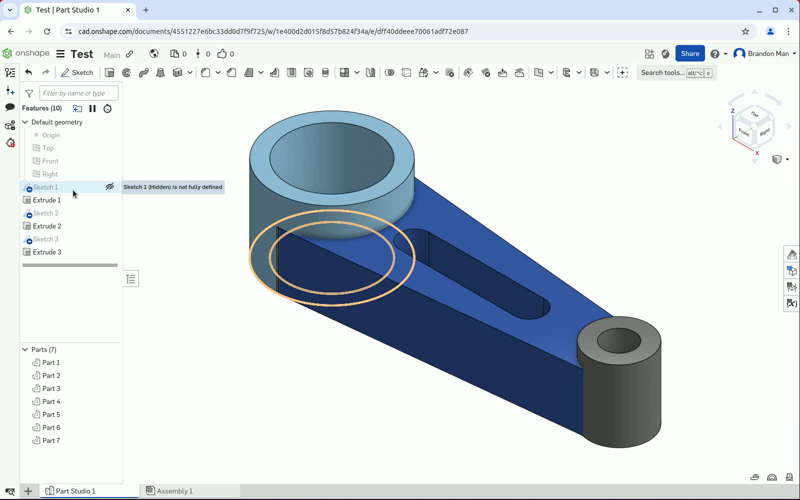
click(73, 189)